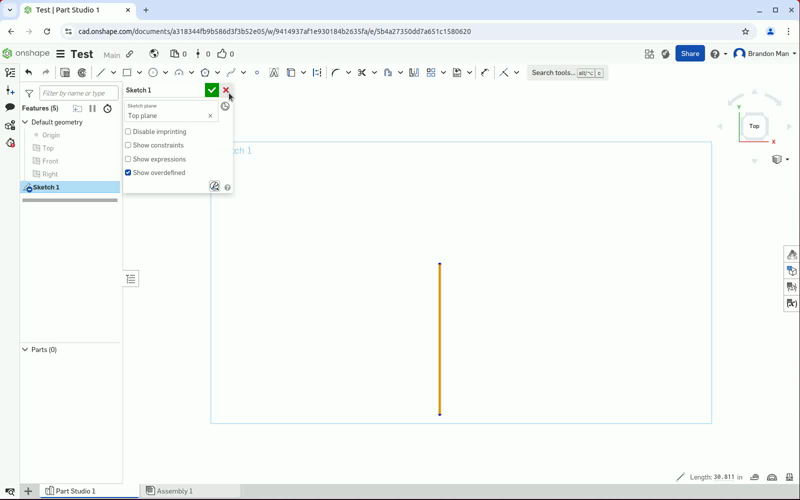
key(shift+h)
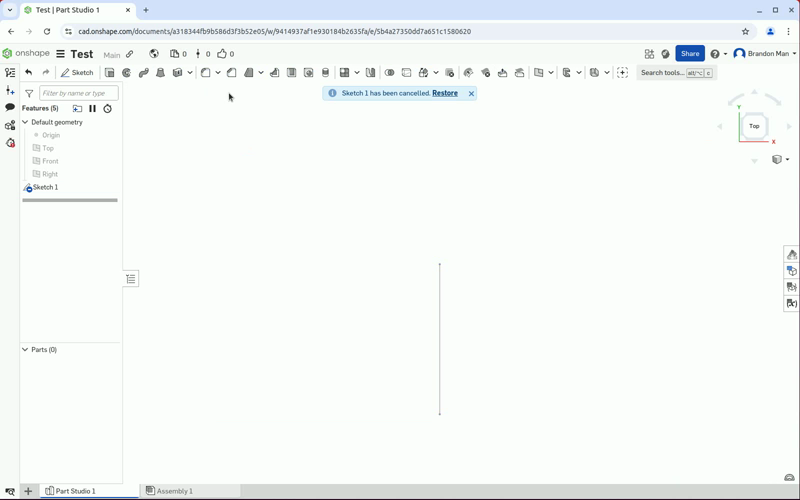
mouse_move(73, 352)
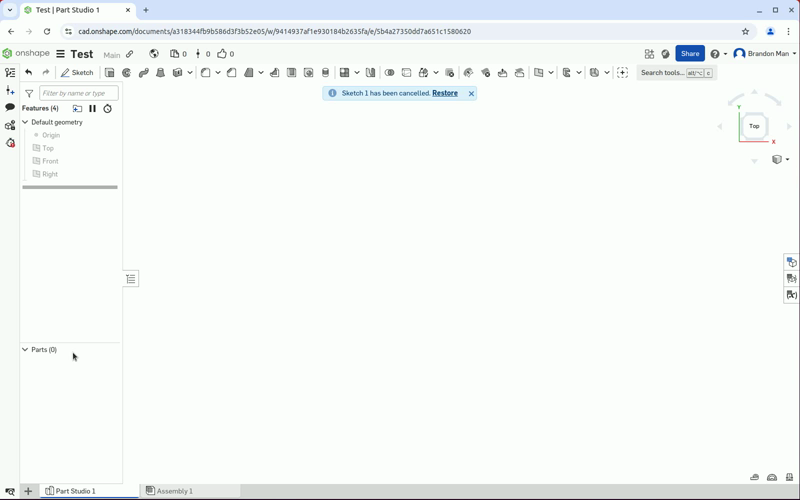
key(y)
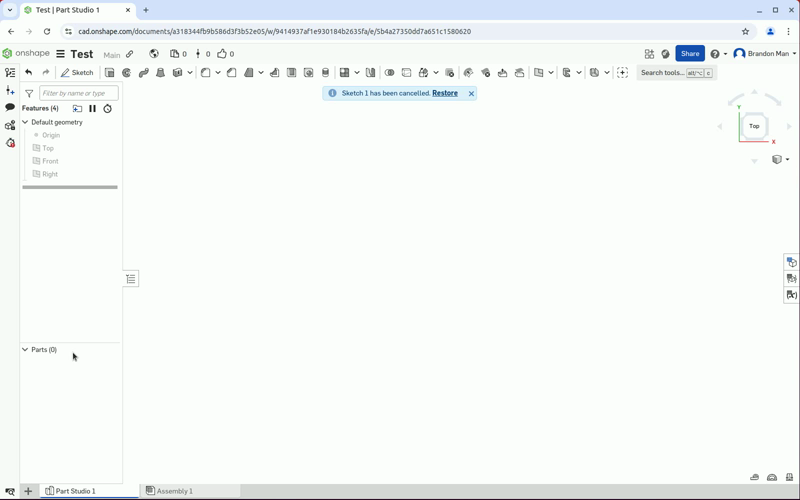
key(shift+p)
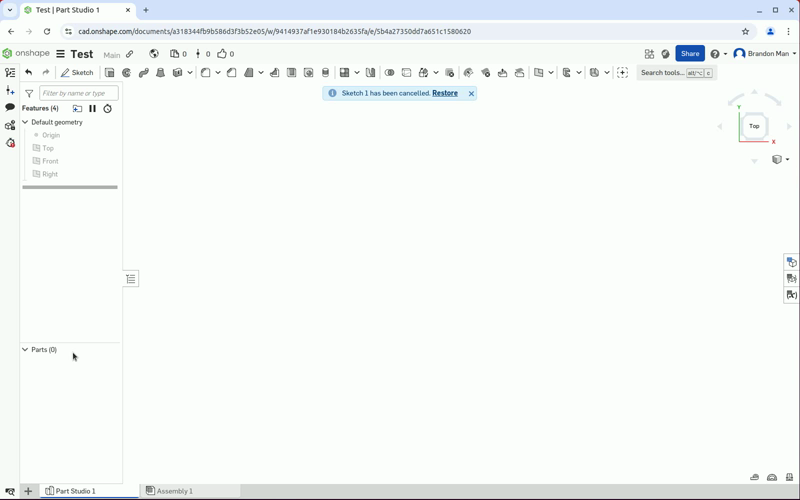
key(space)
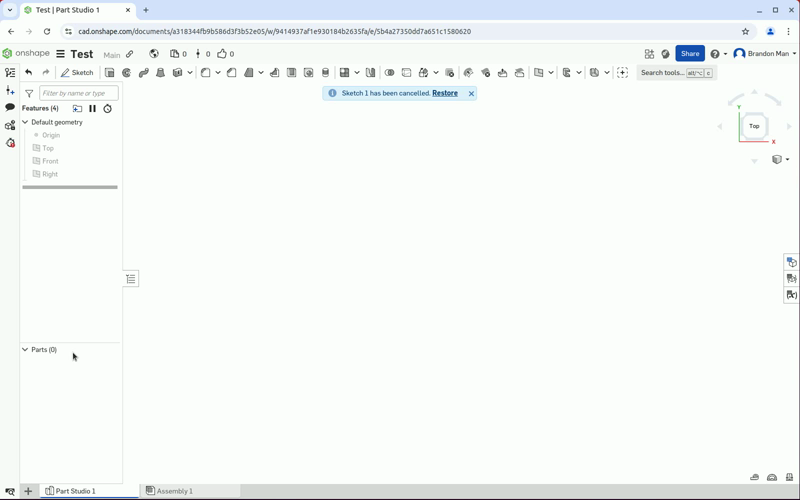
key_down(shift)
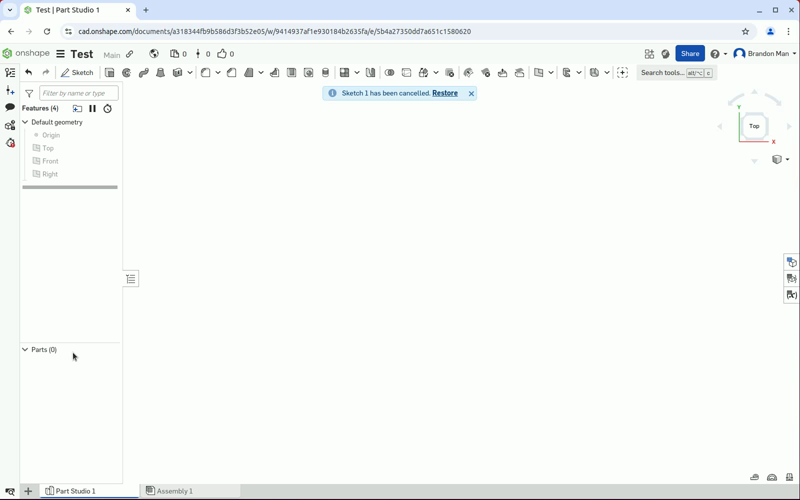
key(up)
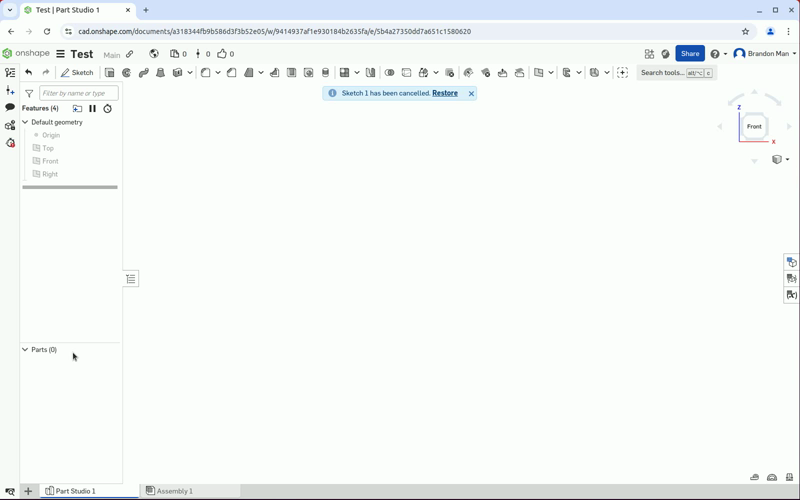
key_up(shift)
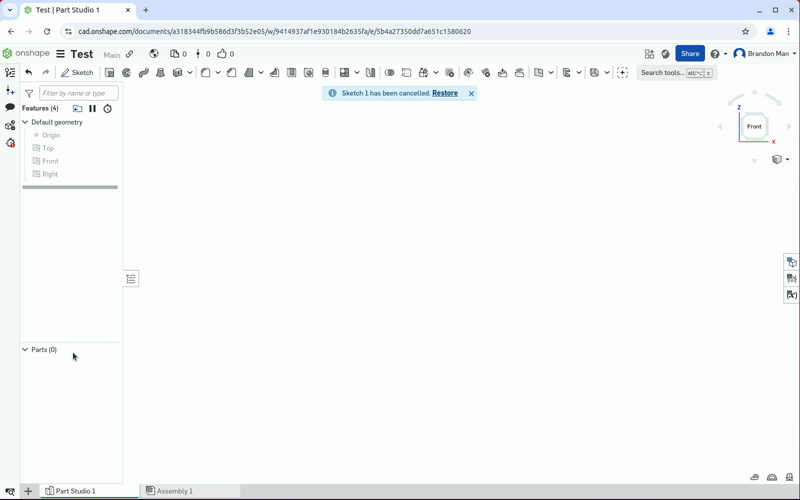
mouse_move(73, 352)
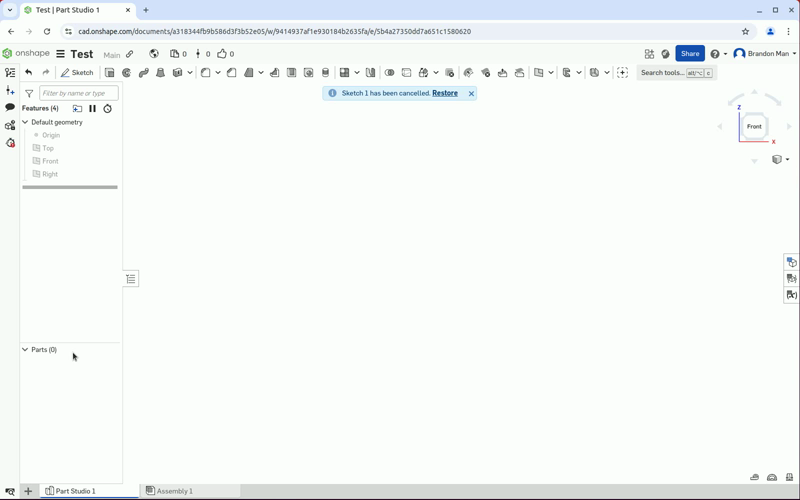
key(shift+y)
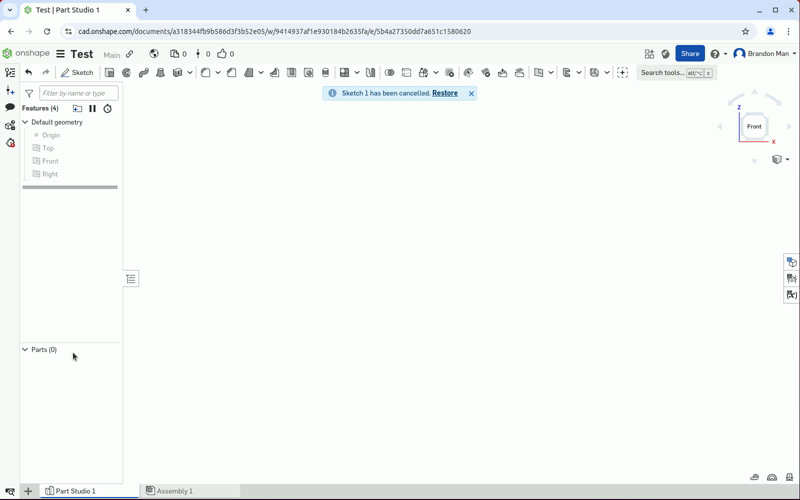
key(shift+s)
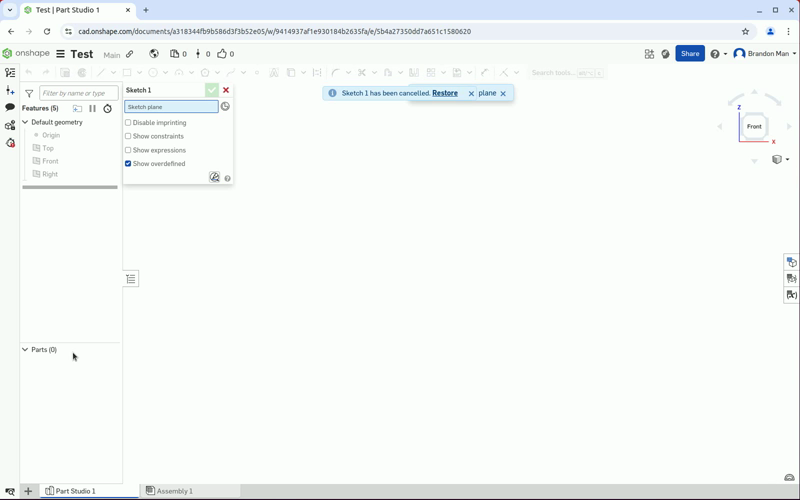
mouse_move(73, 163)
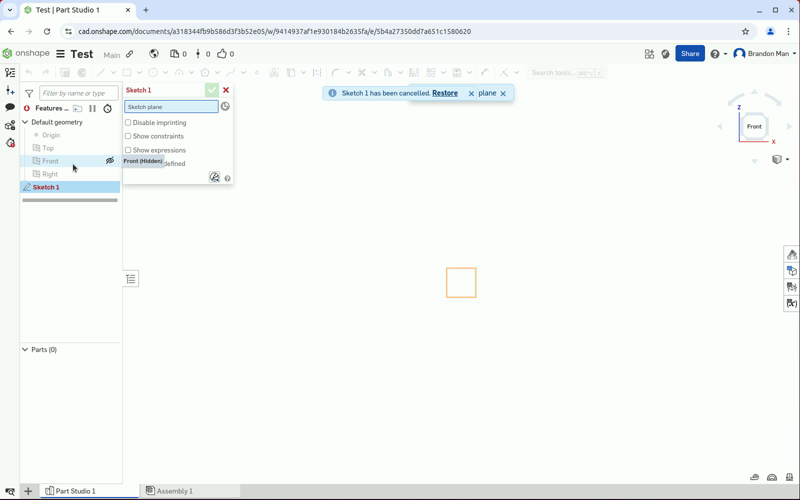
click(73, 163)
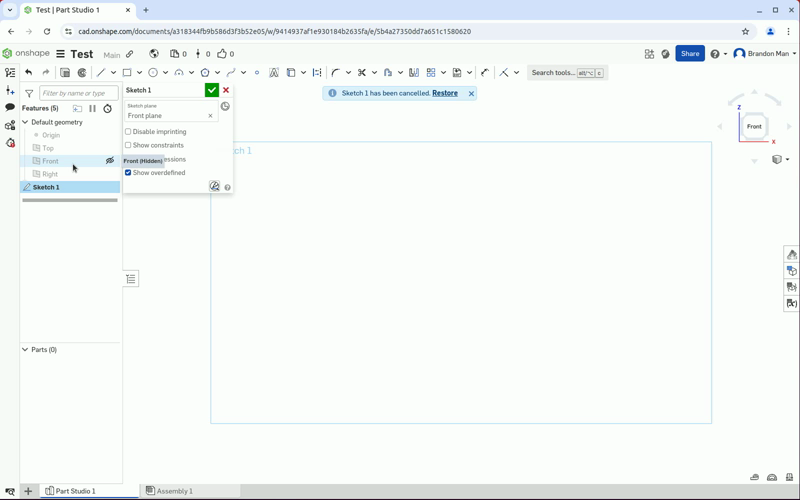
mouse_move(73, 352)
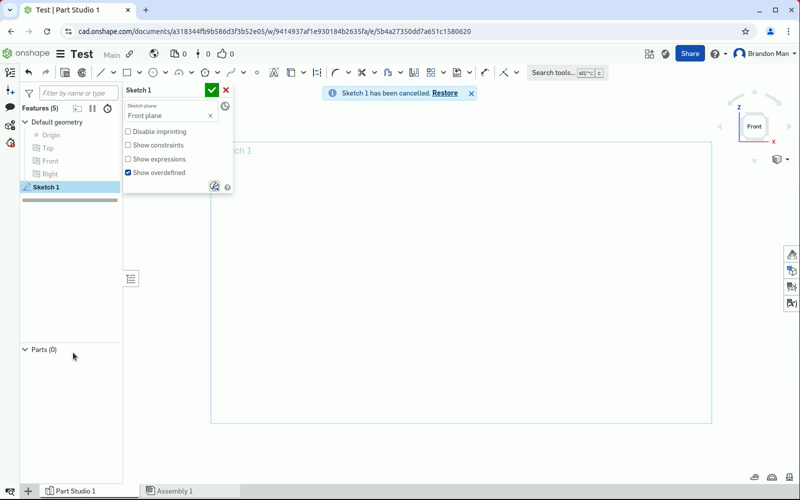
key(y)
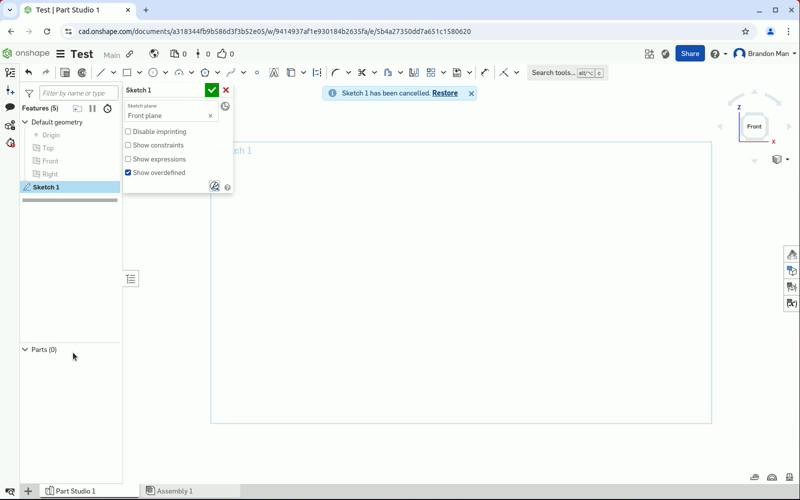
key(l)
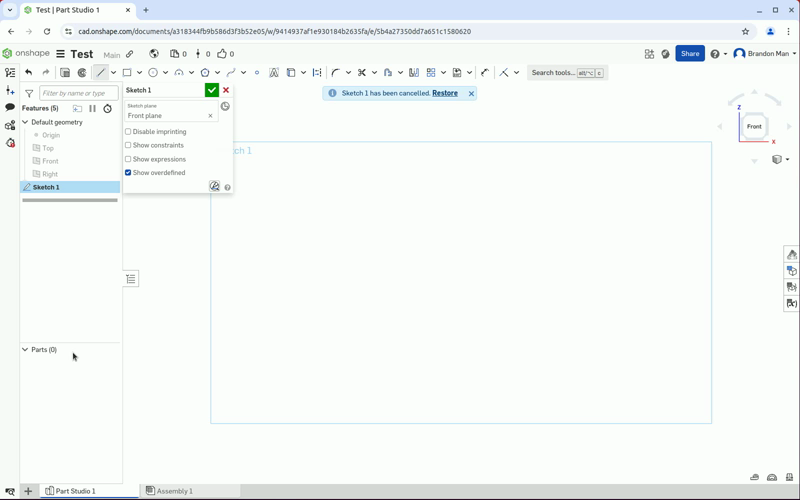
key_down(shift)
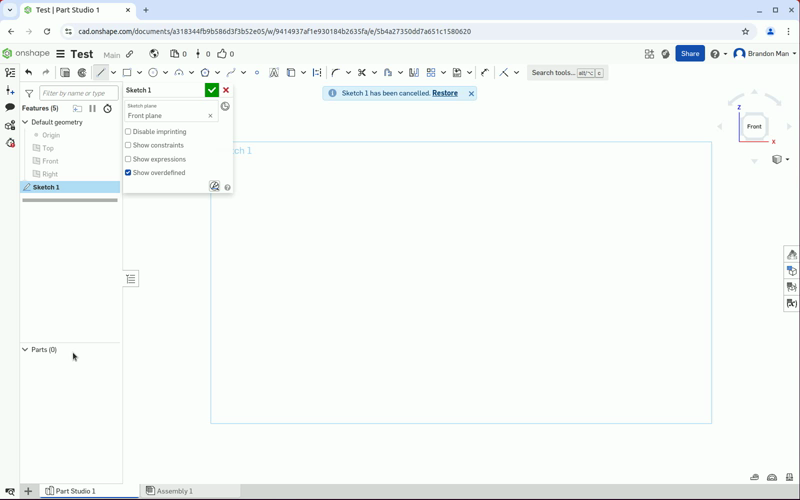
mouse_move(460, 282)
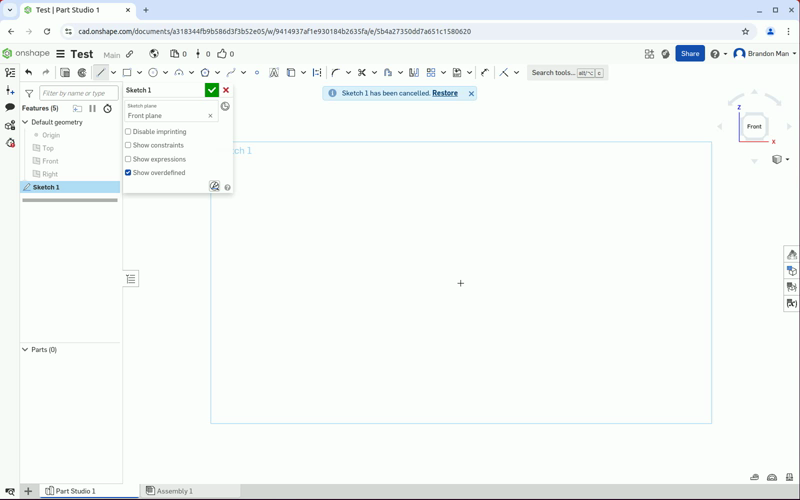
click(460, 282)
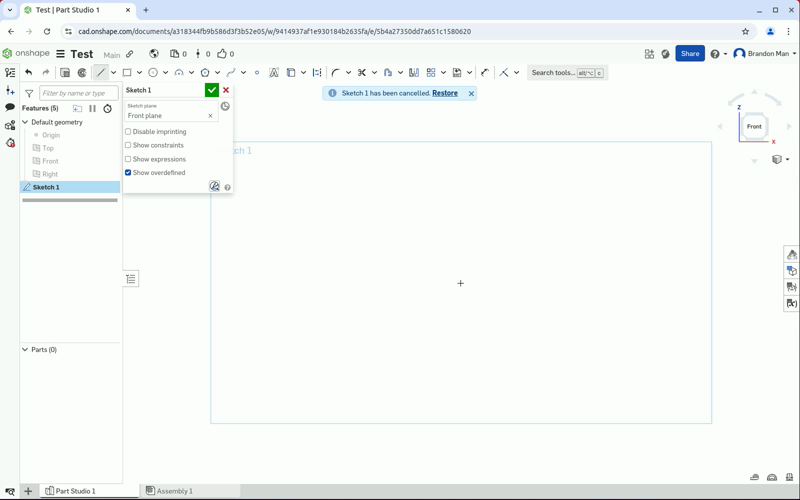
key_up(shift)
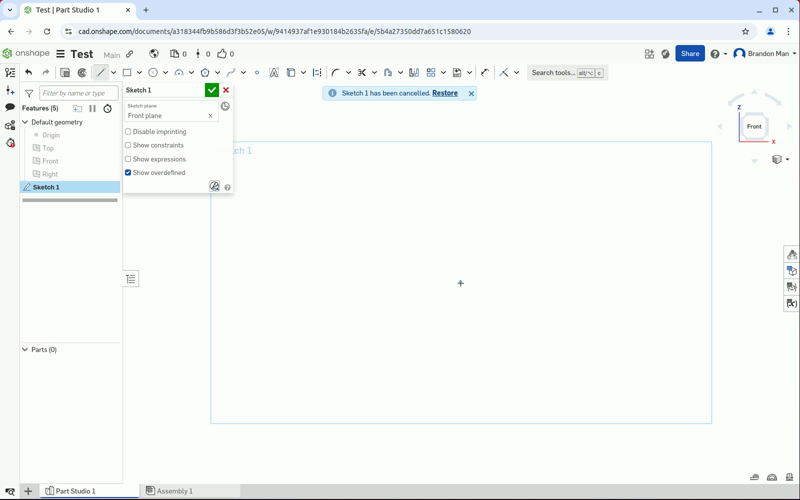
key_down(shift)
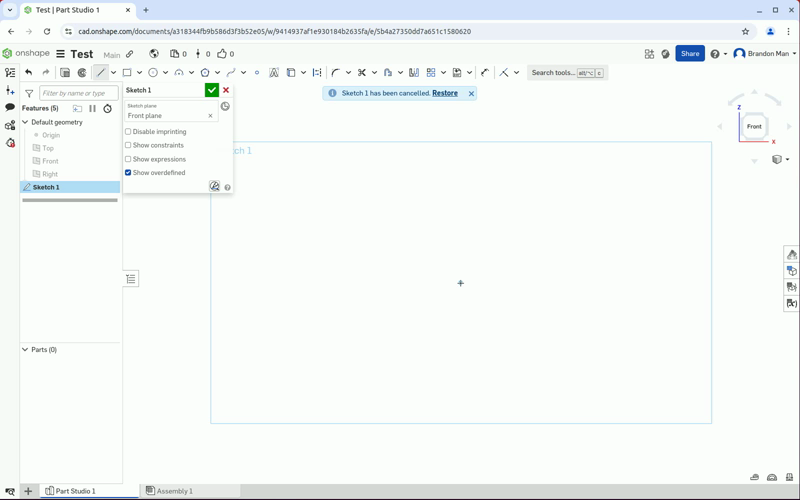
mouse_move(573, 282)
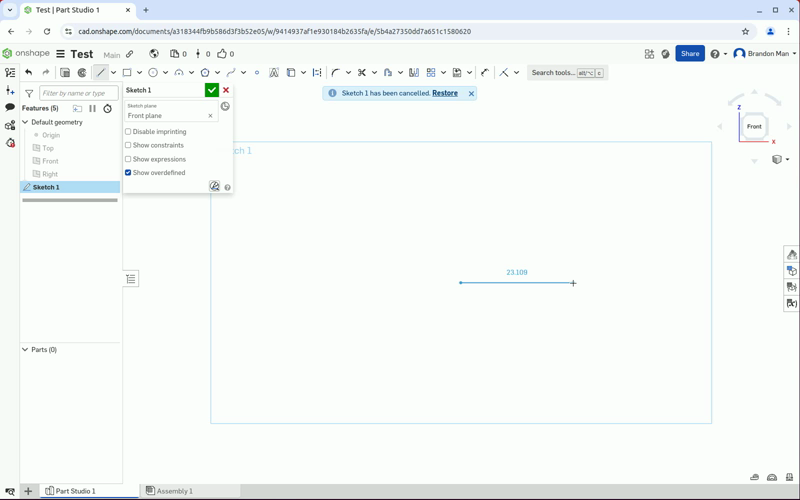
click(573, 282)
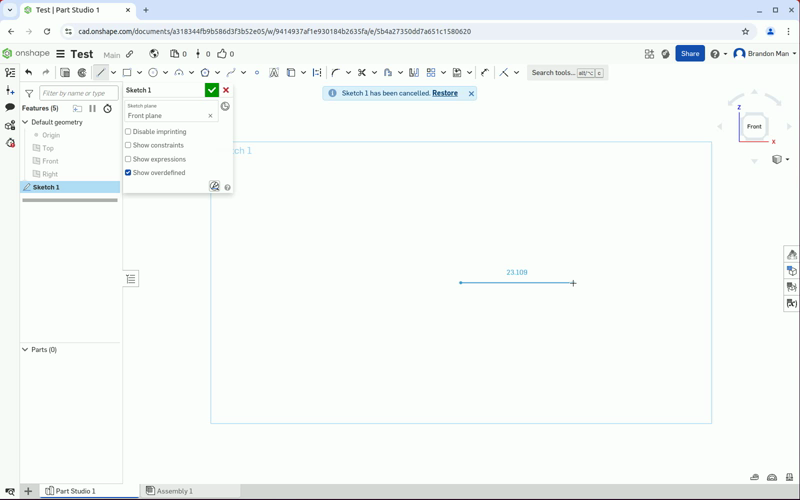
key_up(shift)
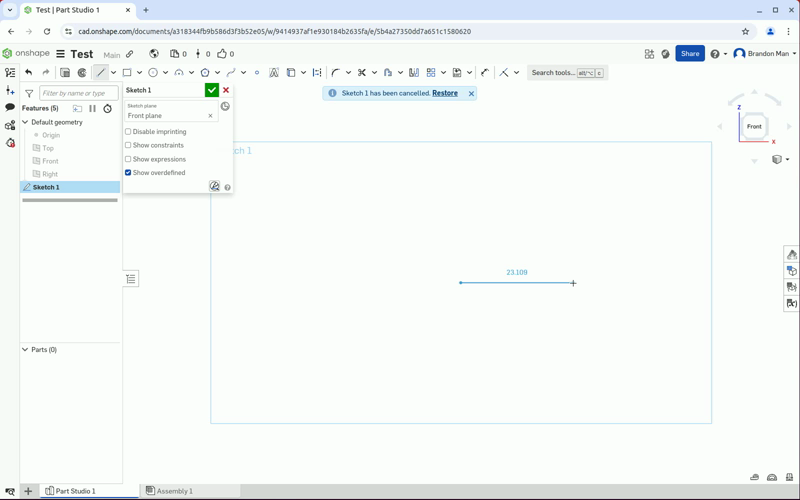
key_down(shift)
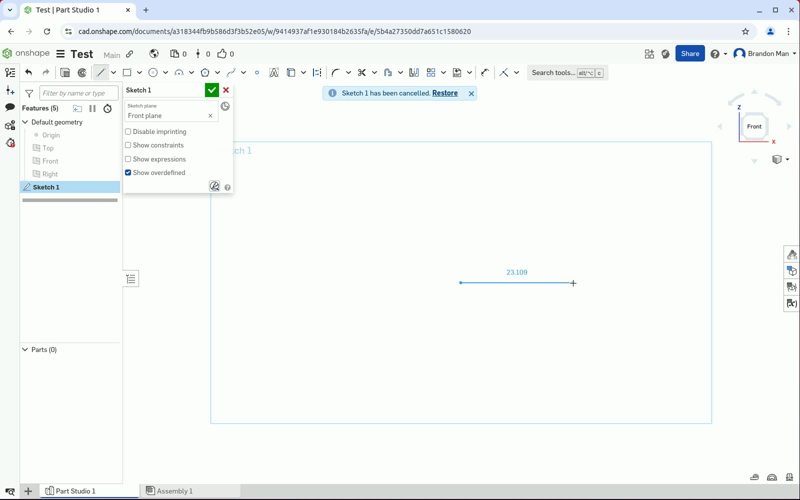
mouse_move(573, 170)
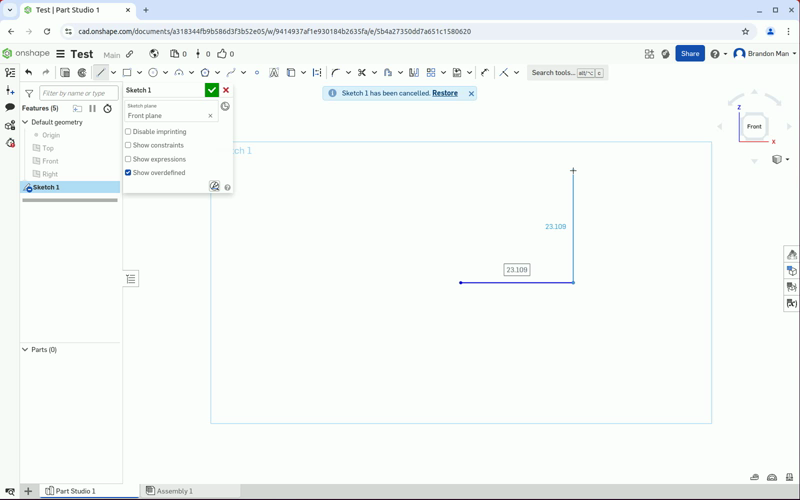
click(573, 170)
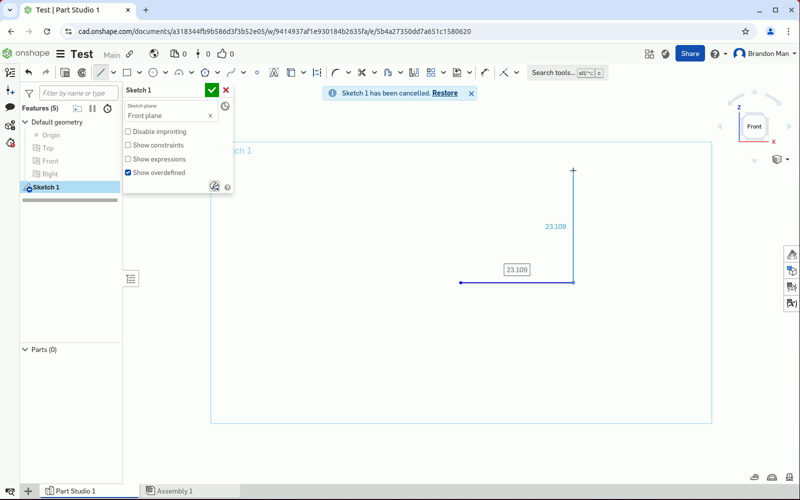
key_up(shift)
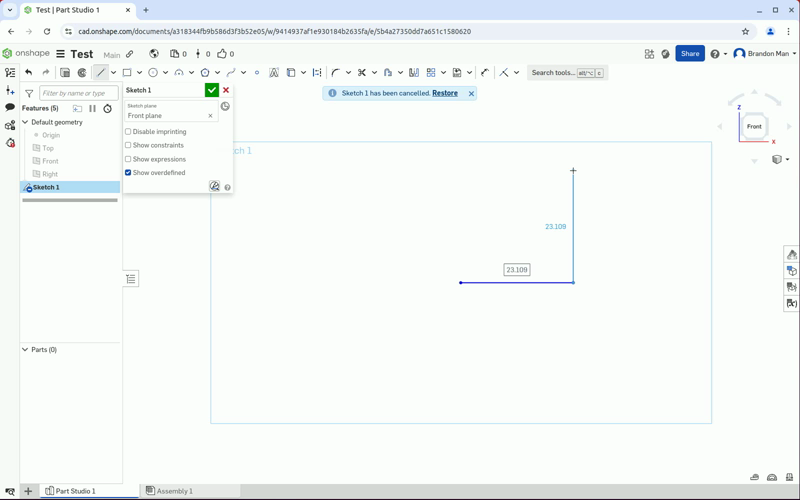
key_down(shift)
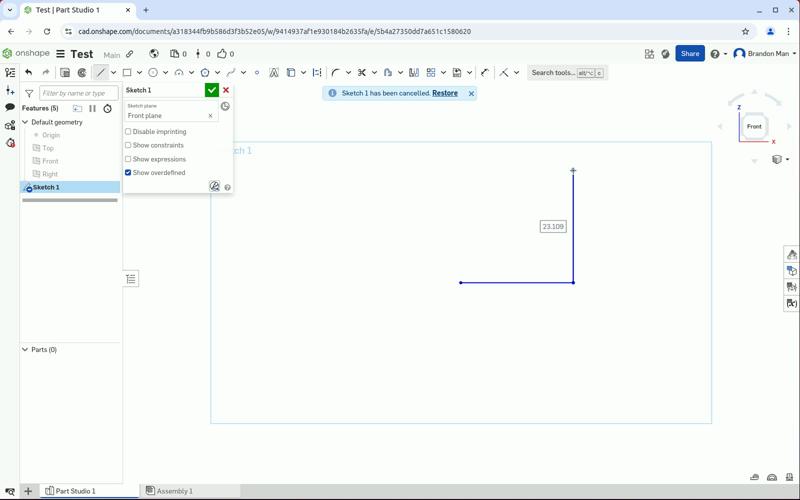
mouse_move(460, 170)
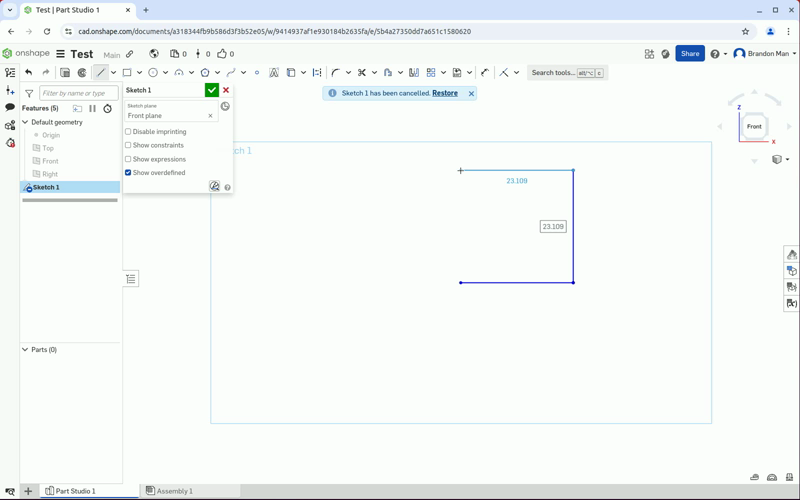
click(460, 170)
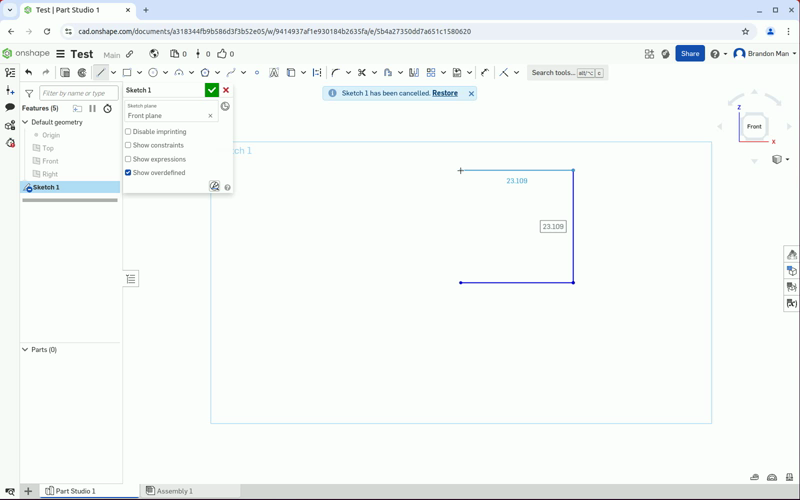
key_up(shift)
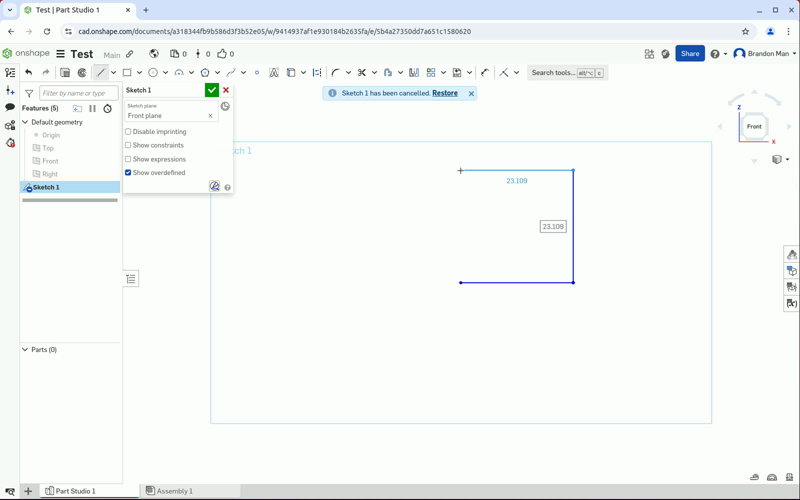
key_down(shift)
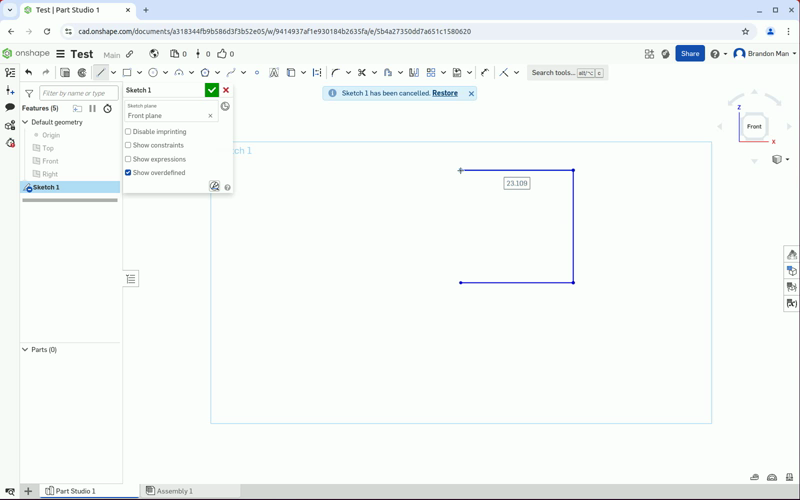
mouse_move(460, 282)
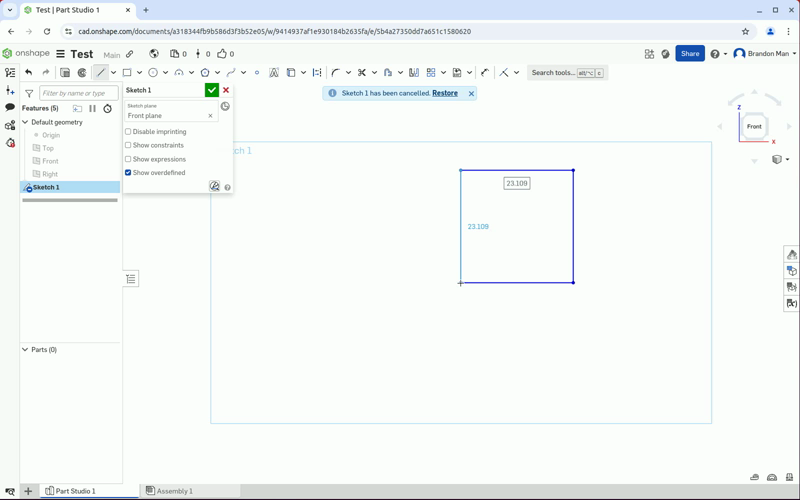
key_up(shift)
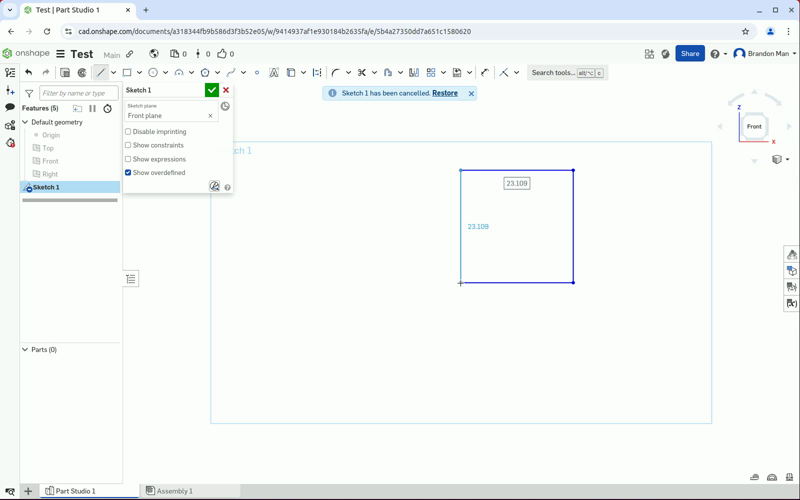
click(460, 282)
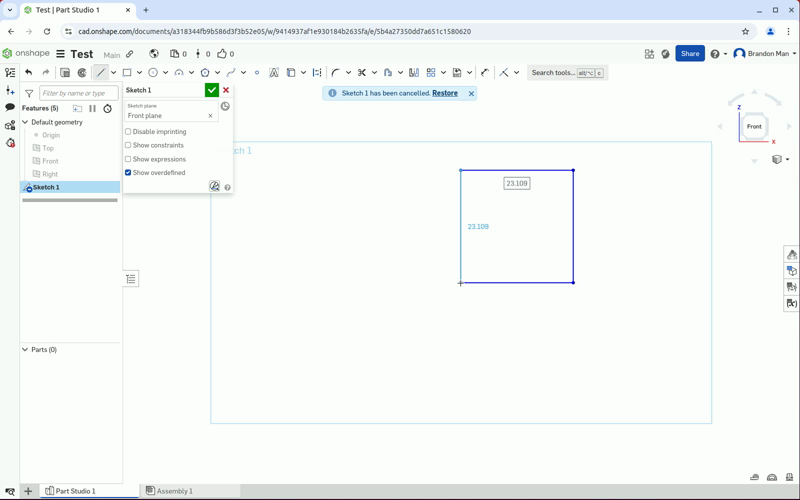
key(esc)
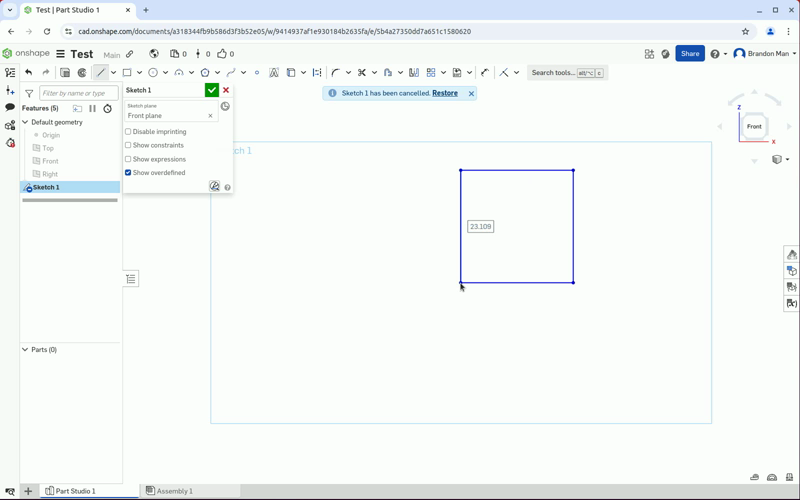
mouse_move(560, 239)
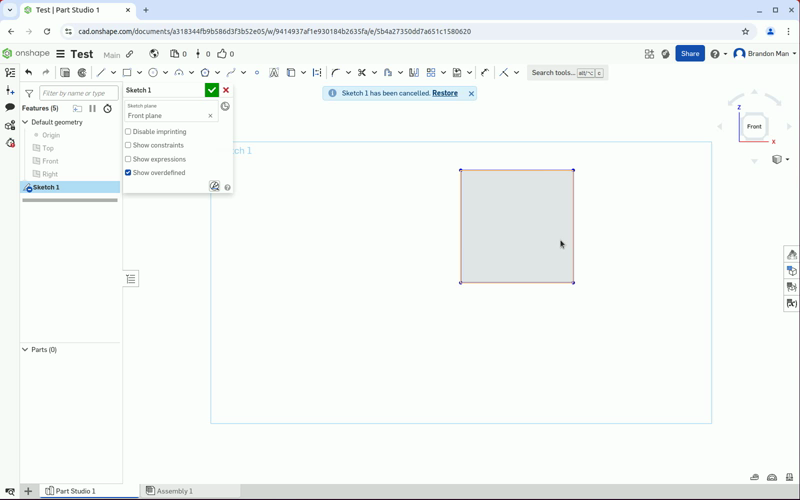
click(560, 239)
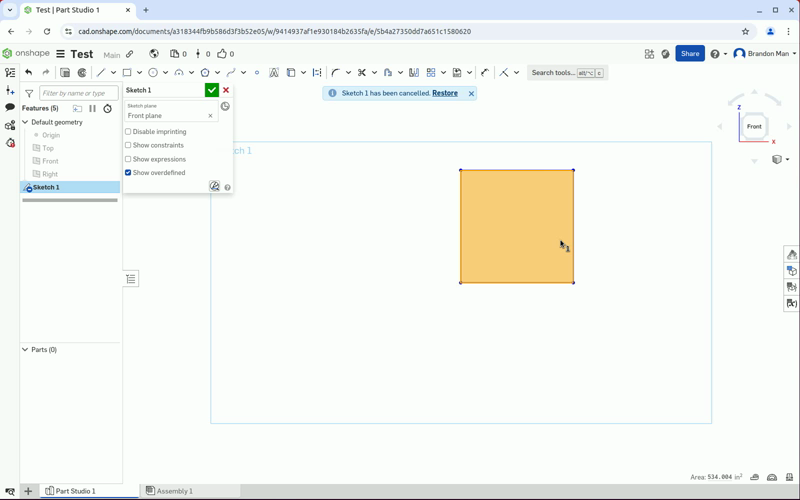
mouse_move(73, 352)
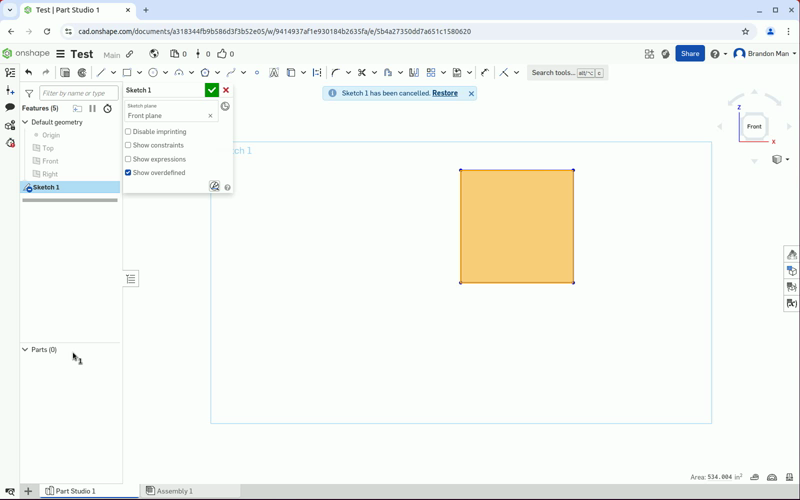
key(shift+y)
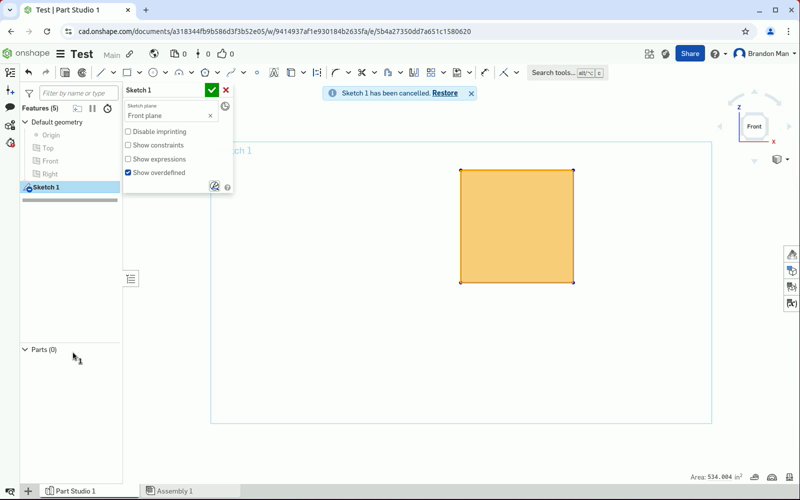
key(shift+e)
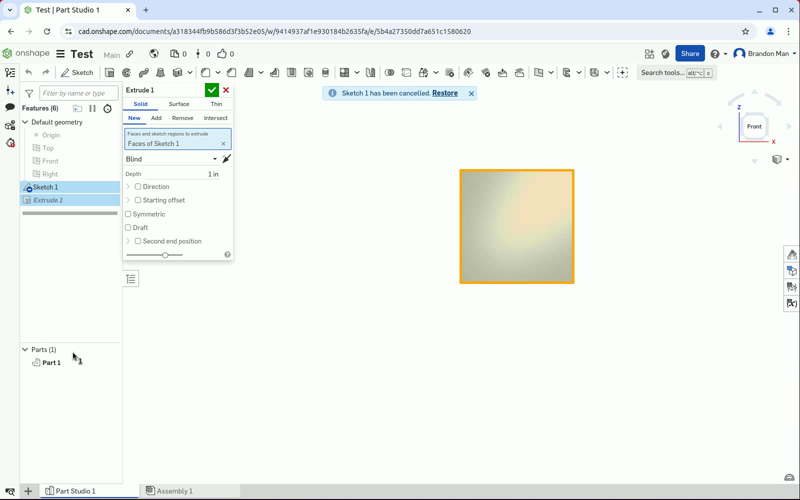
mouse_move(143, 106)
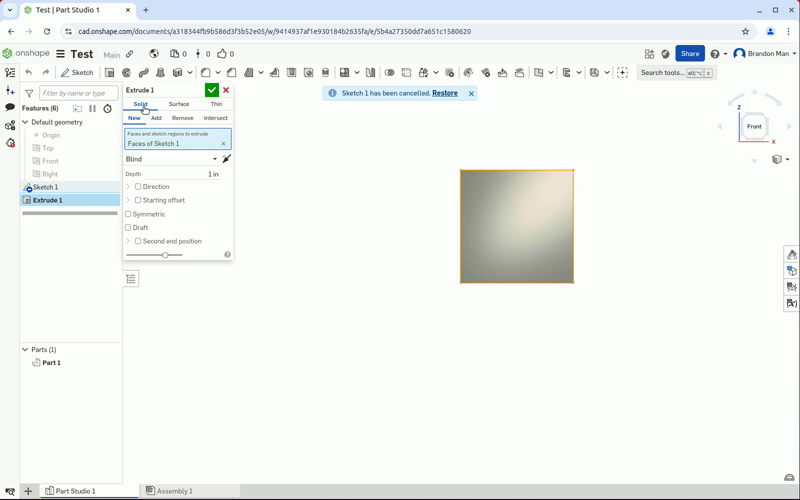
click(143, 106)
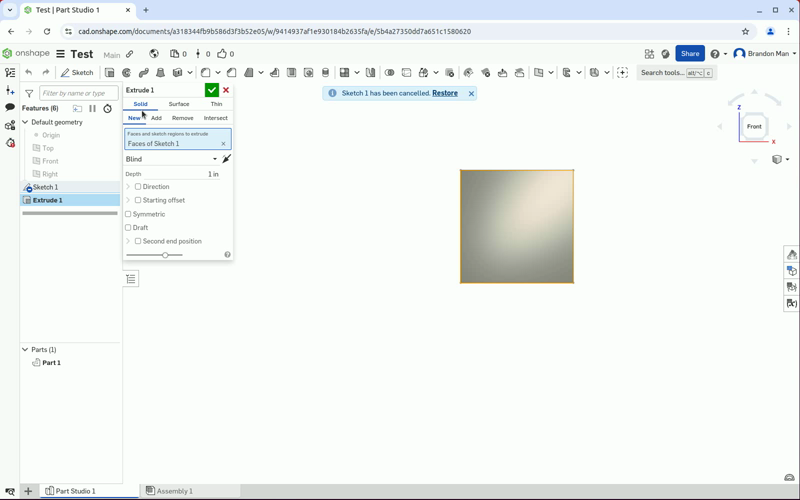
mouse_move(137, 120)
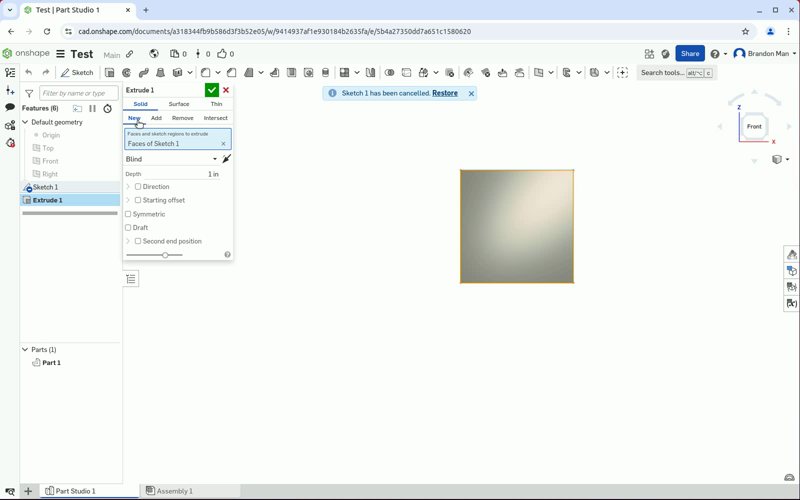
click(137, 120)
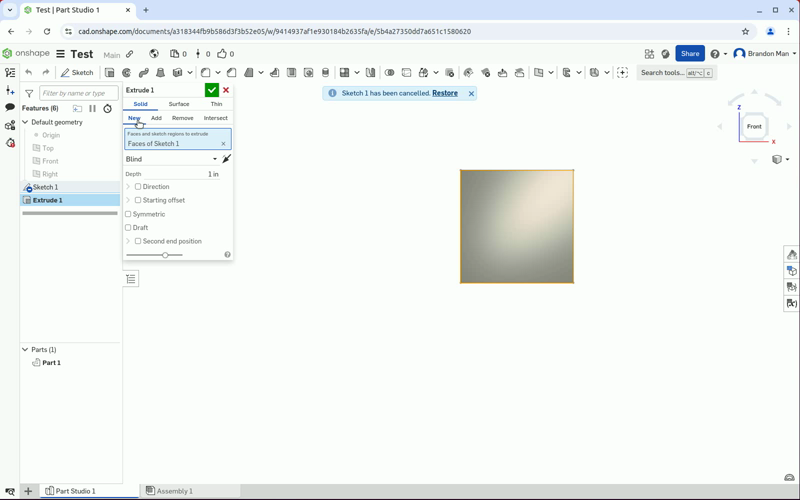
key(tab, 4)
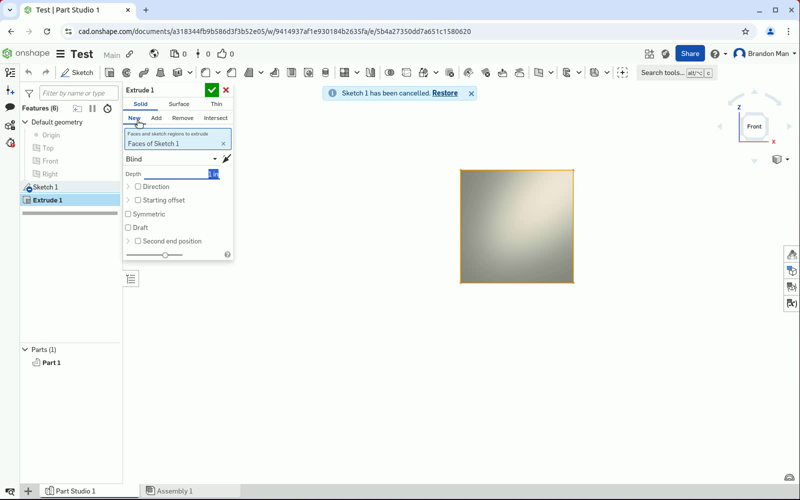
text(15.405)
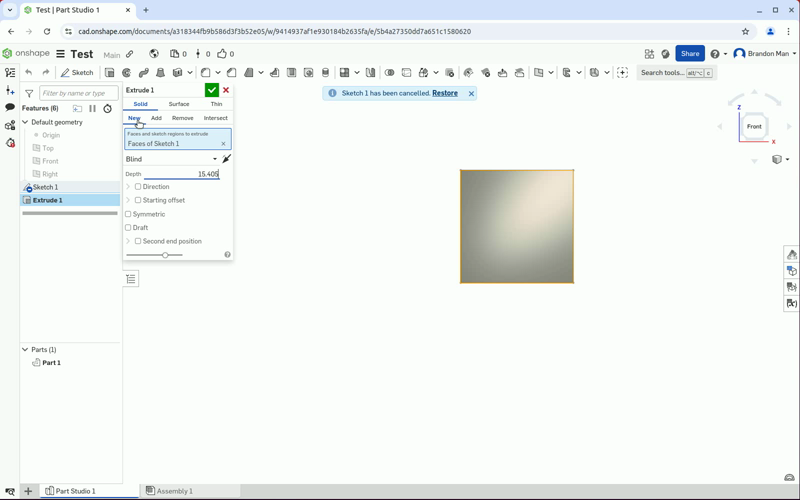
key(enter)
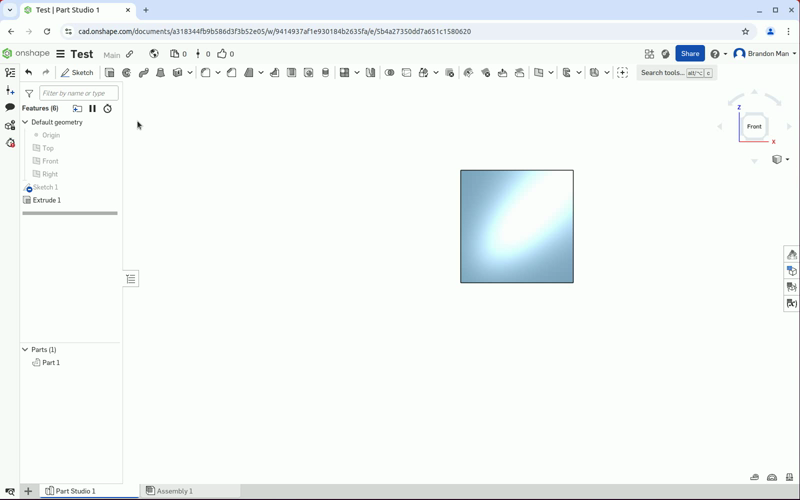
key(shift+h)
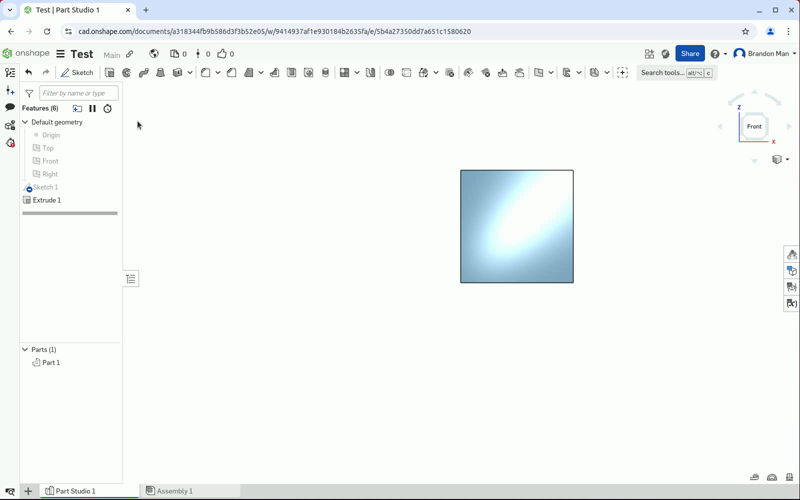
key(shift+h)
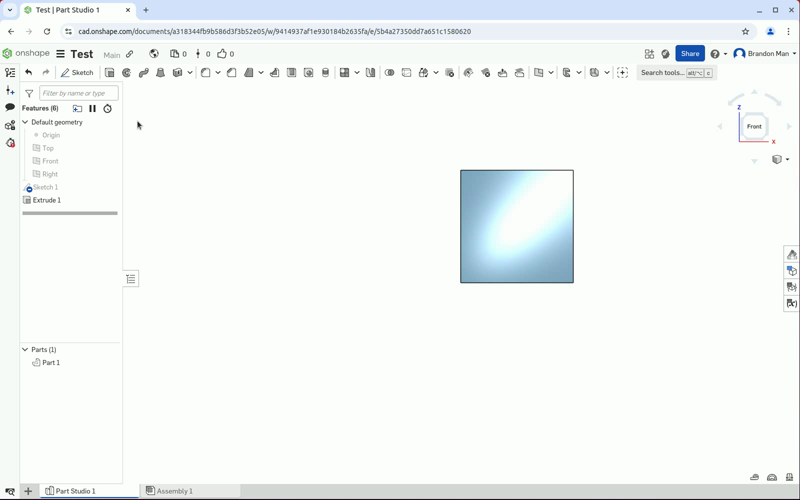
mouse_move(73, 189)
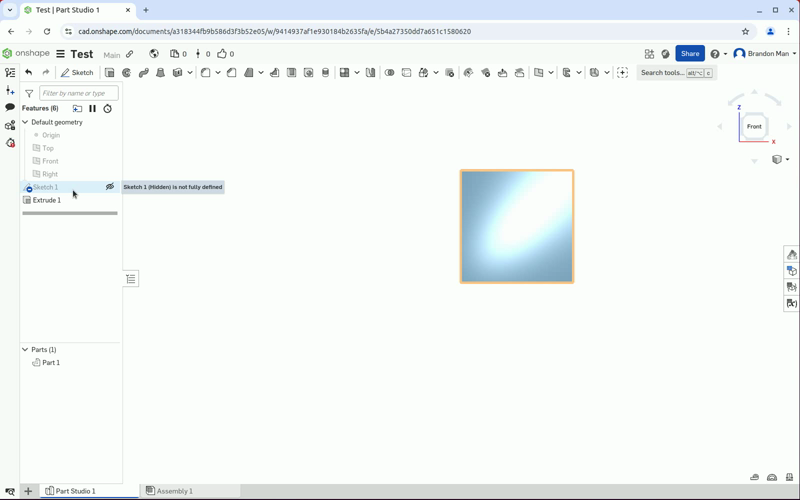
click(73, 189)
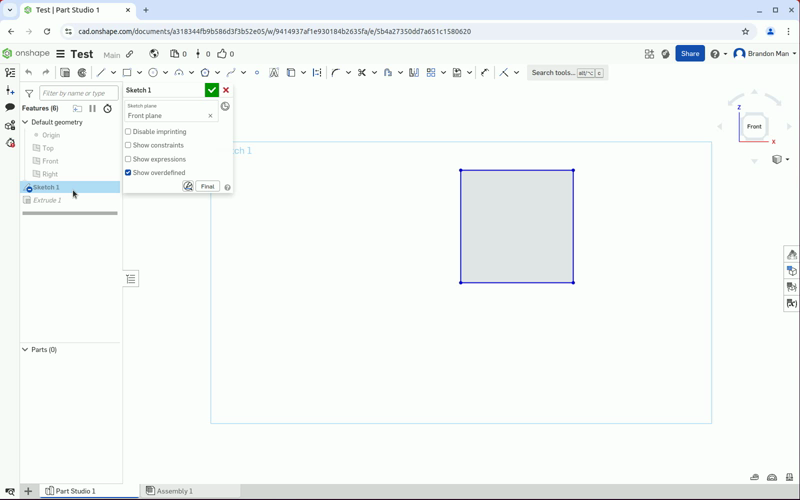
mouse_move(229, 92)
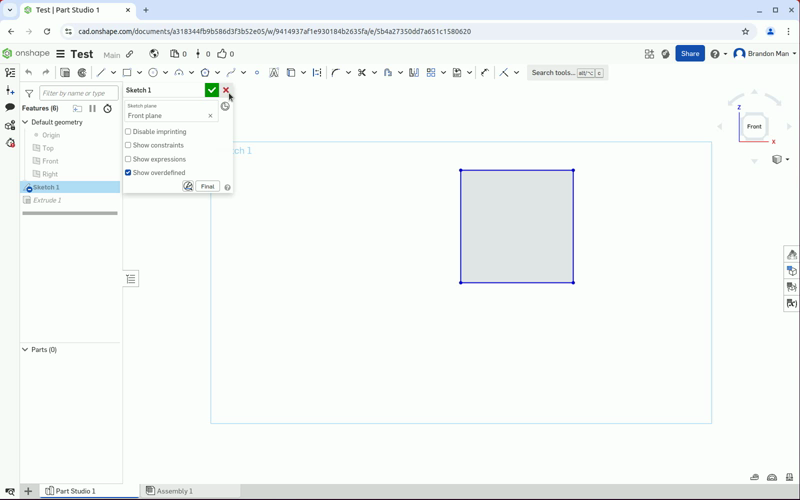
click(229, 92)
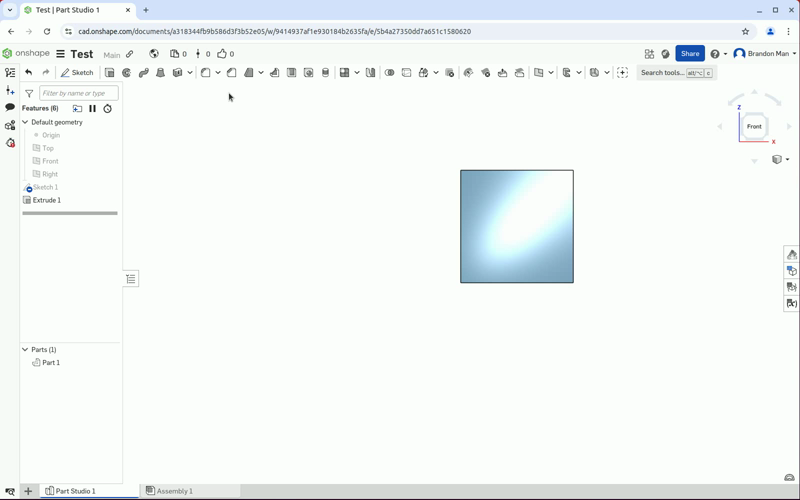
mouse_move(541, 75)
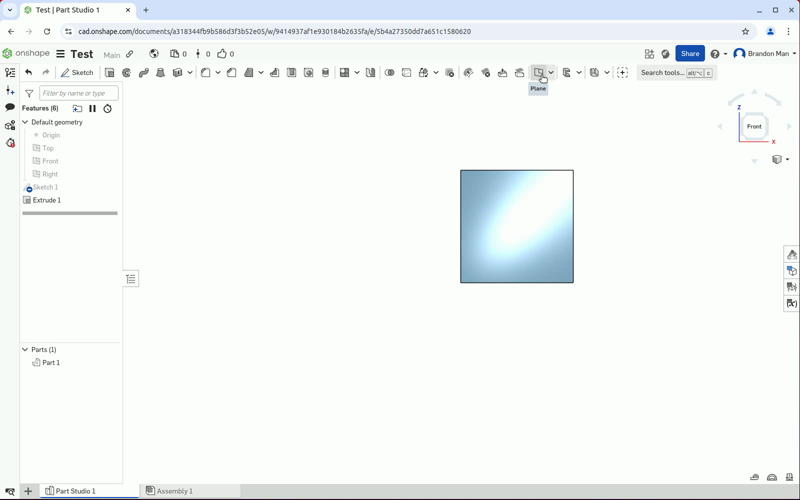
click(541, 75)
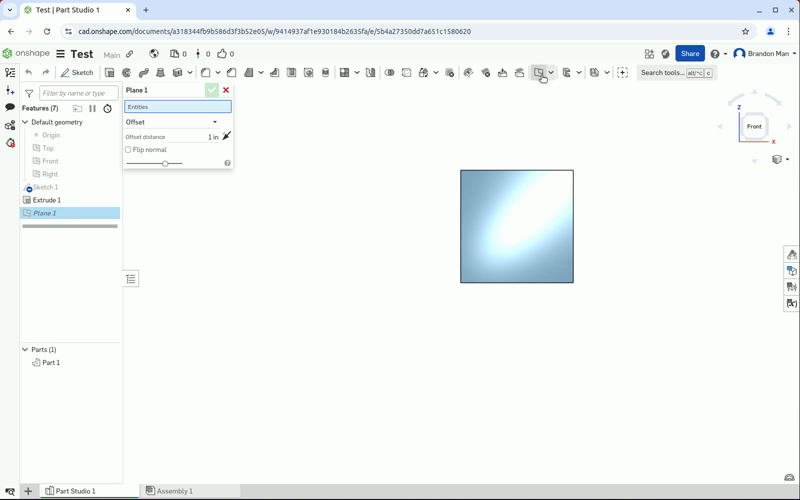
mouse_move(73, 163)
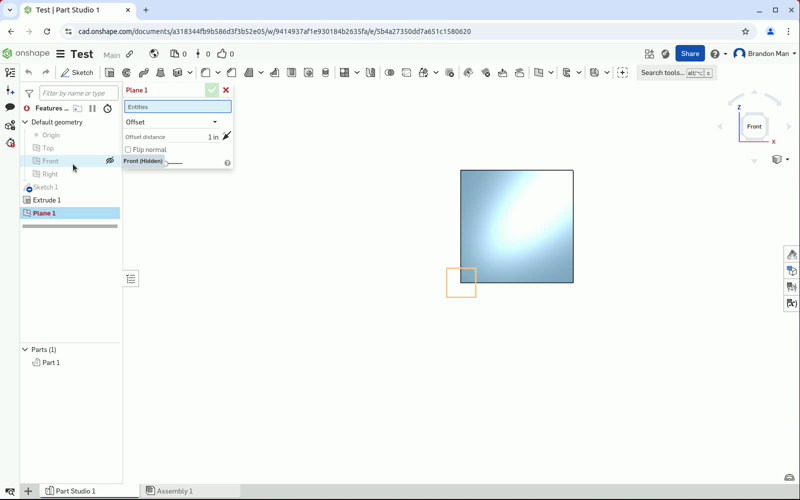
click(73, 163)
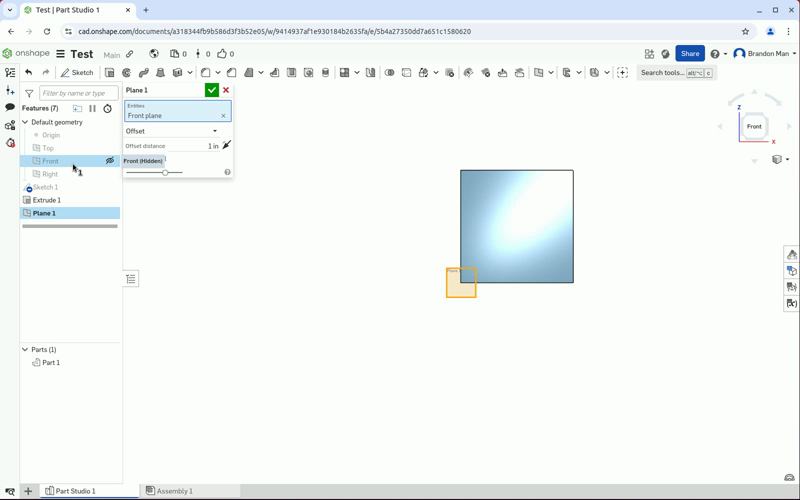
key(tab, 2)
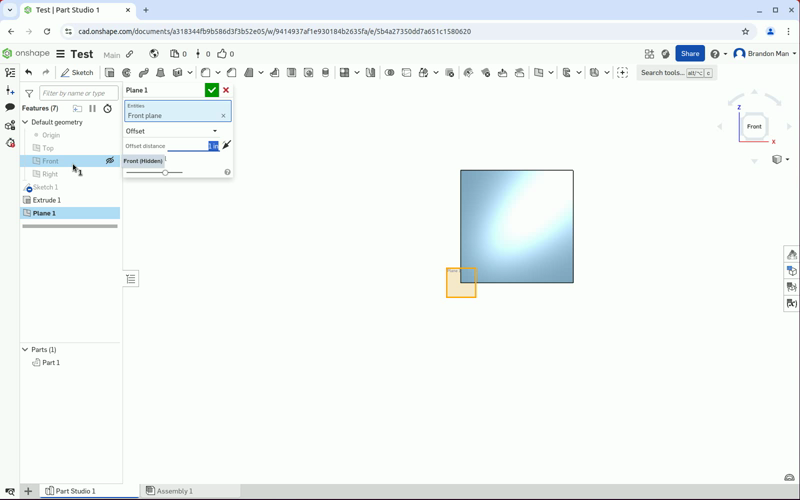
text(15.405)
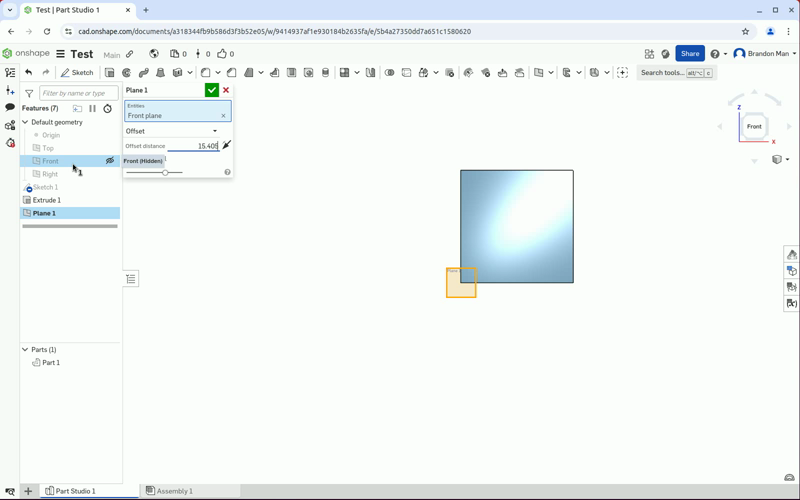
key(enter, 2)
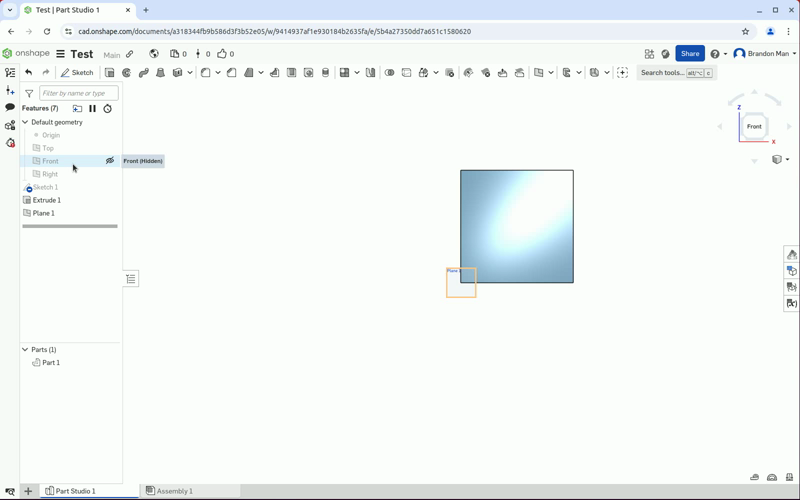
key(shift+s)
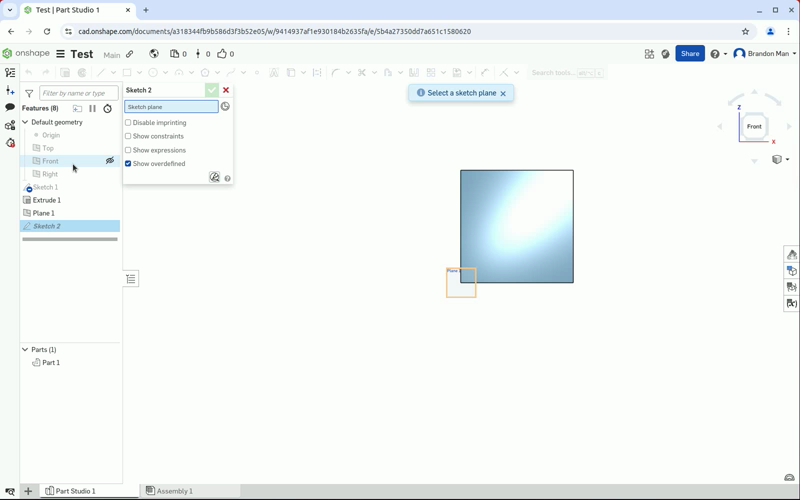
mouse_move(73, 215)
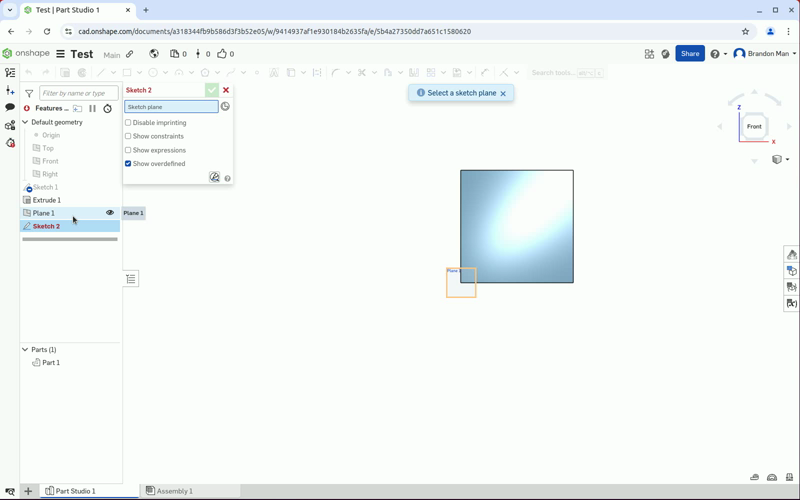
click(73, 215)
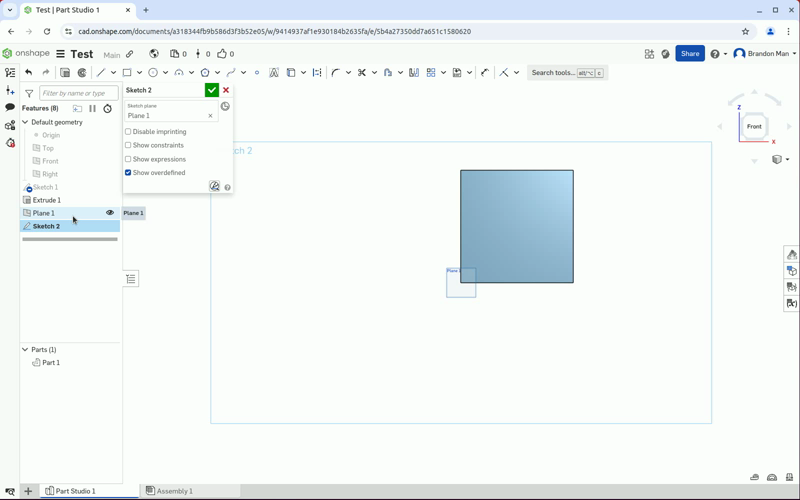
mouse_move(73, 352)
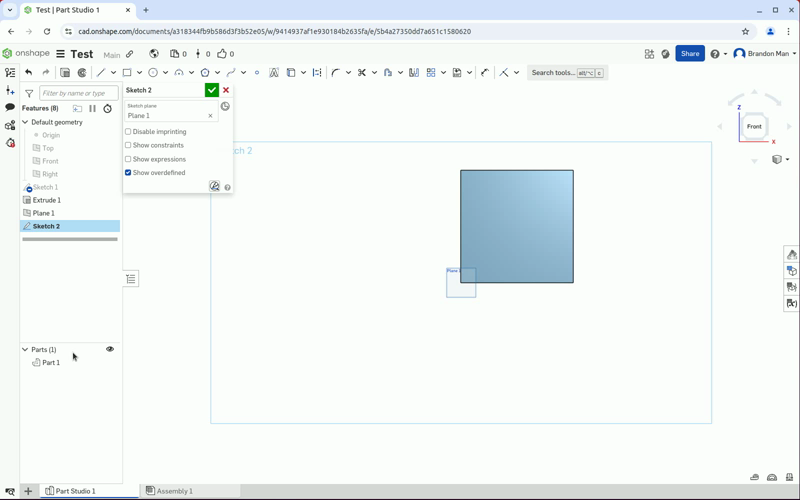
key(y)
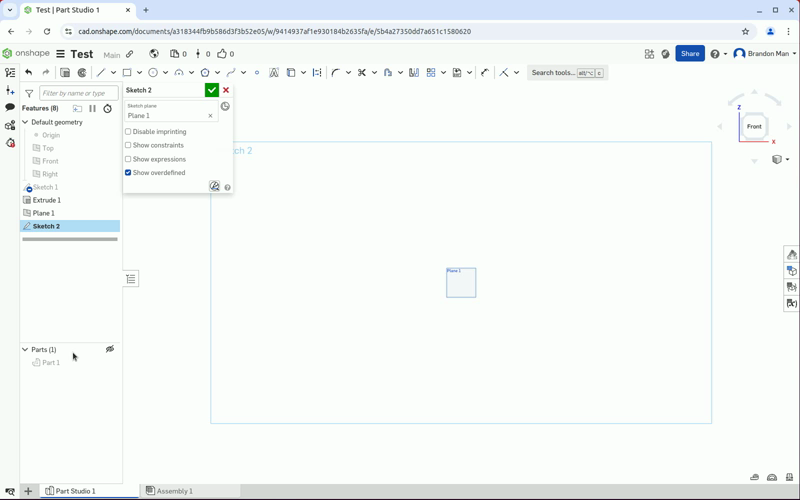
key(l)
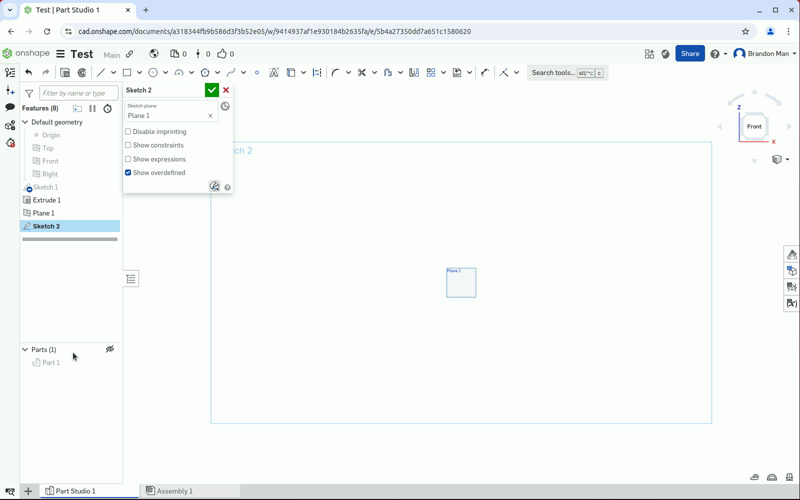
key_down(shift)
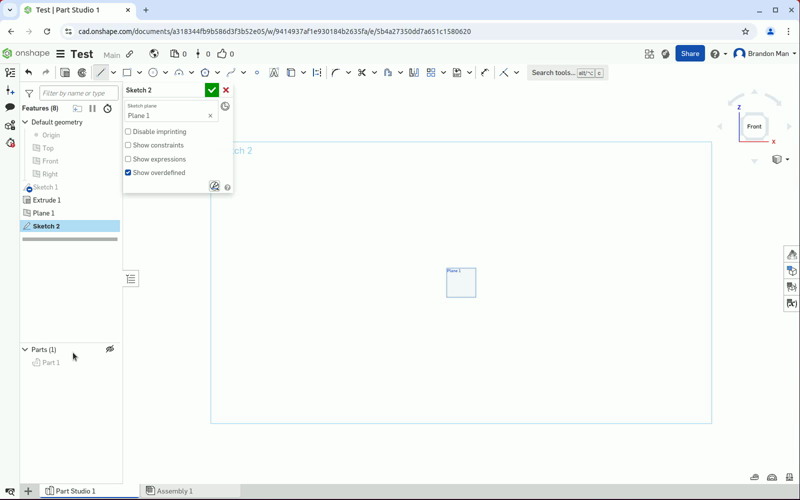
mouse_move(460, 282)
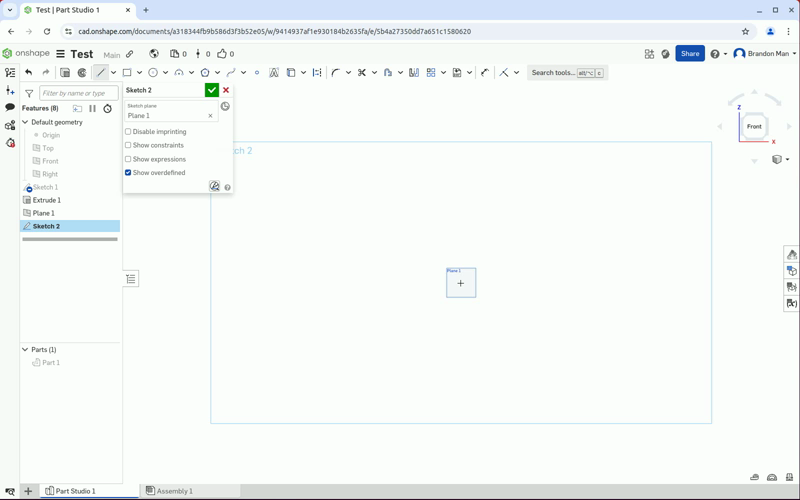
click(460, 282)
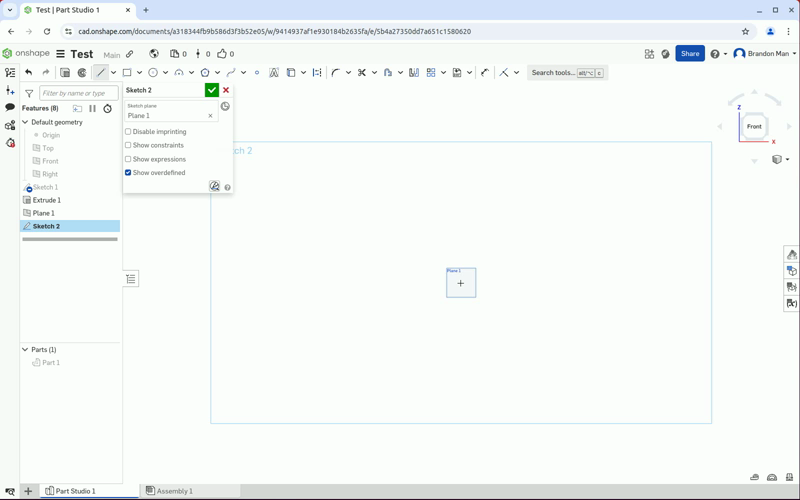
key_up(shift)
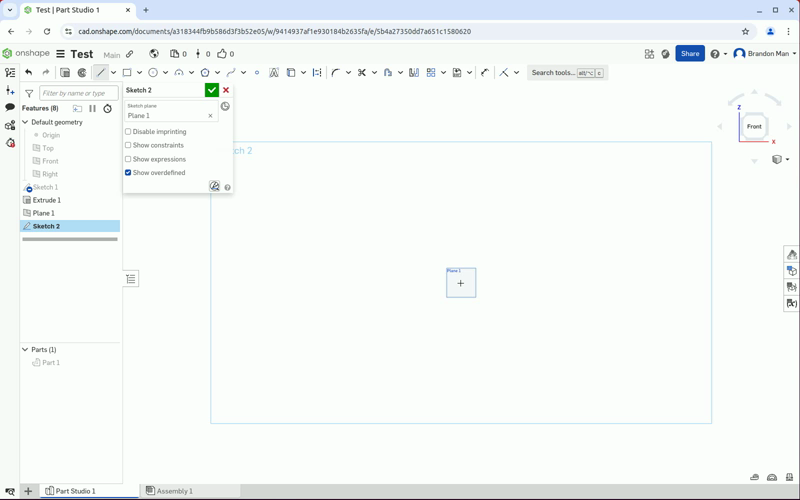
key_down(shift)
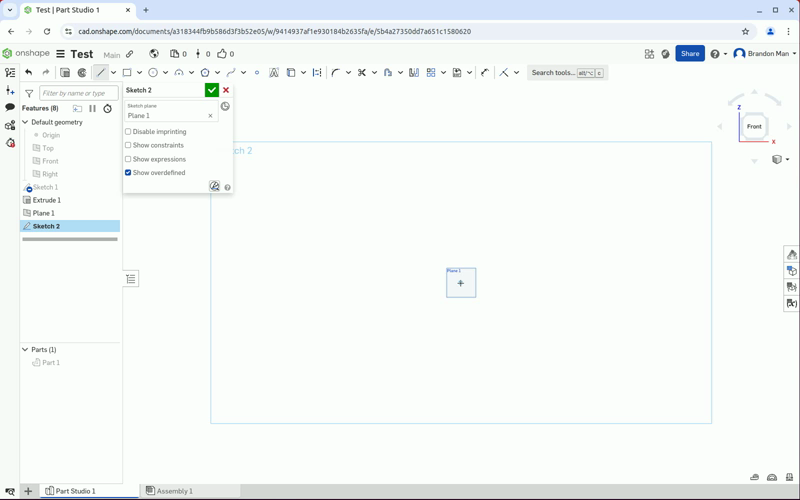
mouse_move(498, 170)
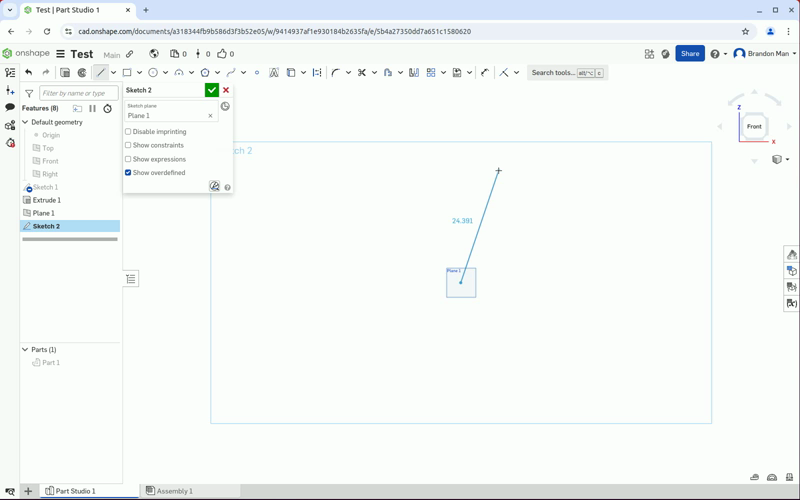
click(498, 170)
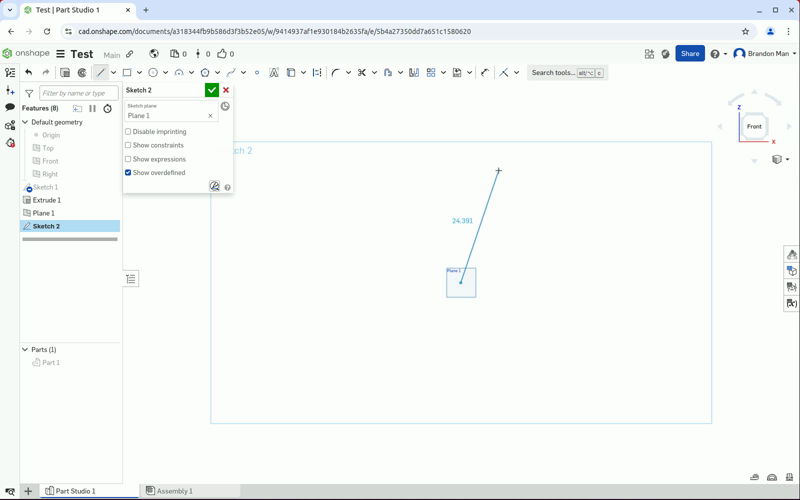
key_up(shift)
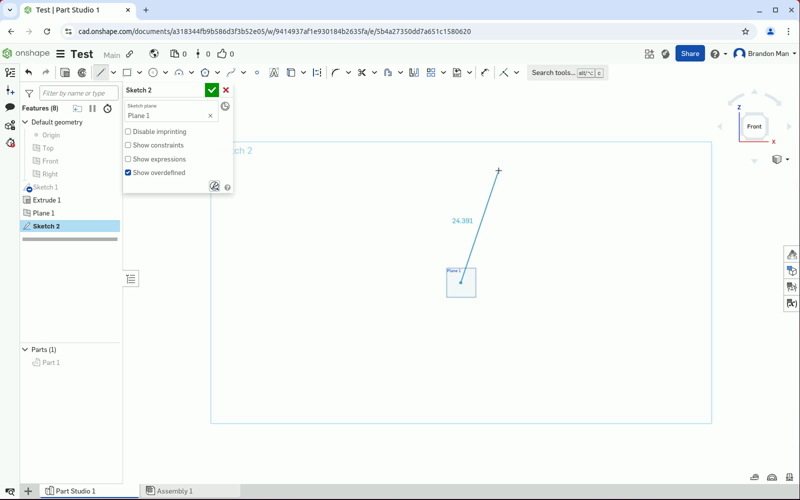
key_down(shift)
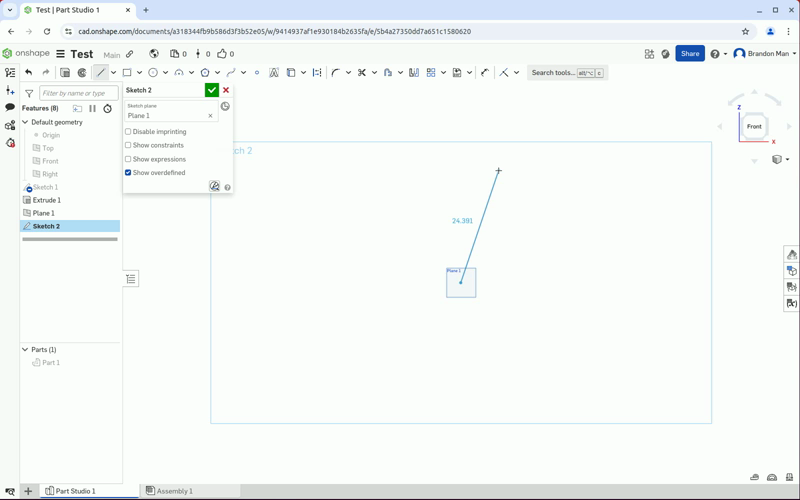
mouse_move(528, 170)
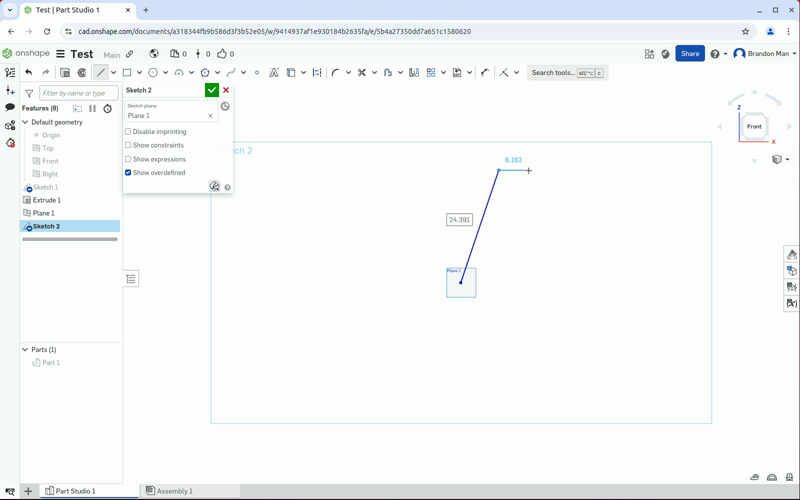
mouse_move(460, 170)
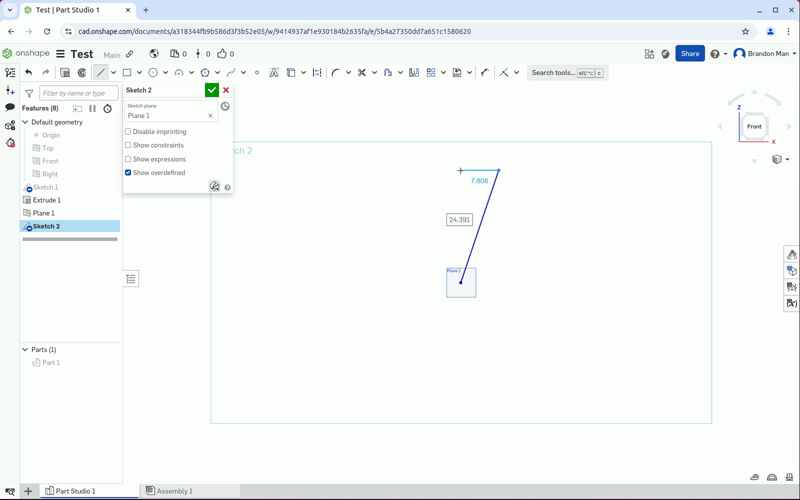
click(460, 170)
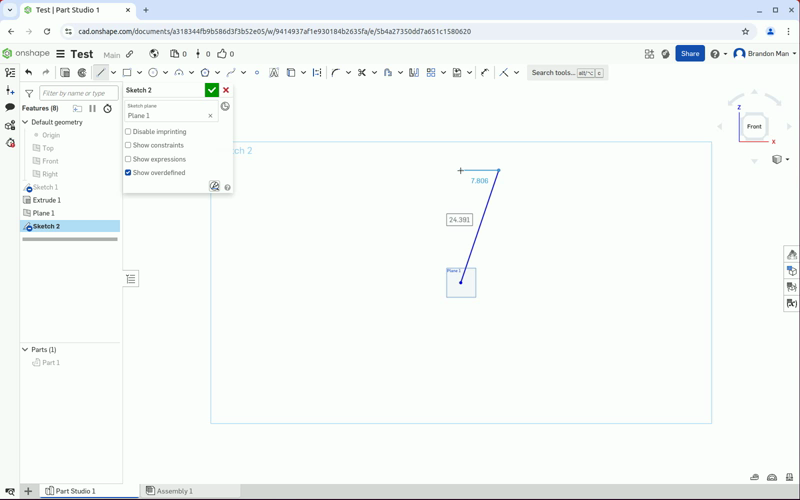
key_up(shift)
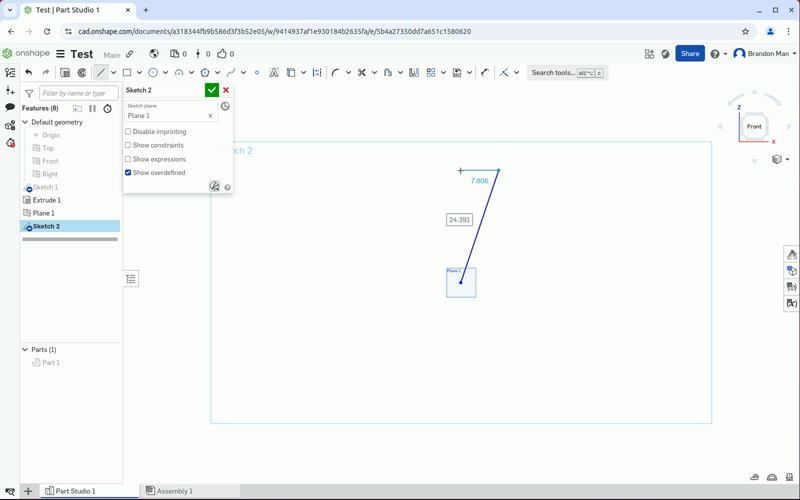
key_down(shift)
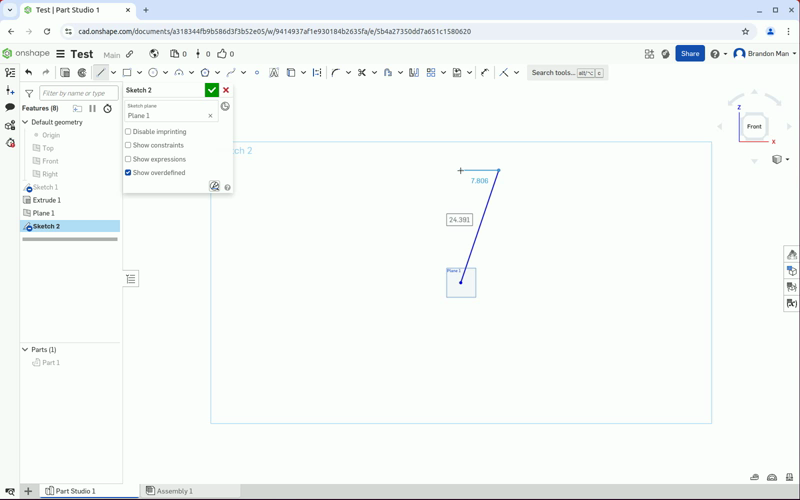
mouse_move(460, 282)
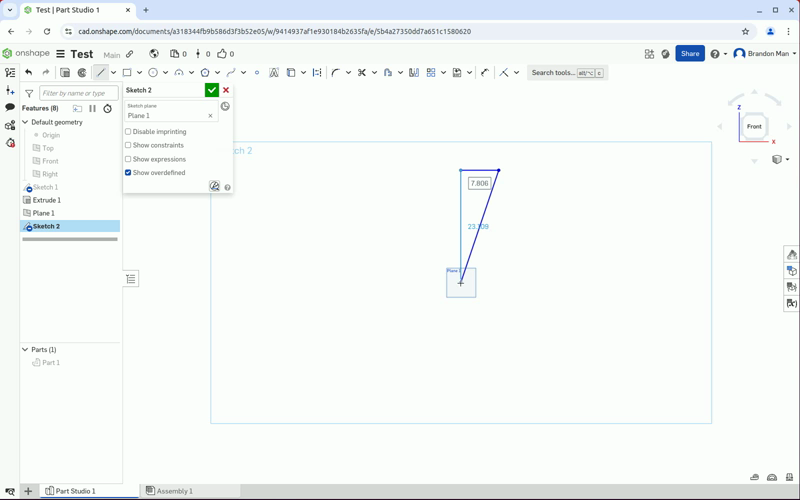
key_up(shift)
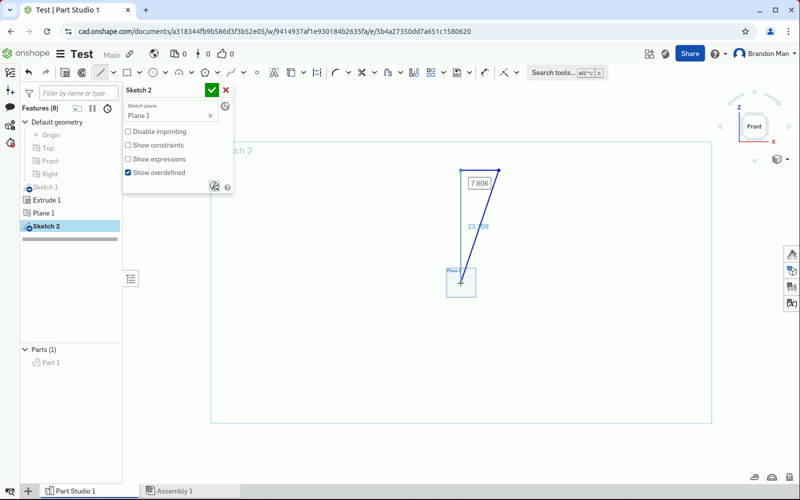
click(460, 282)
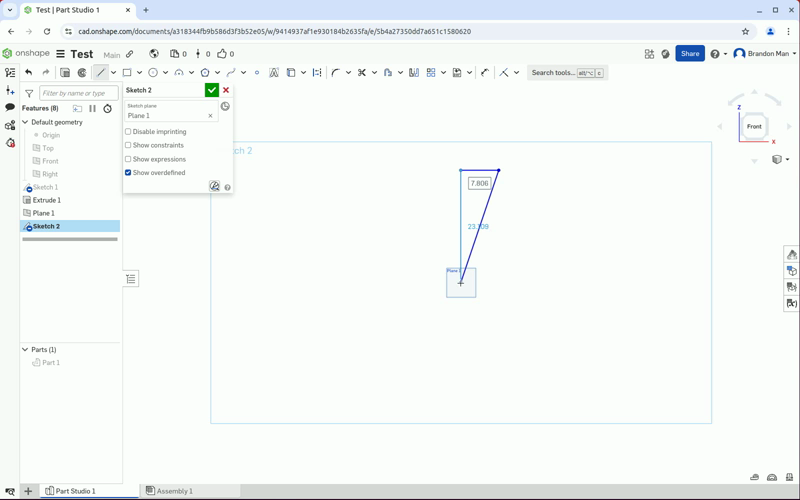
key(esc)
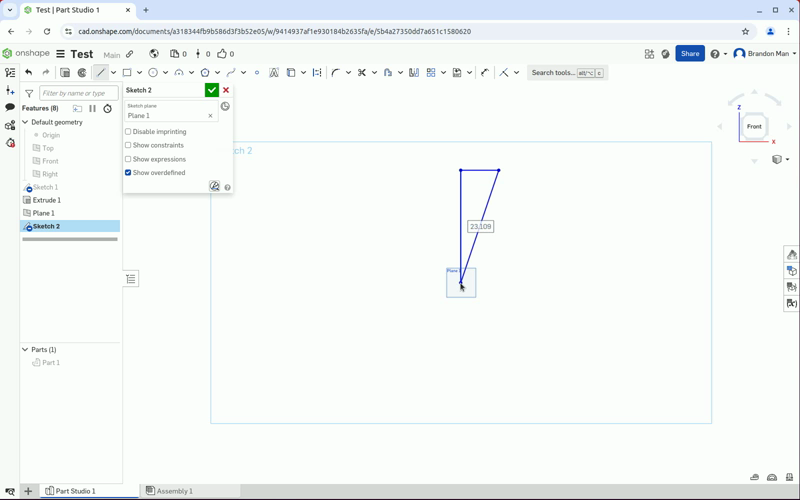
mouse_move(470, 216)
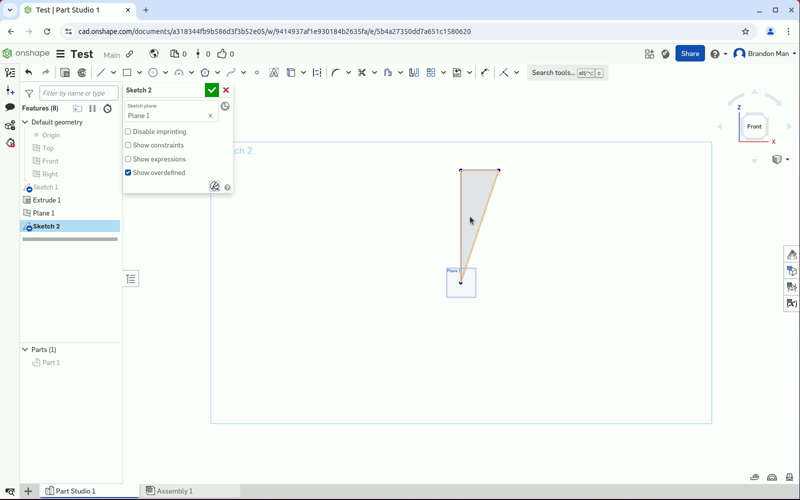
click(470, 216)
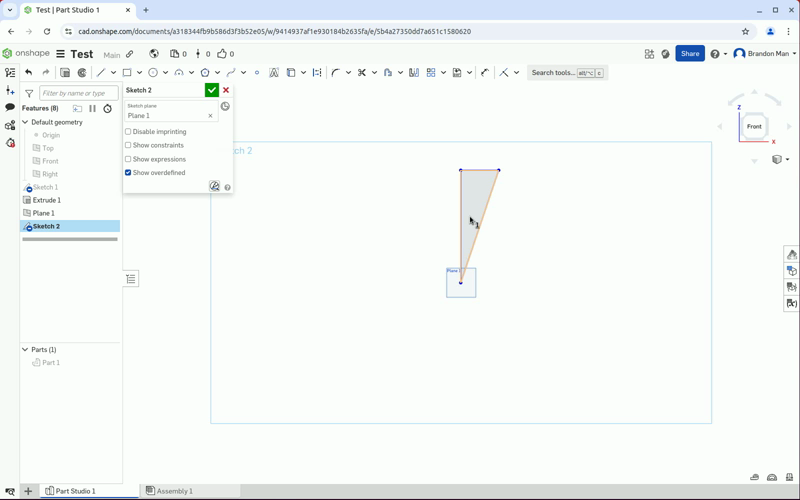
mouse_move(73, 352)
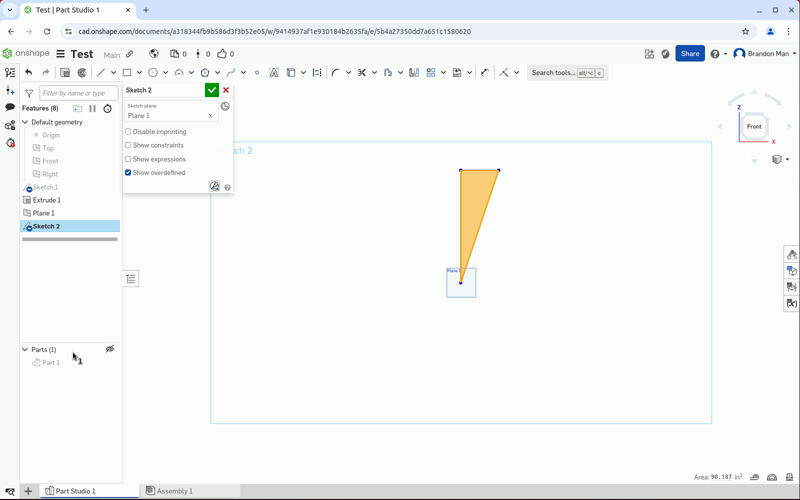
key(shift+y)
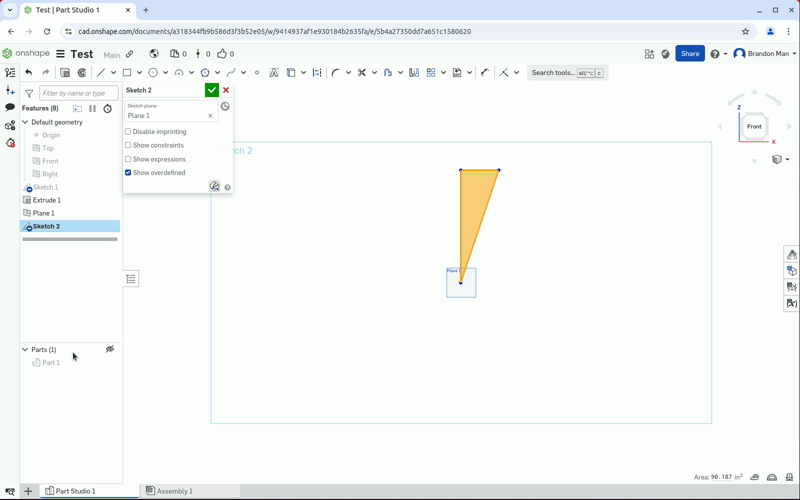
key(shift+e)
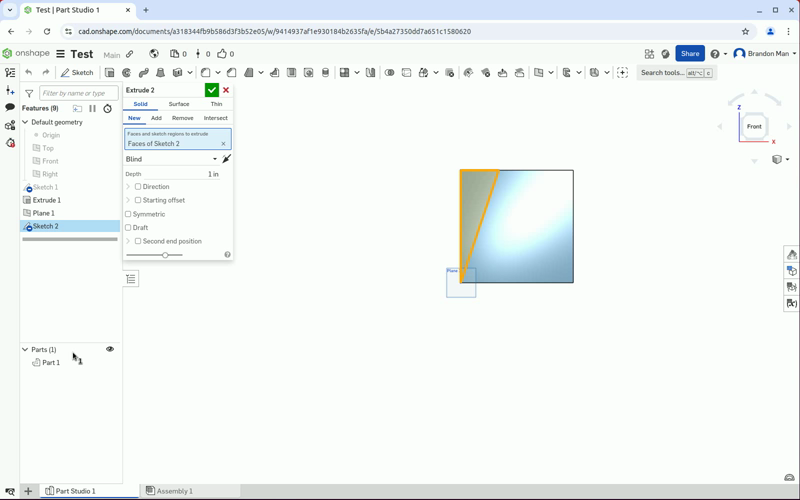
mouse_move(143, 106)
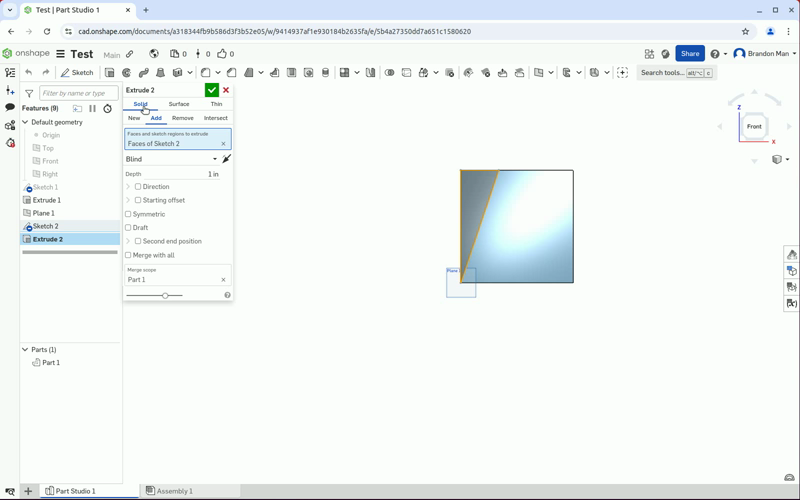
click(143, 106)
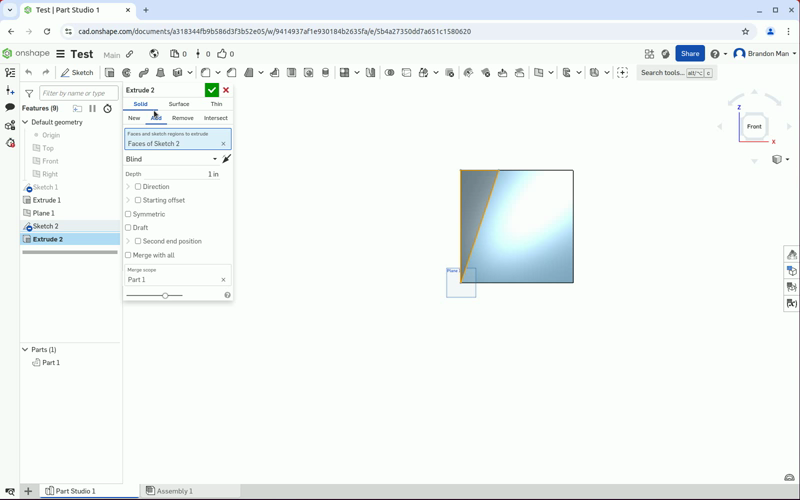
mouse_move(186, 120)
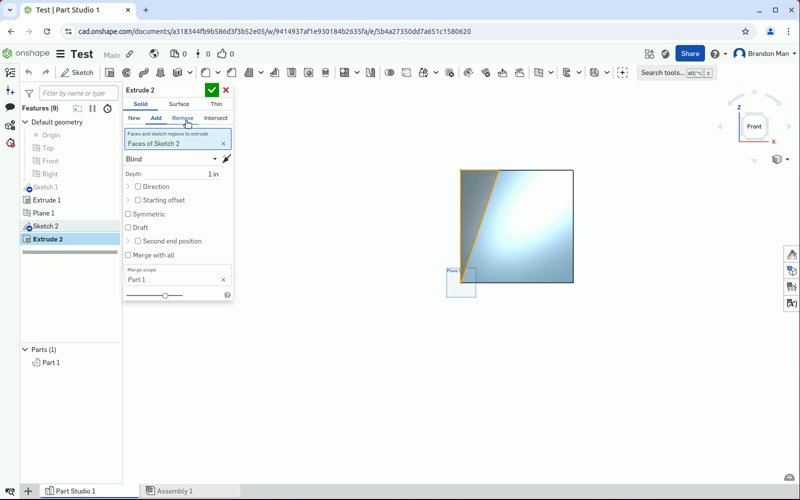
click(186, 120)
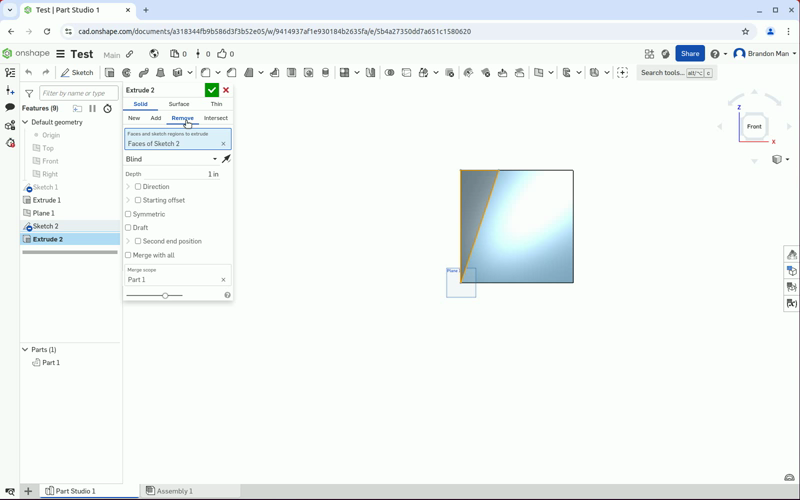
key(tab, 4)
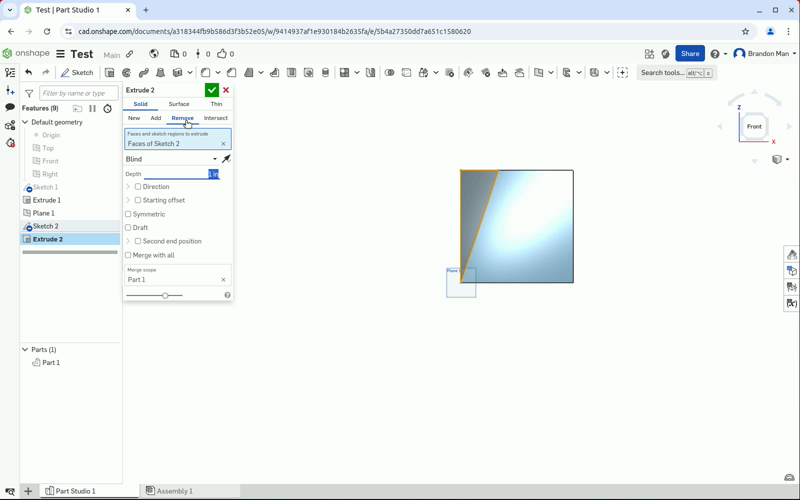
text(15.405)
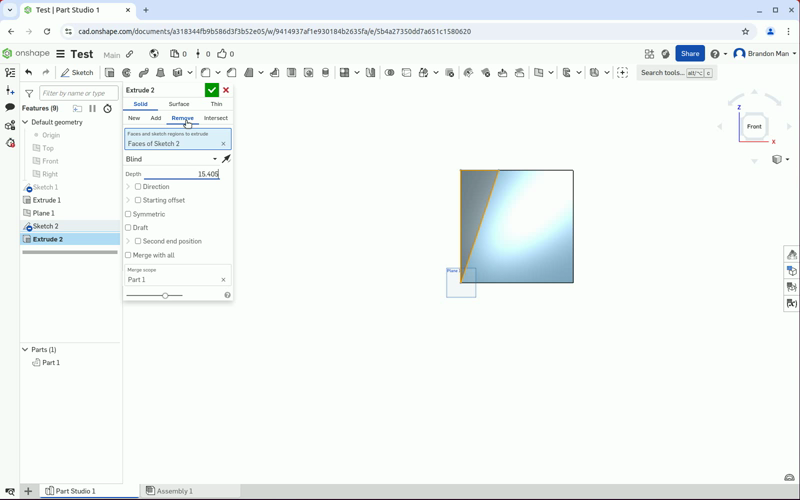
key(tab, 6)
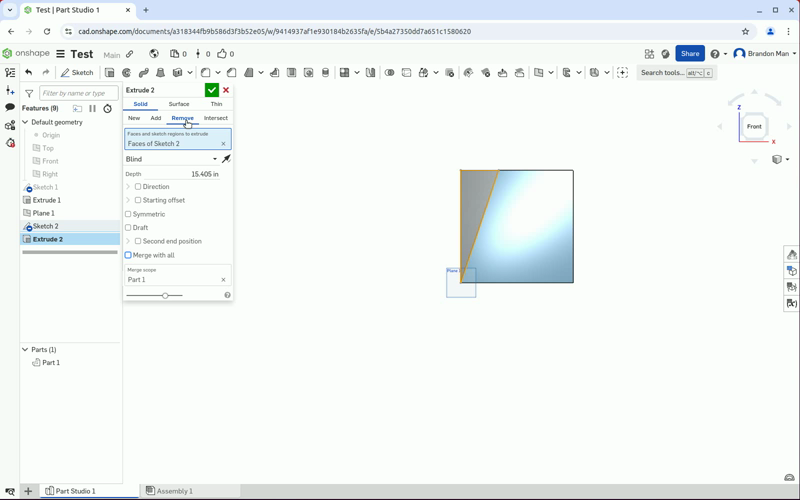
key(space)
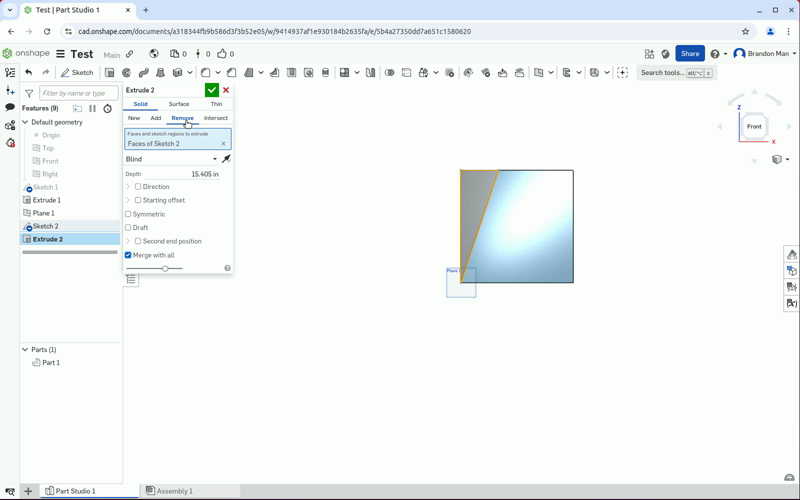
key(enter)
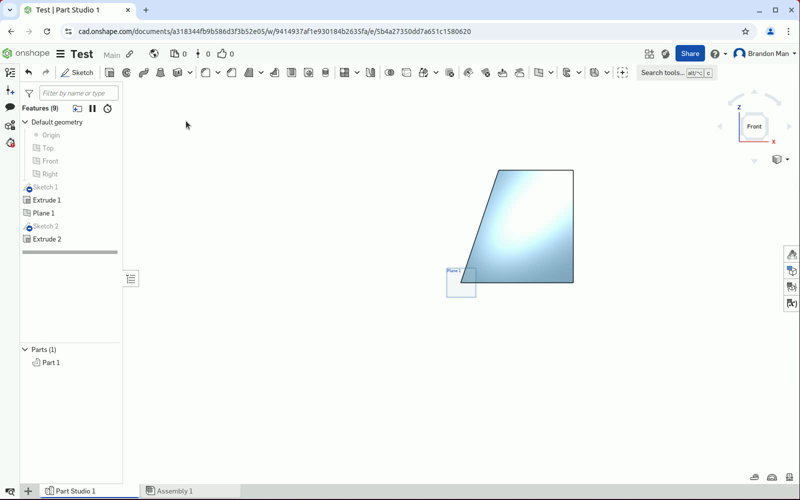
key(shift+h)
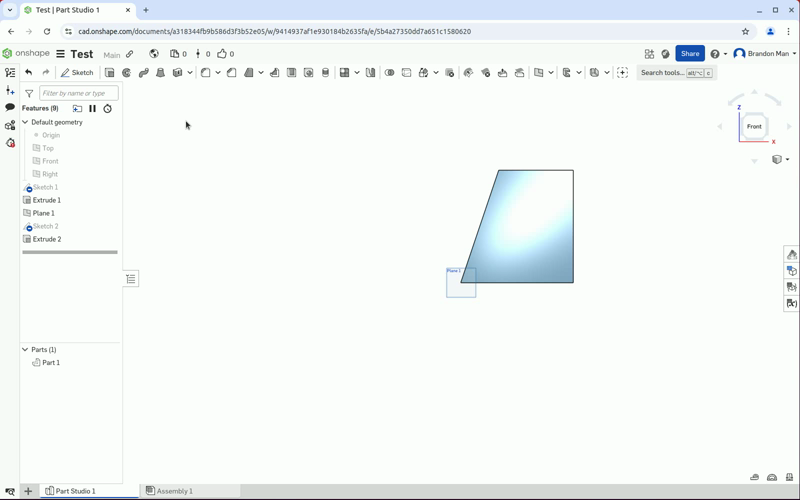
key(shift+h)
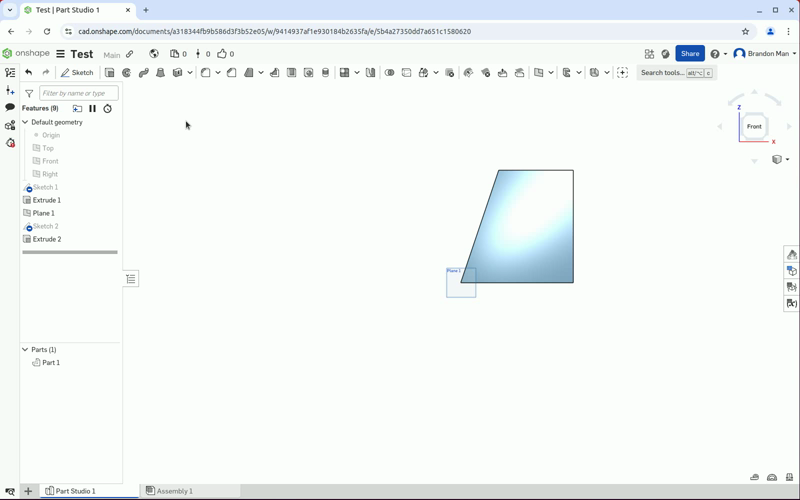
mouse_move(73, 189)
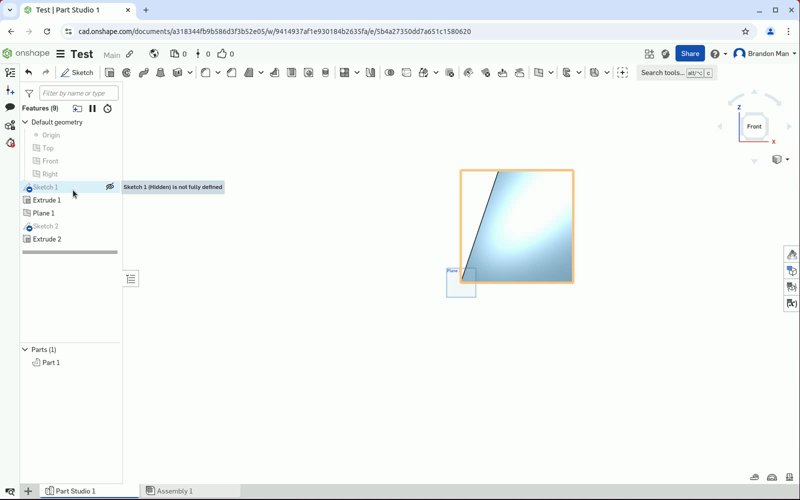
click(73, 189)
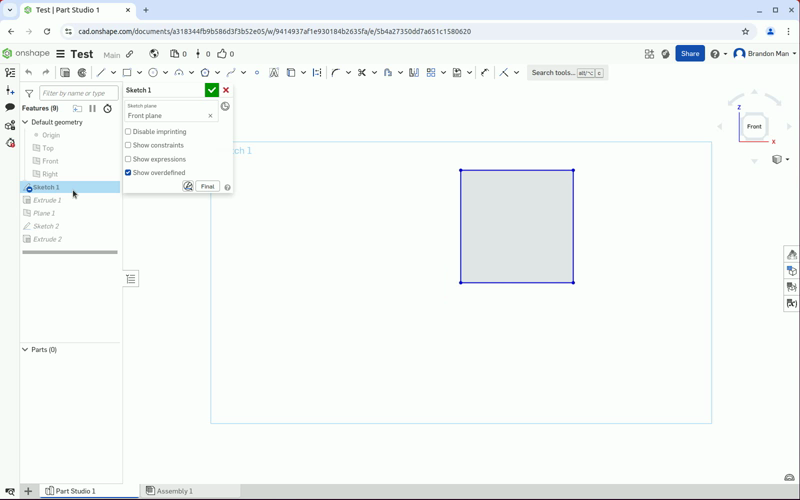
mouse_move(229, 92)
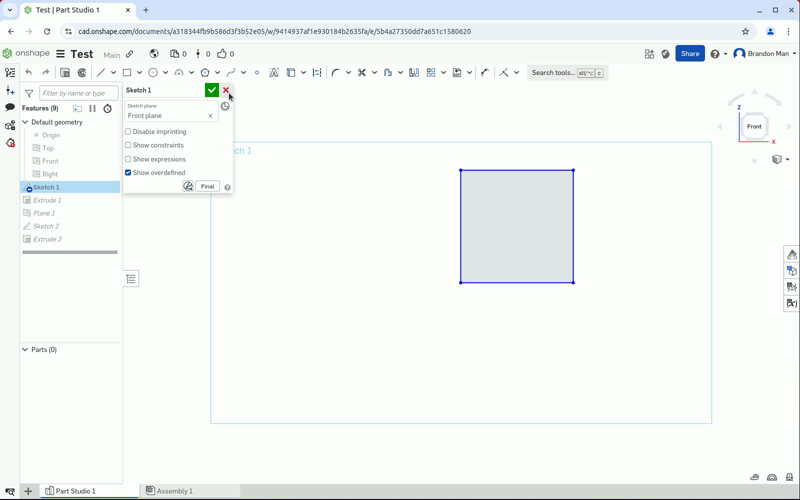
click(229, 92)
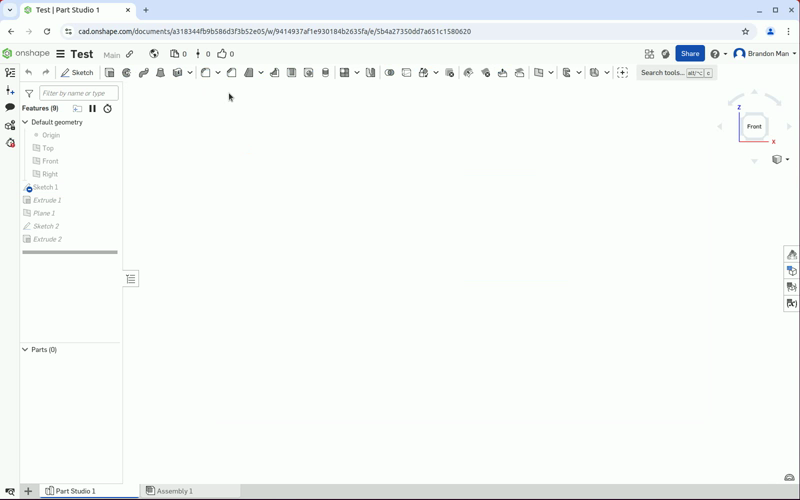
key(shift+s)
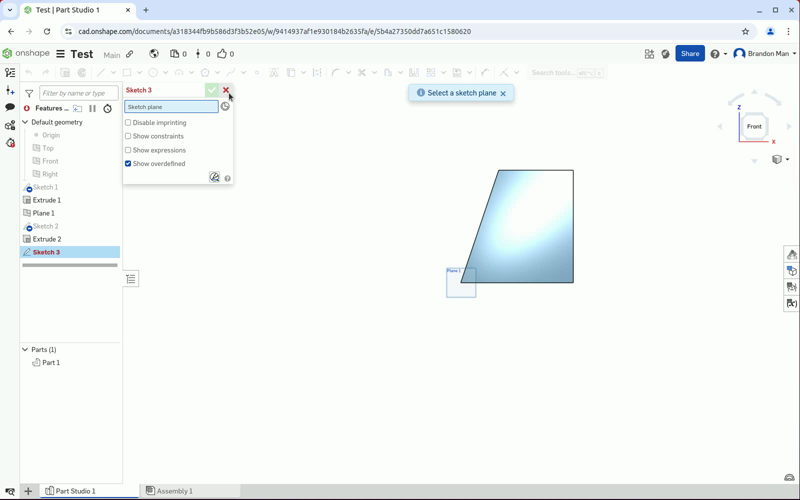
mouse_move(73, 215)
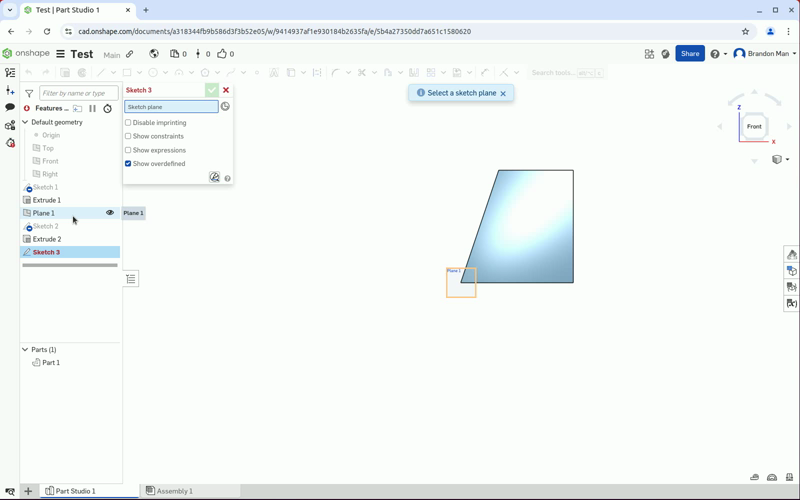
click(73, 215)
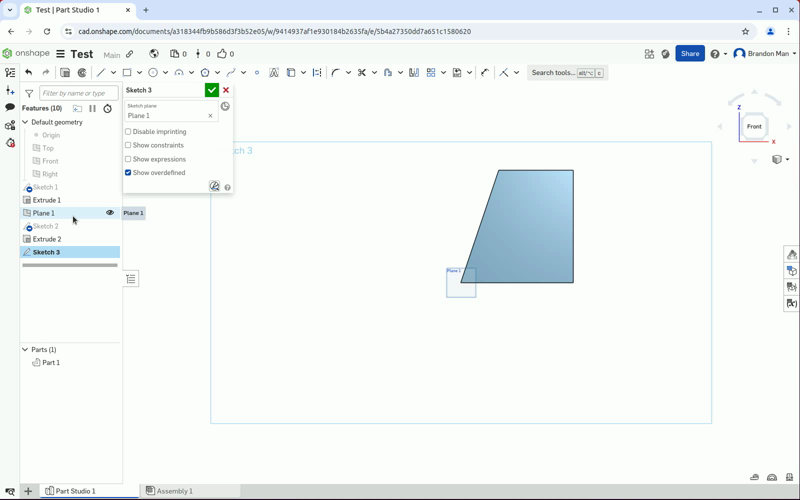
mouse_move(73, 352)
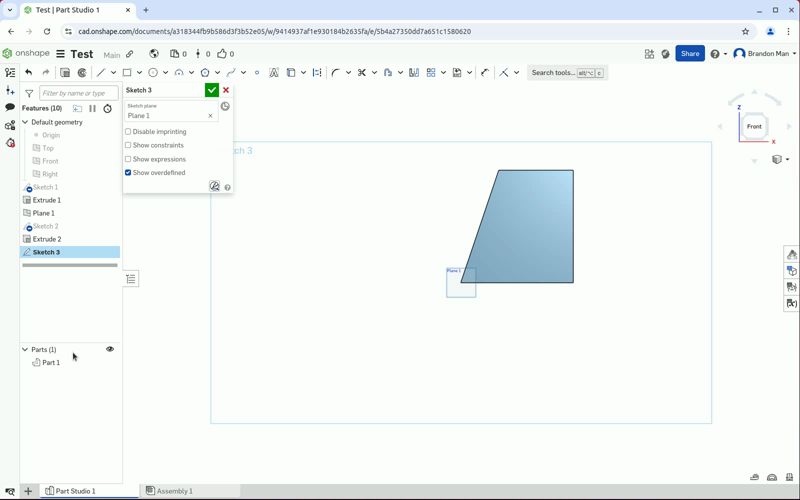
key(y)
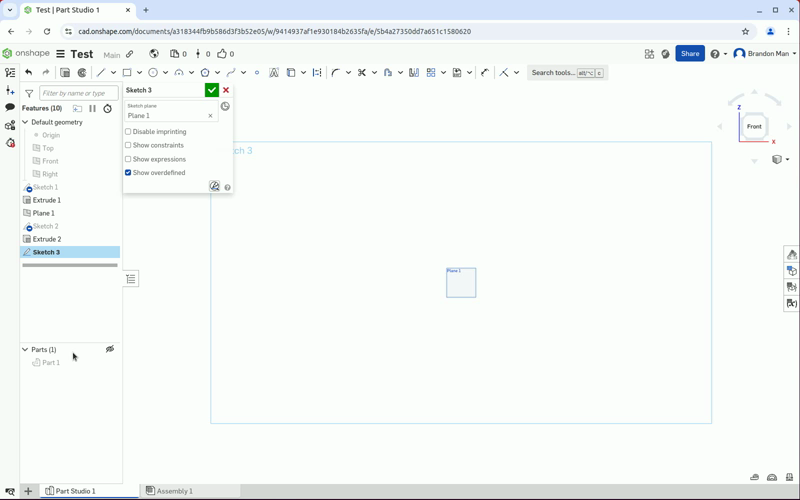
key(l)
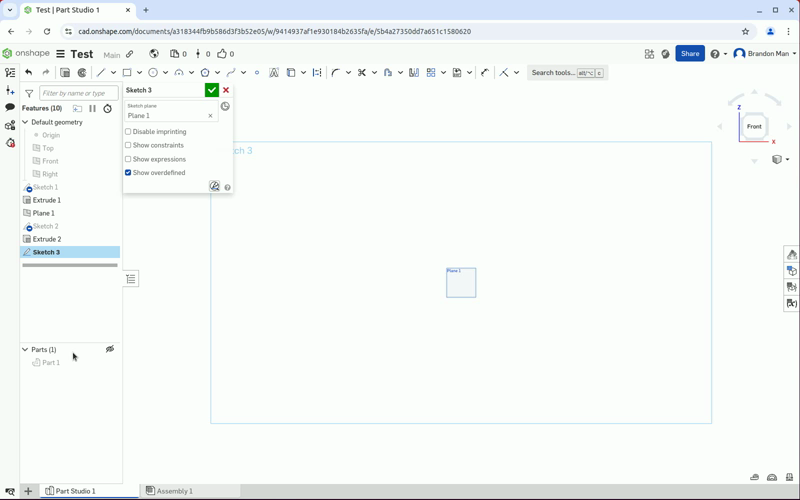
key_down(shift)
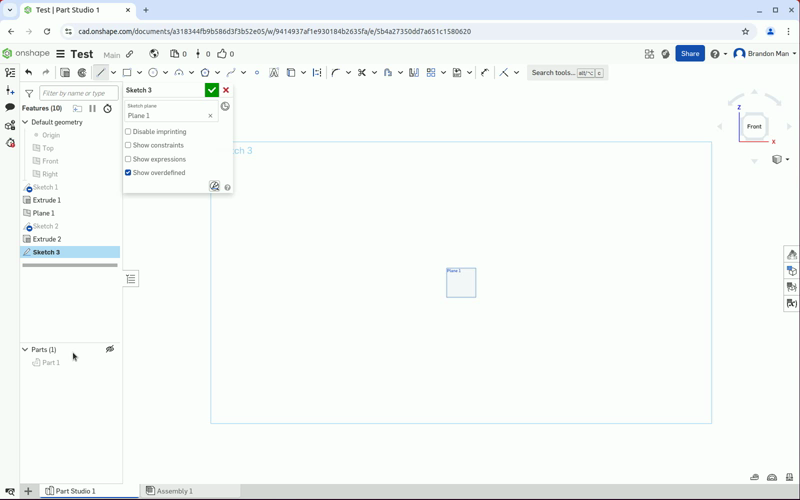
mouse_move(535, 170)
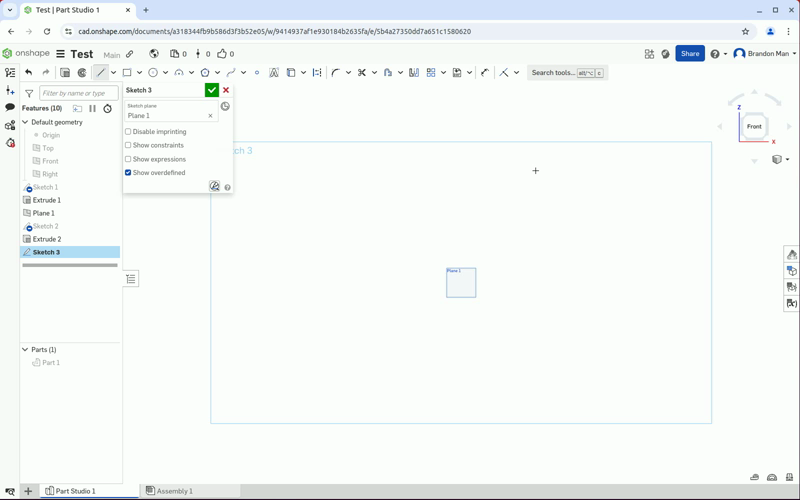
click(535, 170)
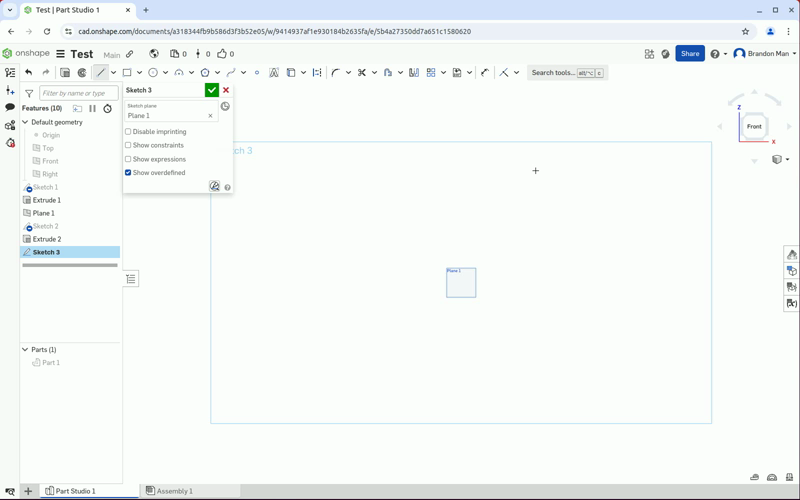
key_up(shift)
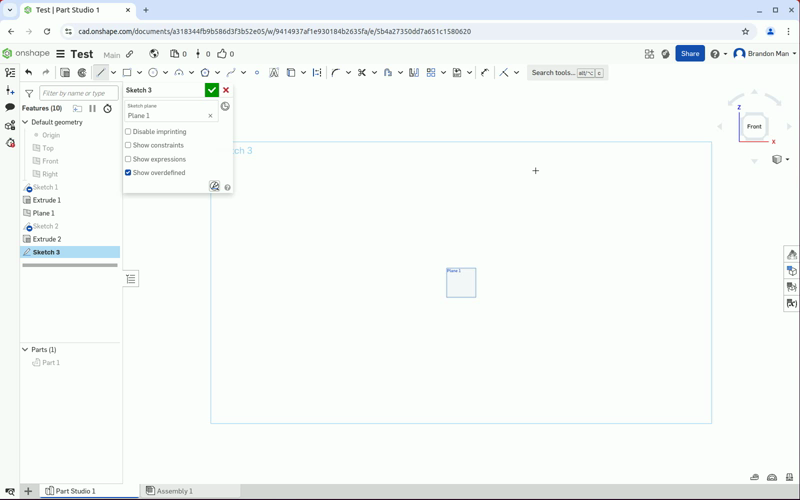
key_down(shift)
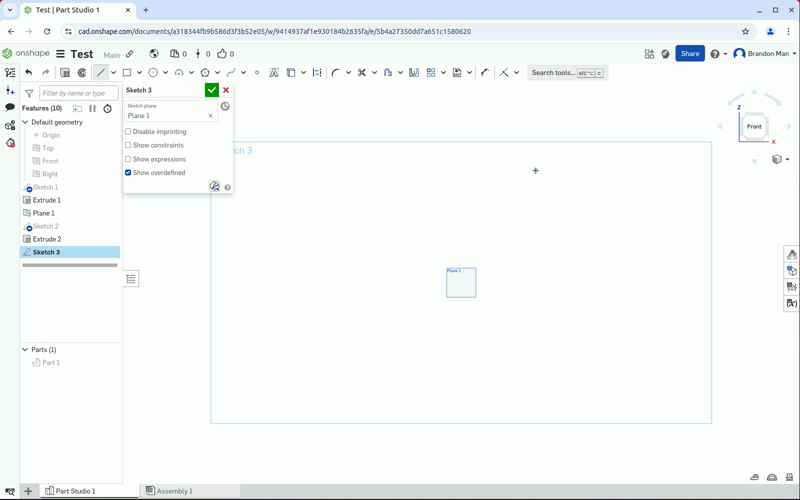
mouse_move(573, 282)
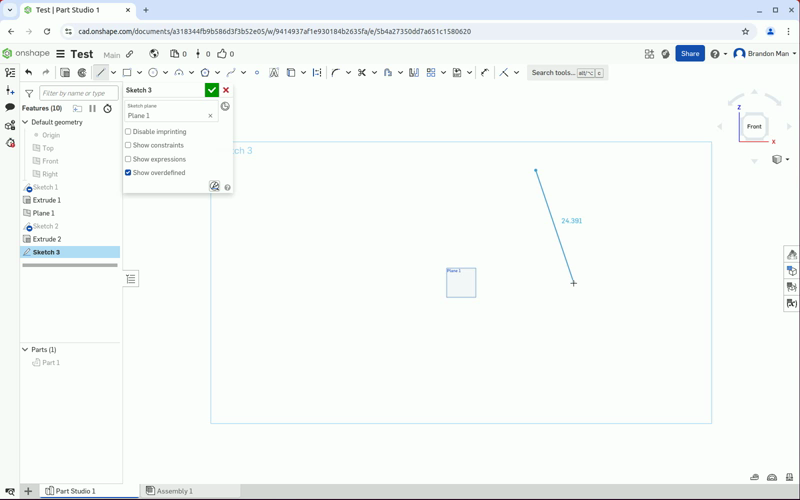
click(573, 282)
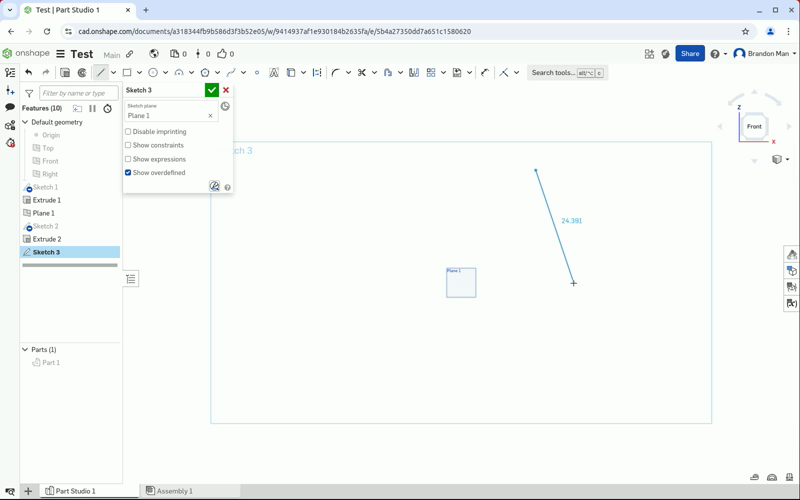
key_up(shift)
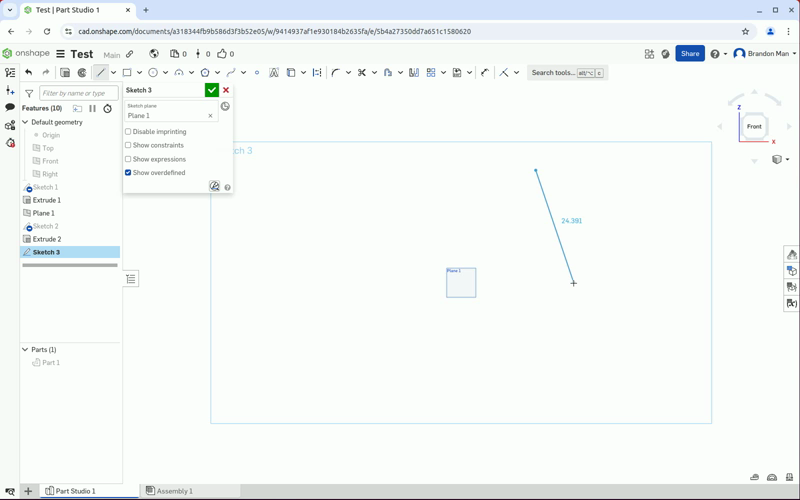
key_down(shift)
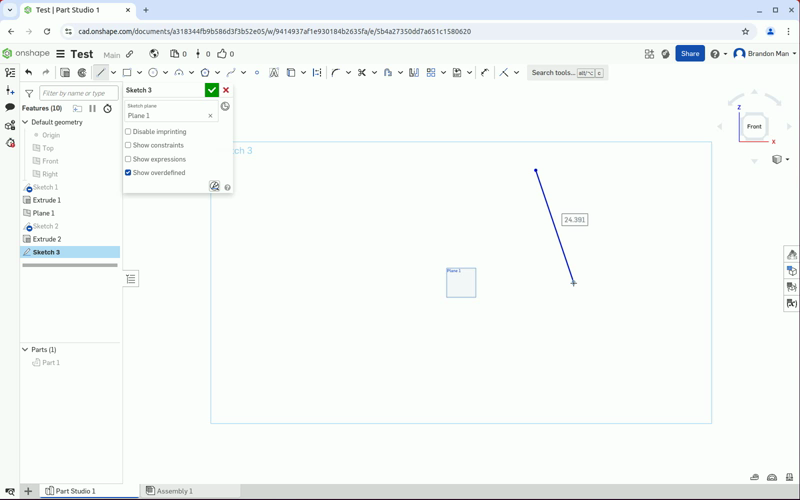
mouse_move(573, 170)
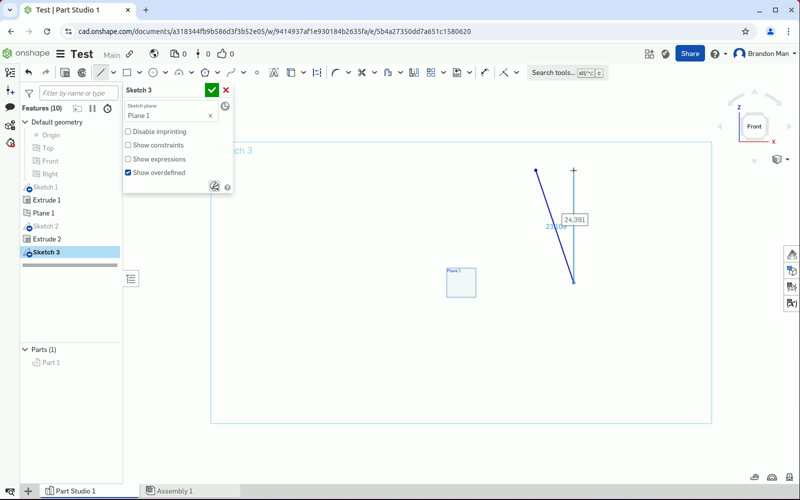
click(573, 170)
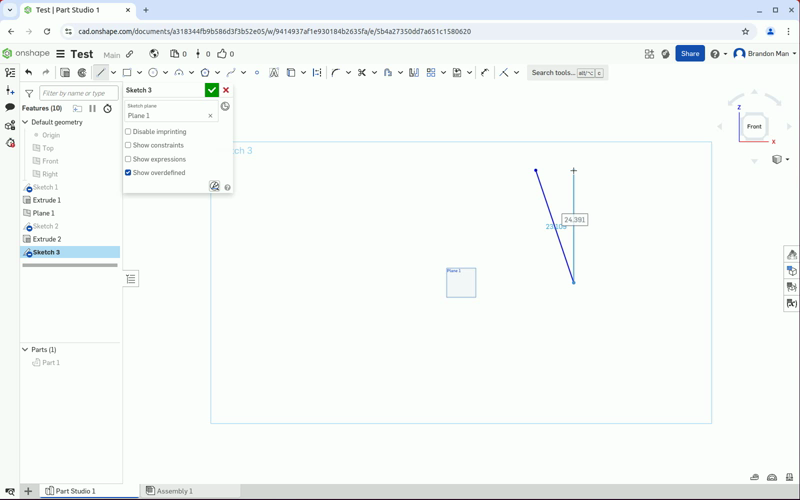
key_up(shift)
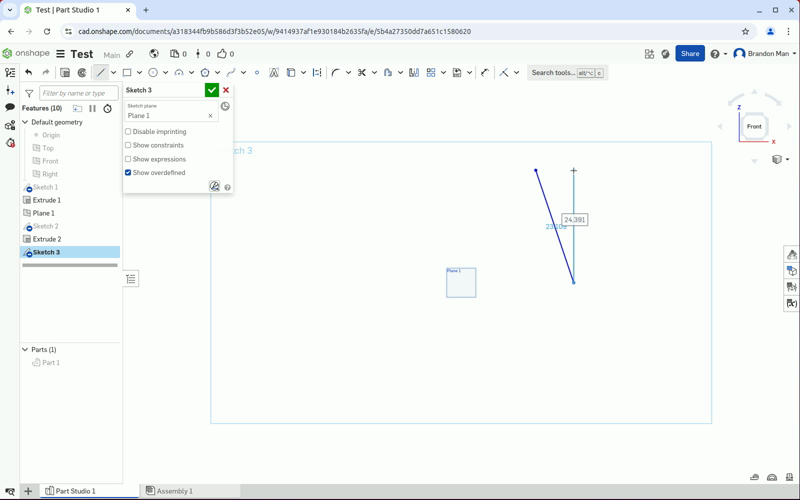
mouse_move(589, 170)
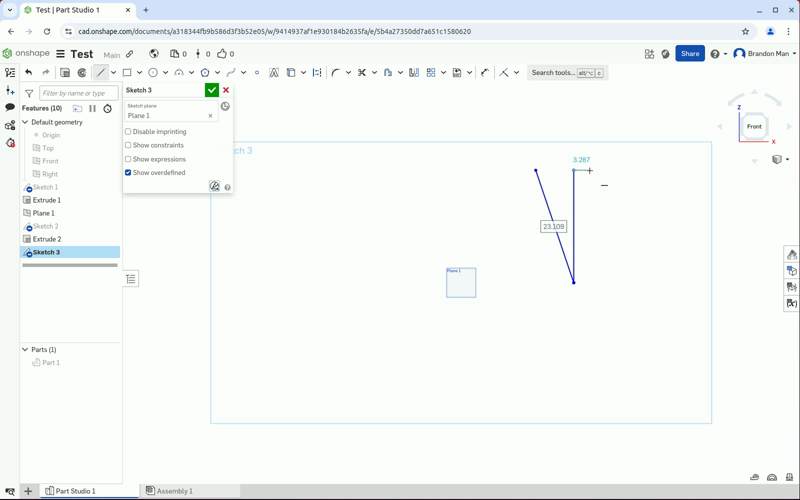
key_down(shift)
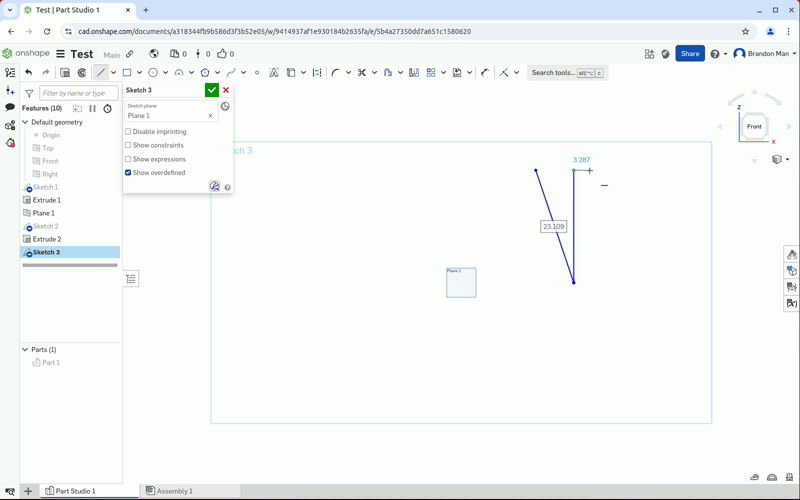
mouse_move(535, 170)
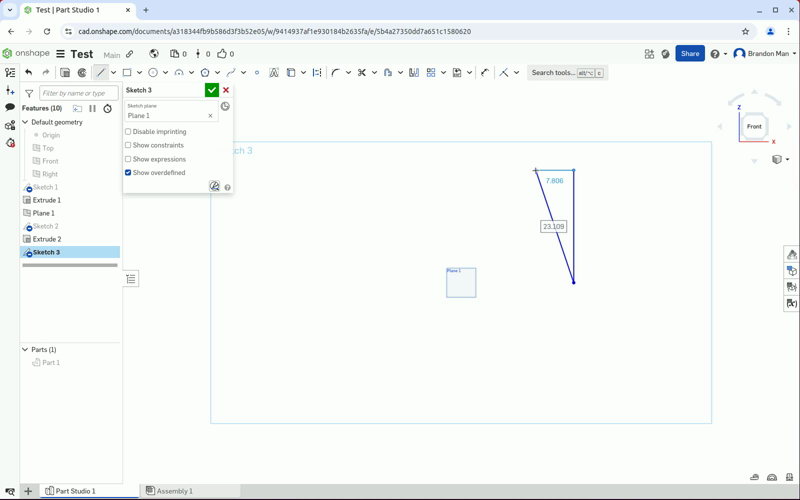
key_up(shift)
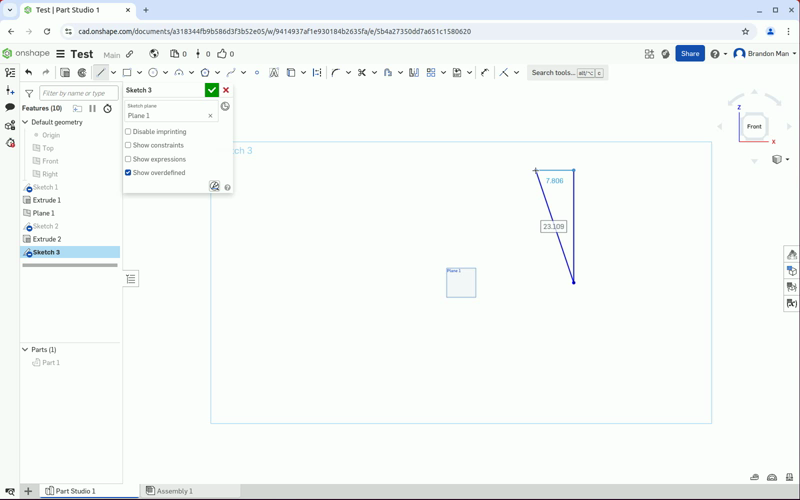
click(535, 170)
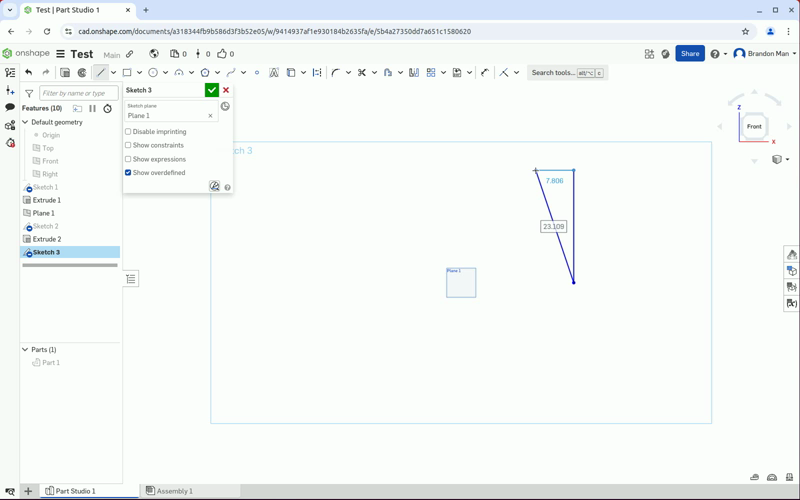
key(esc)
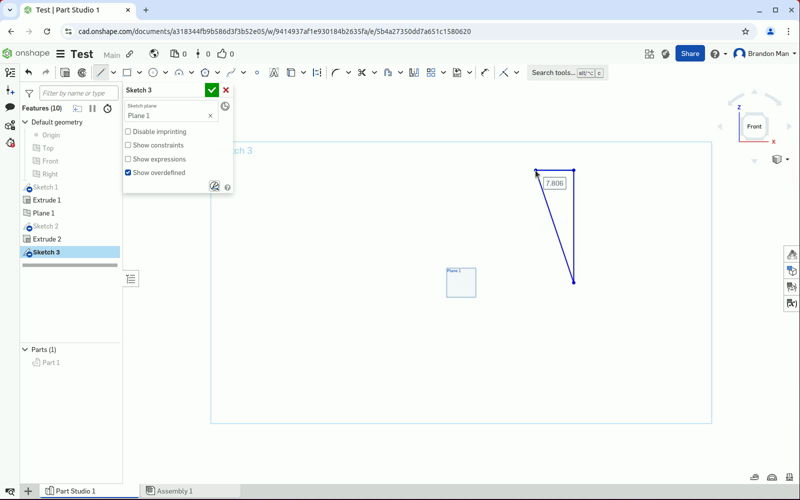
mouse_move(567, 227)
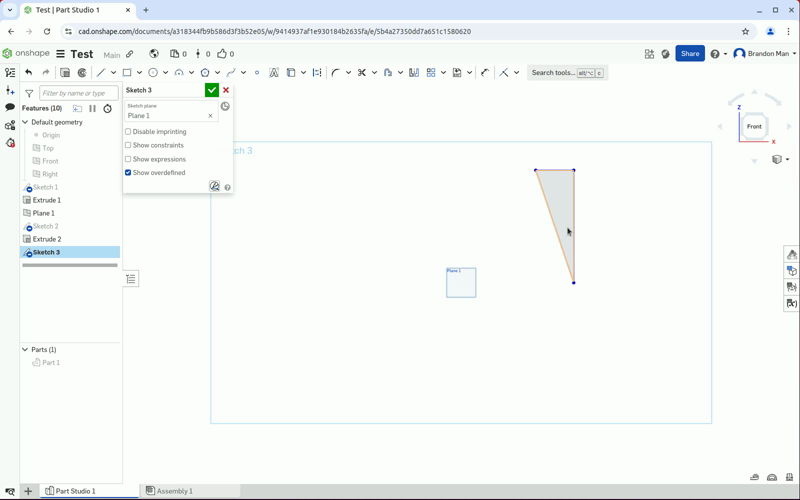
click(567, 227)
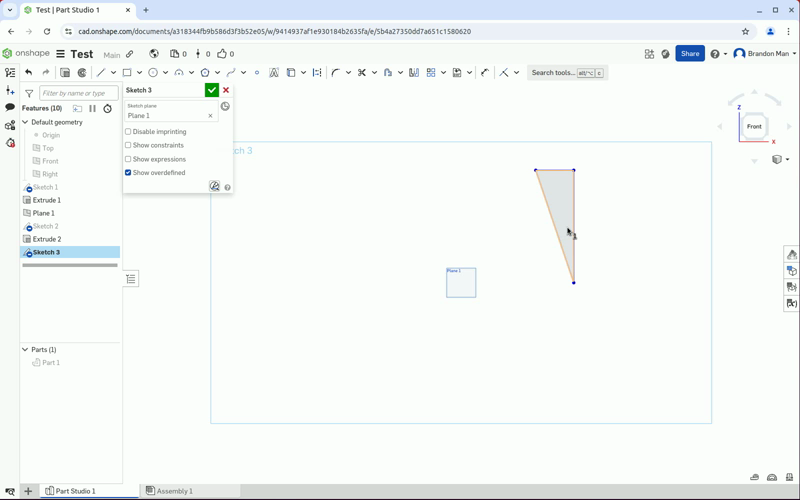
mouse_move(73, 352)
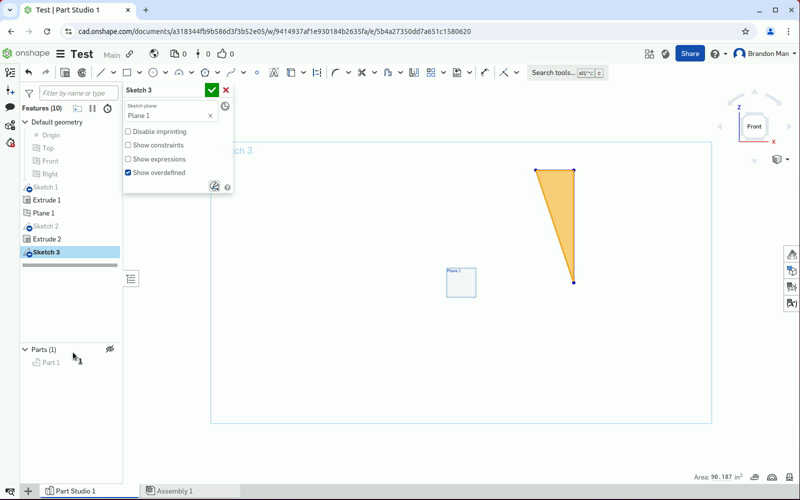
key(shift+y)
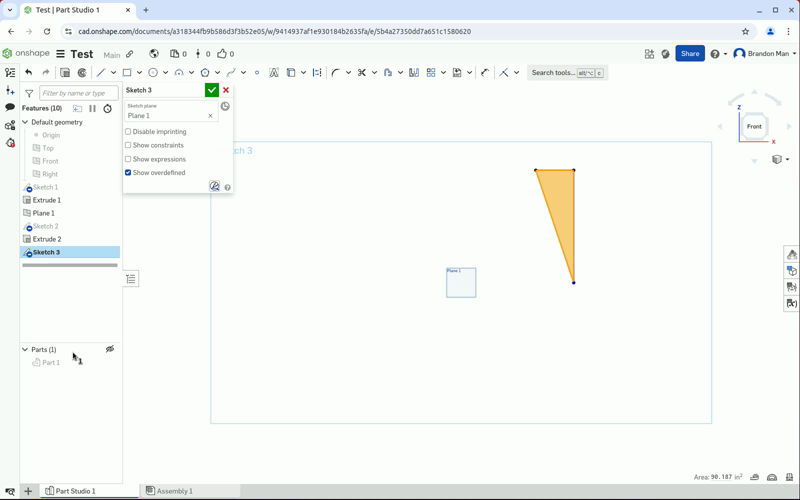
key(shift+e)
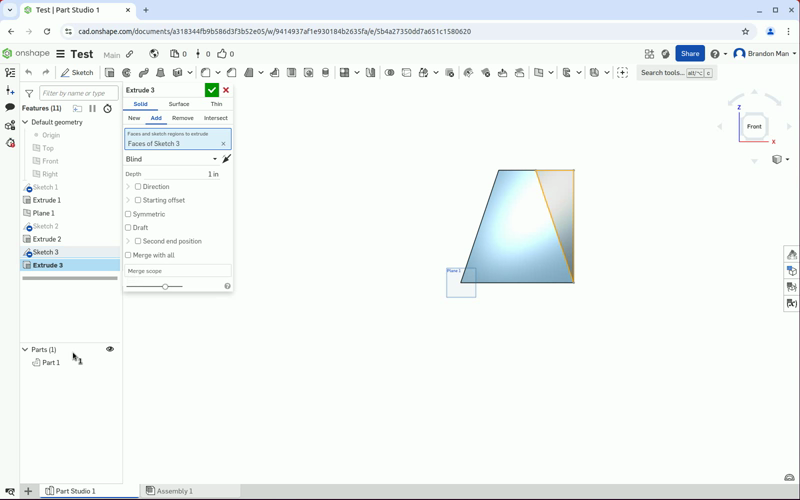
mouse_move(143, 106)
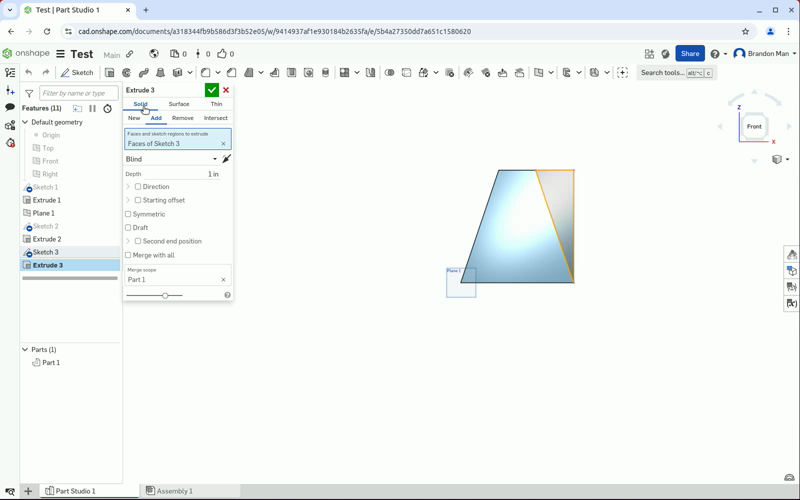
click(143, 106)
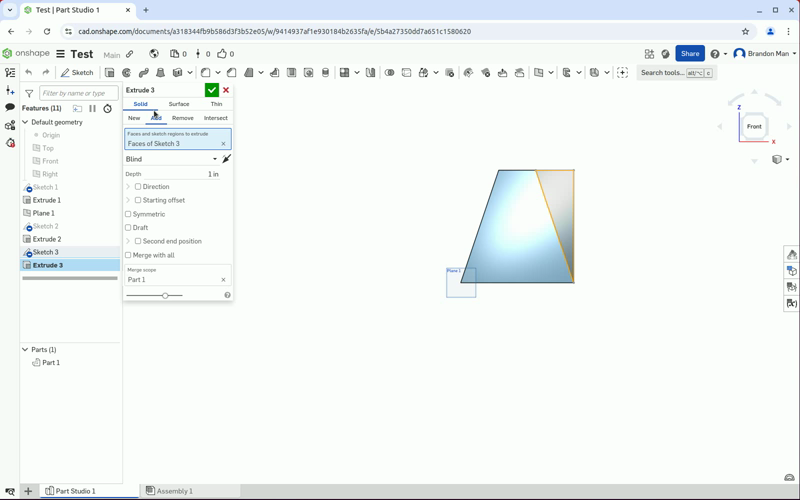
mouse_move(186, 120)
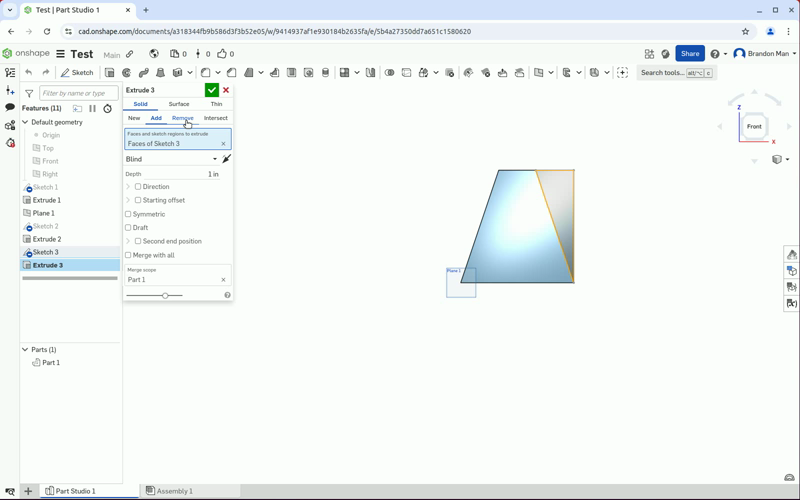
click(186, 120)
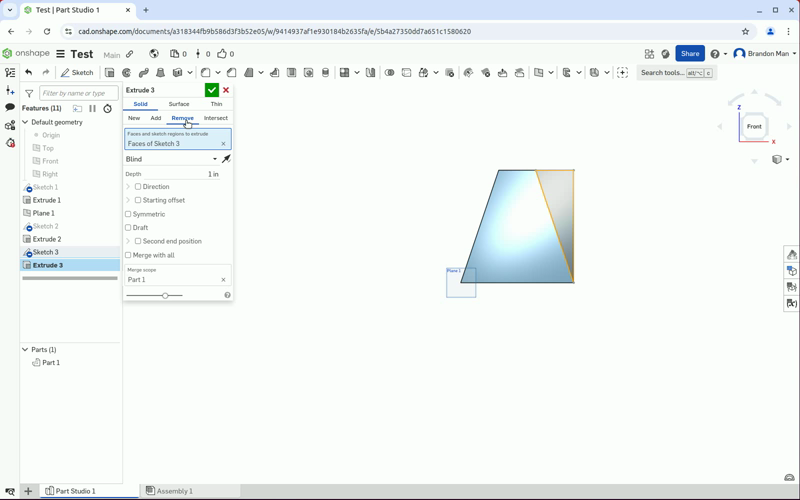
key(tab, 4)
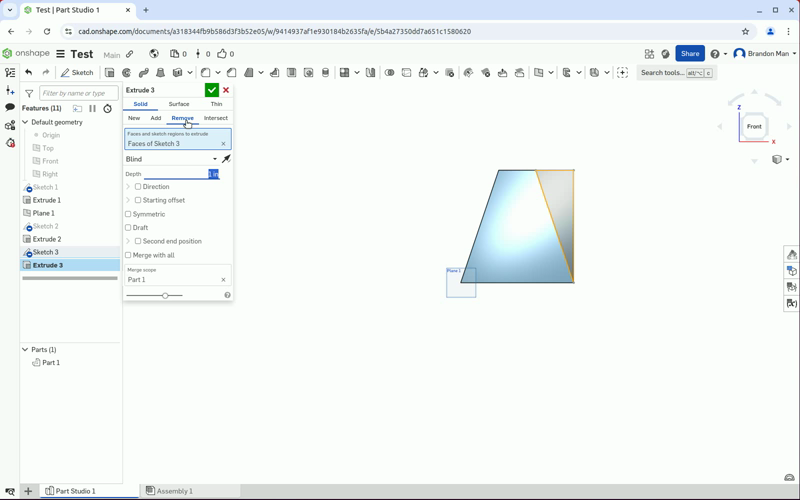
text(15.405)
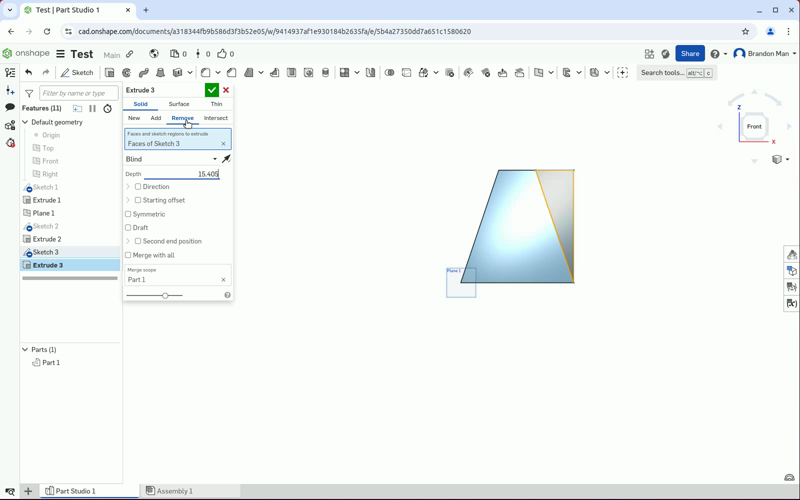
key(tab, 6)
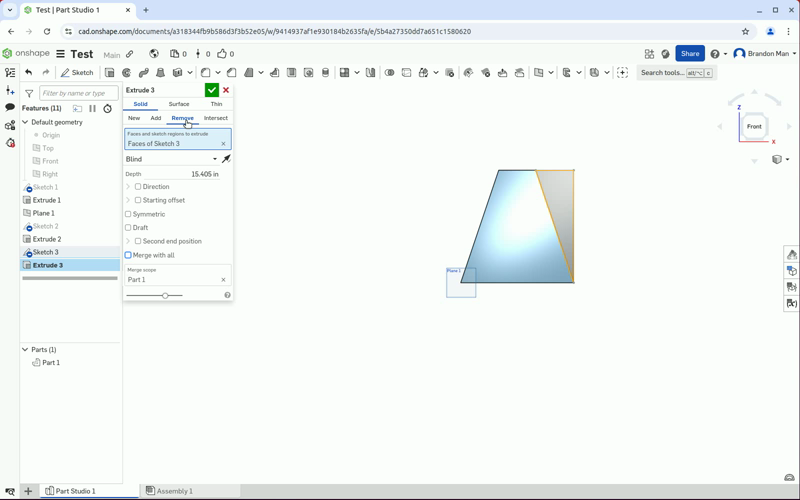
key(space)
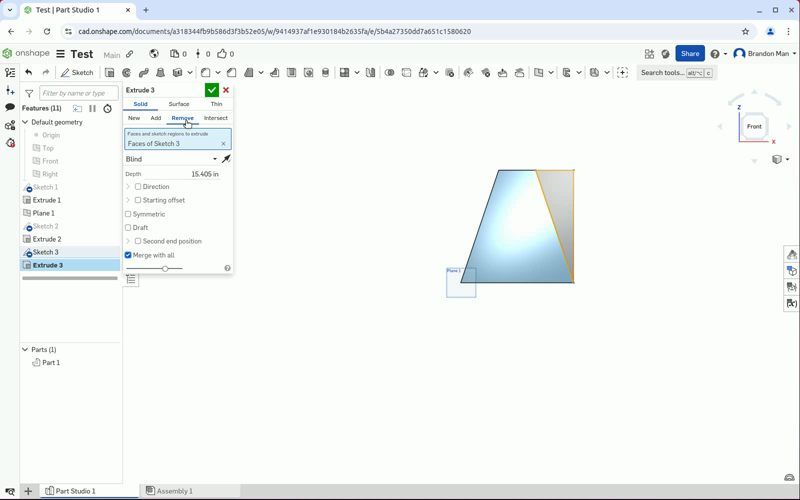
key(enter)
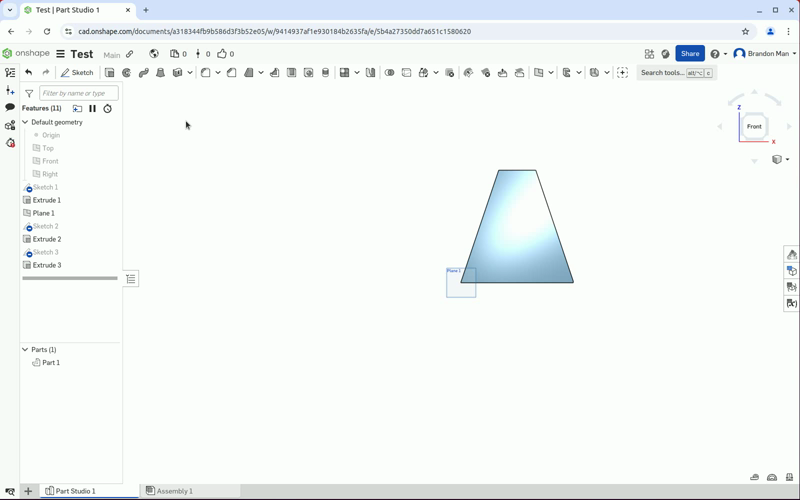
key(shift+h)
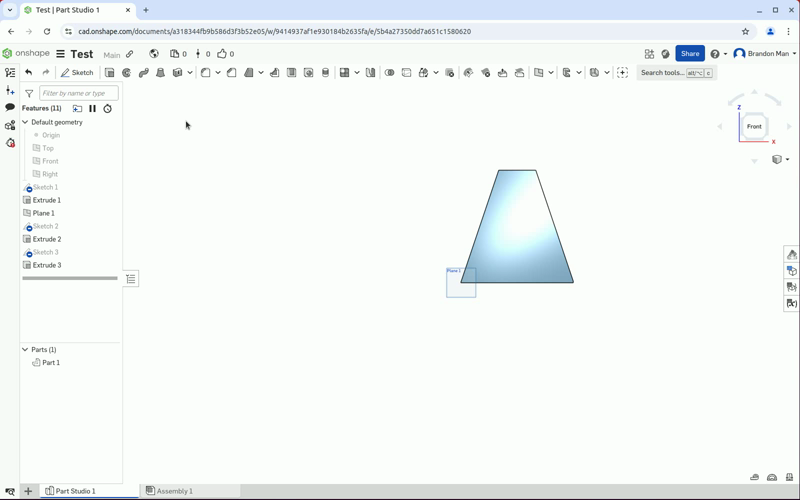
key(shift+h)
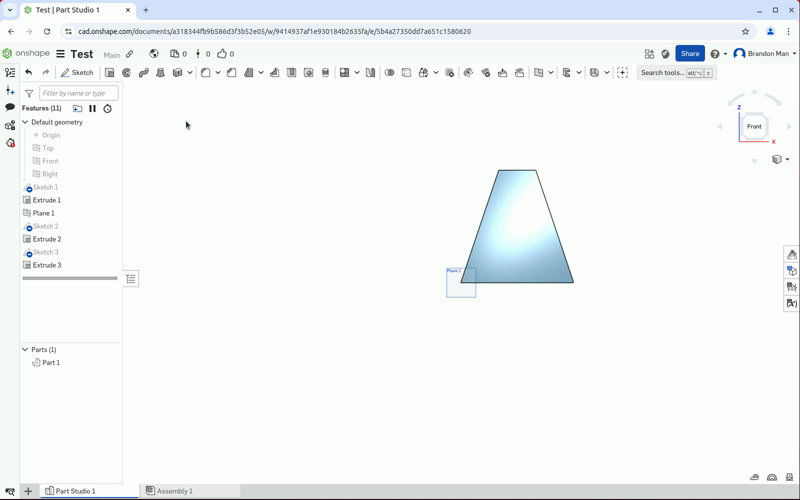
mouse_move(73, 189)
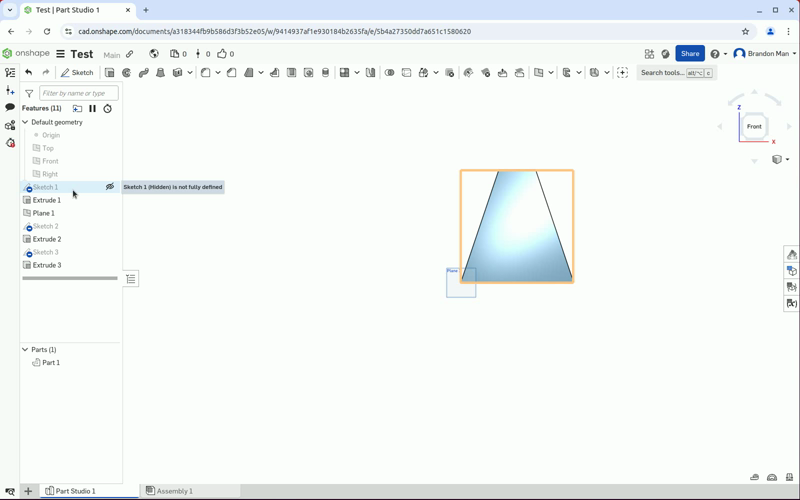
click(73, 189)
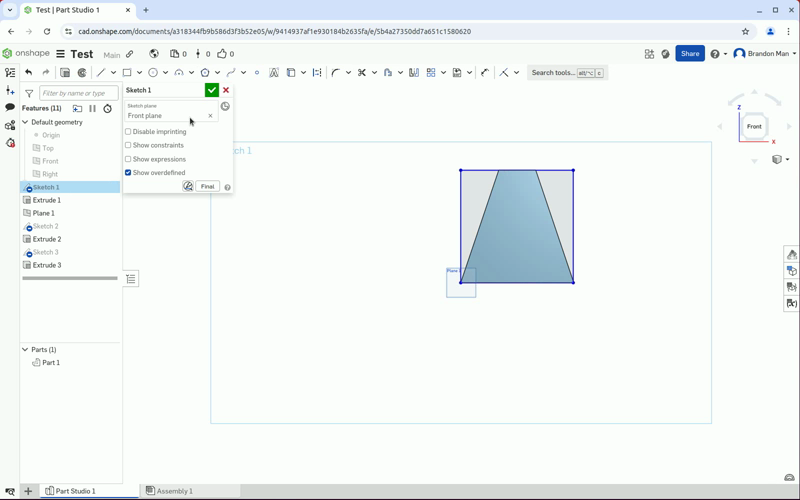
mouse_move(229, 92)
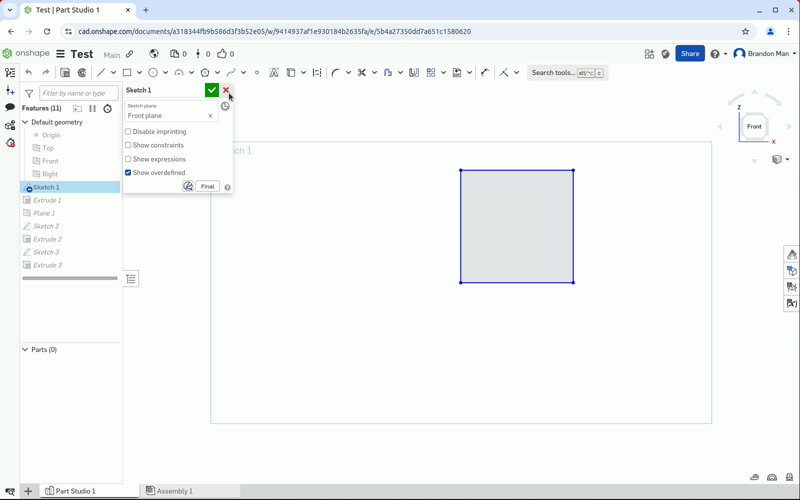
click(229, 92)
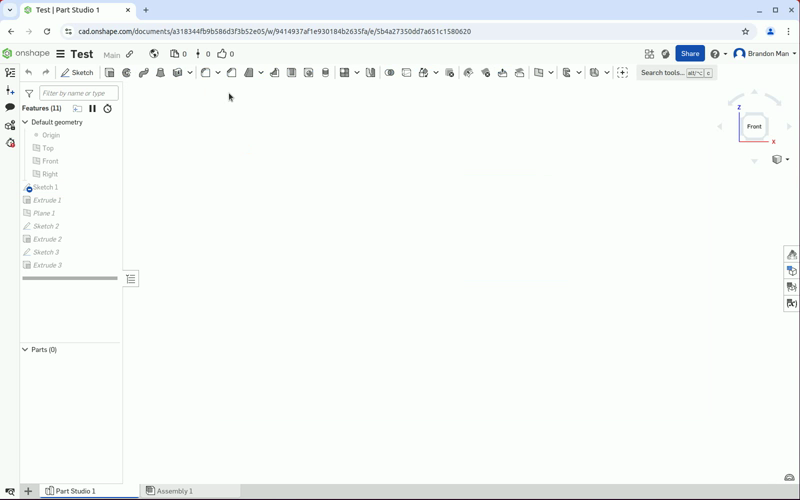
key(shift+s)
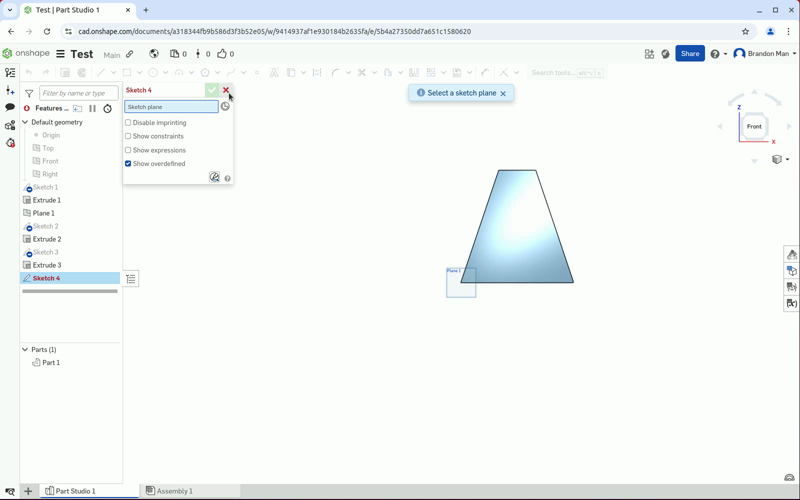
mouse_move(73, 215)
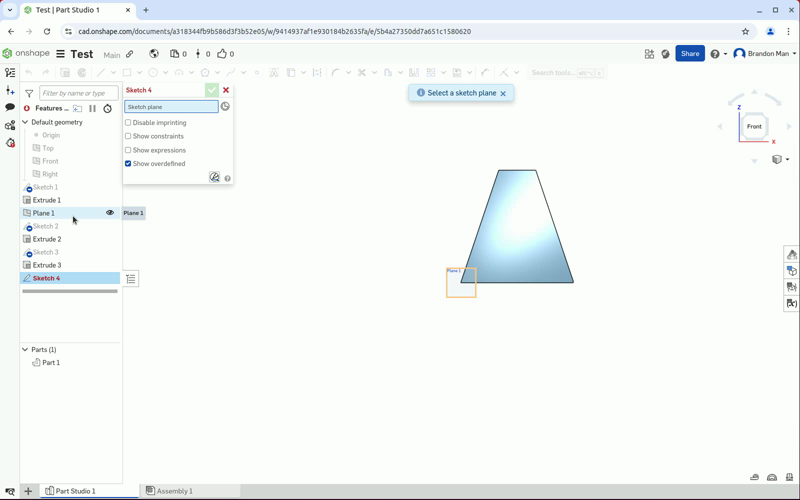
click(73, 215)
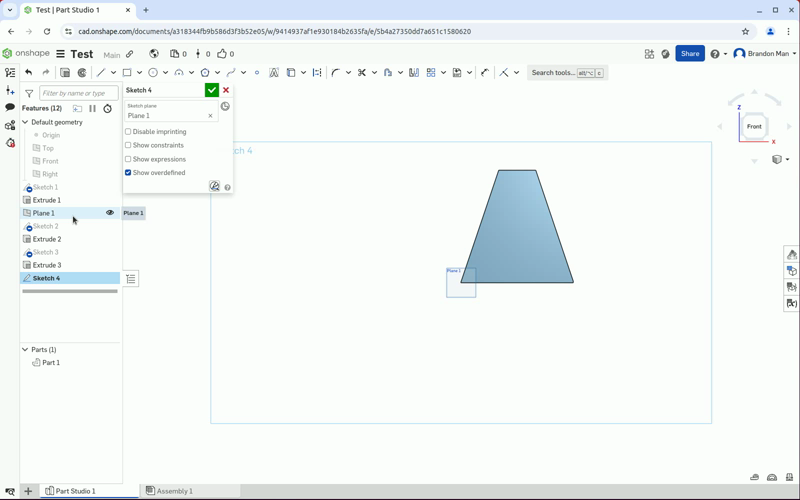
mouse_move(73, 352)
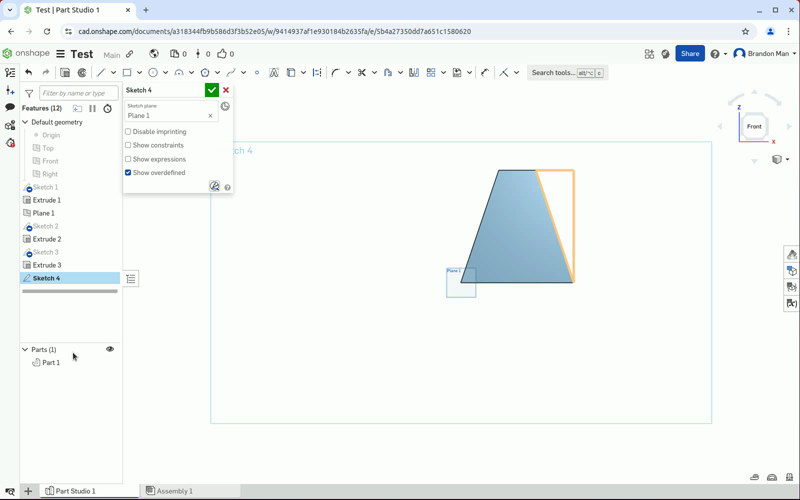
key(y)
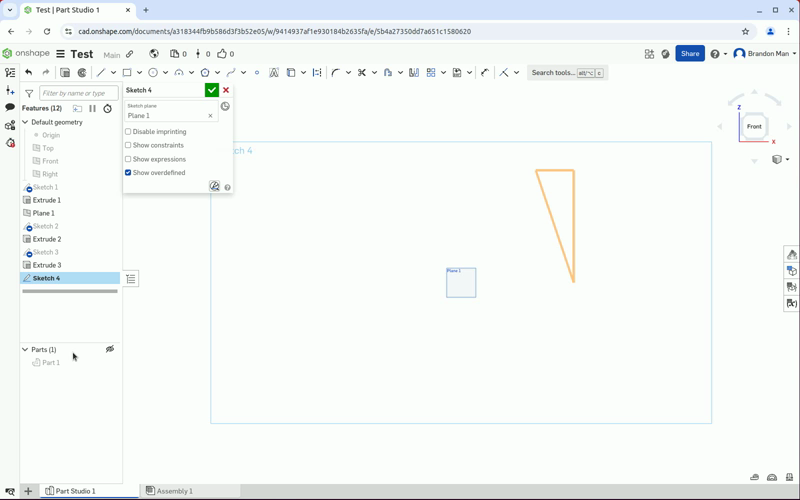
key(l)
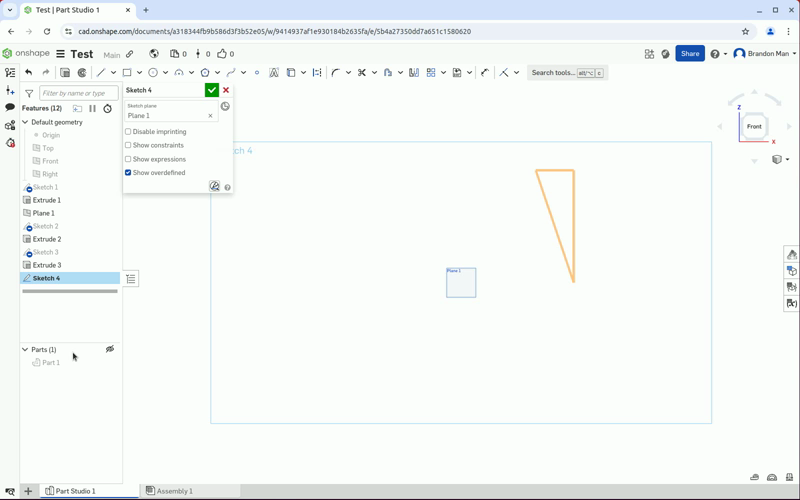
key_down(shift)
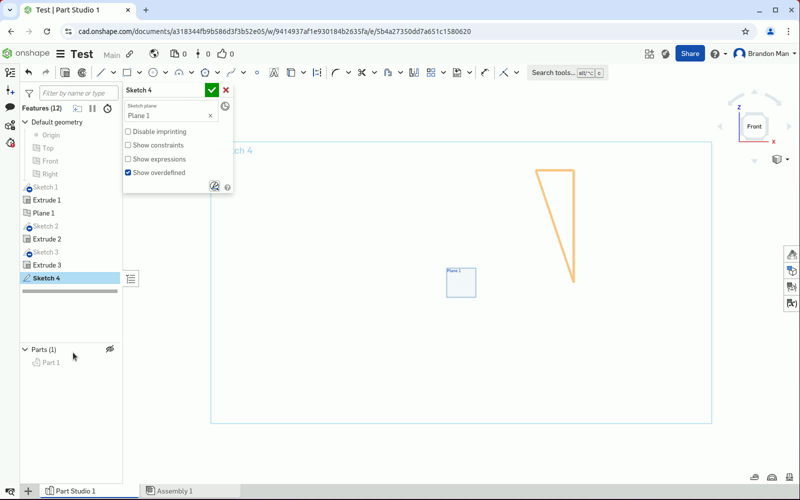
mouse_move(498, 282)
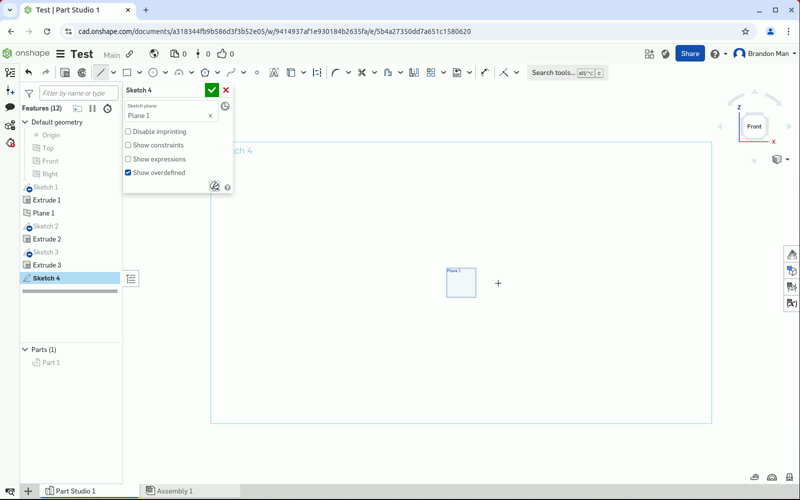
click(498, 282)
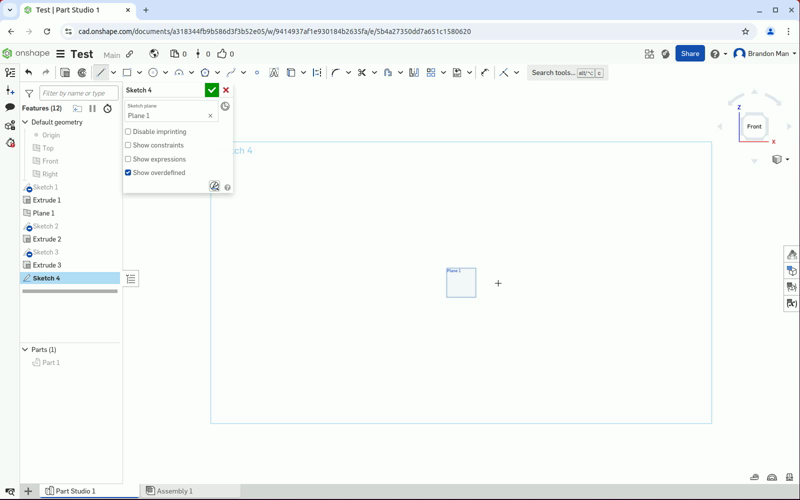
key_up(shift)
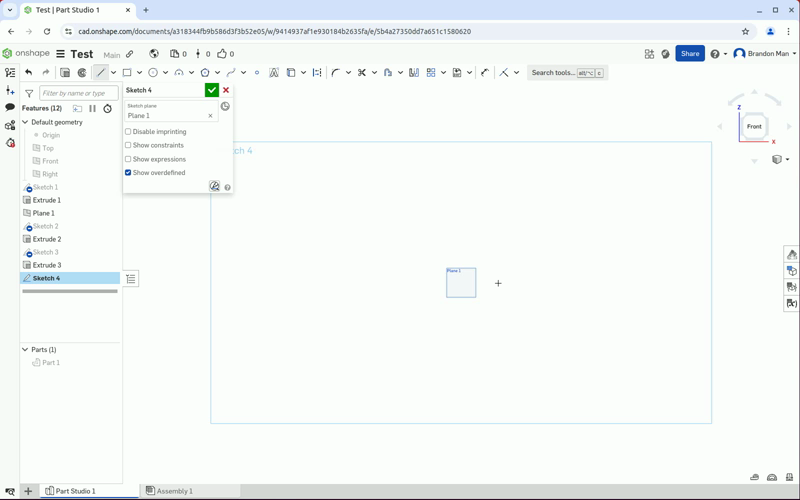
key_down(shift)
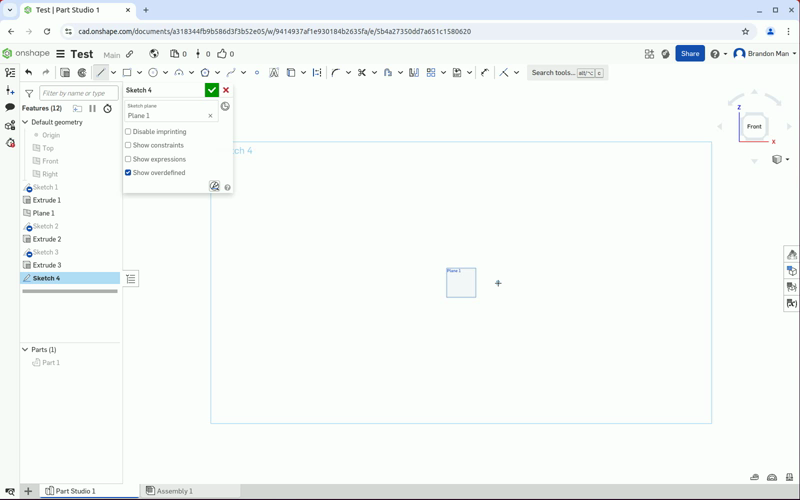
mouse_move(528, 282)
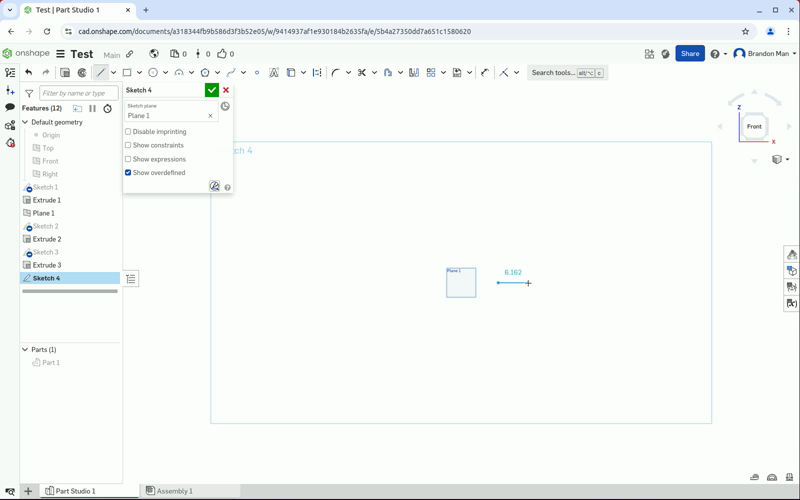
mouse_move(536, 282)
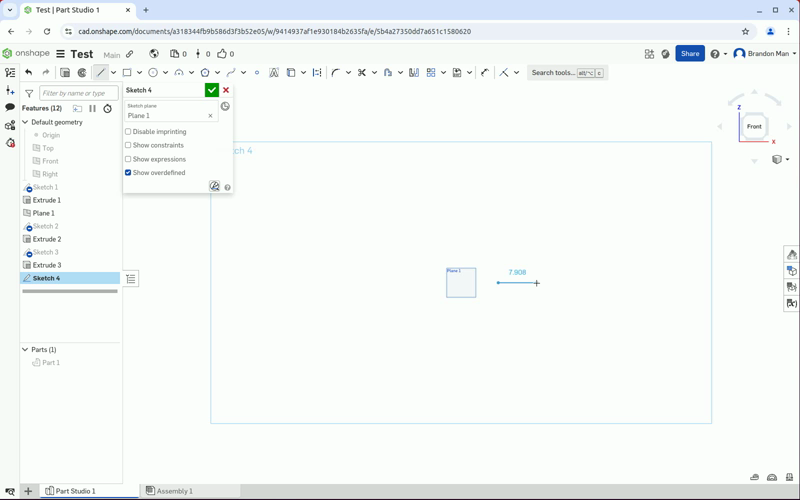
click(536, 282)
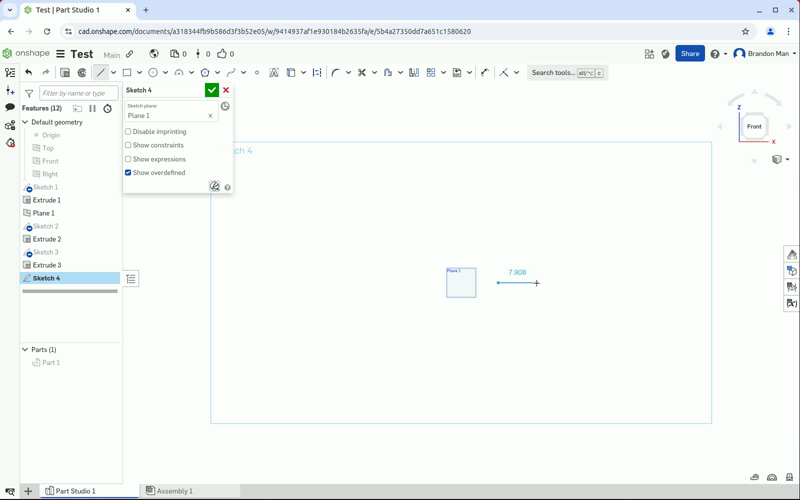
key_up(shift)
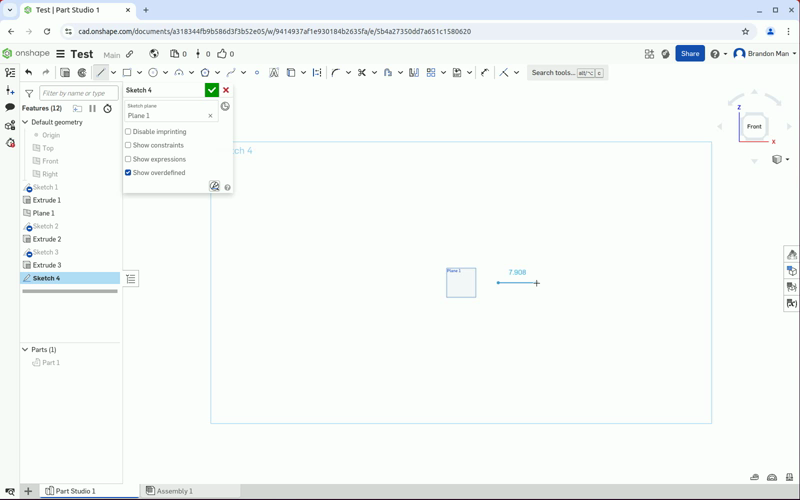
key_down(shift)
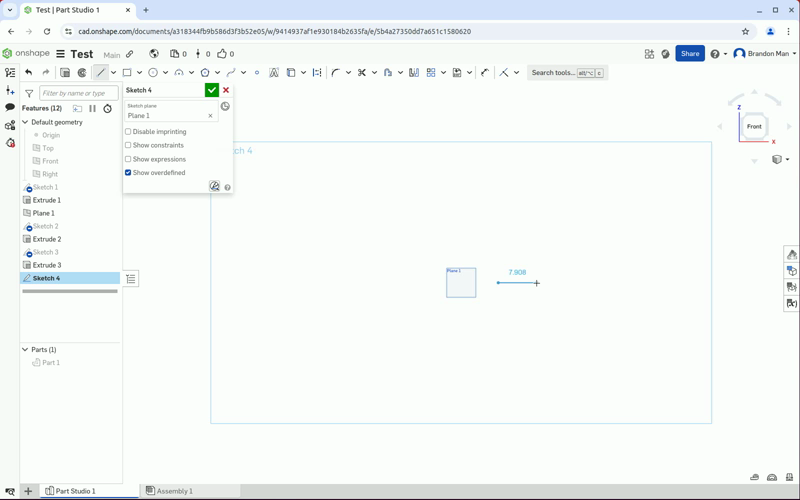
mouse_move(566, 282)
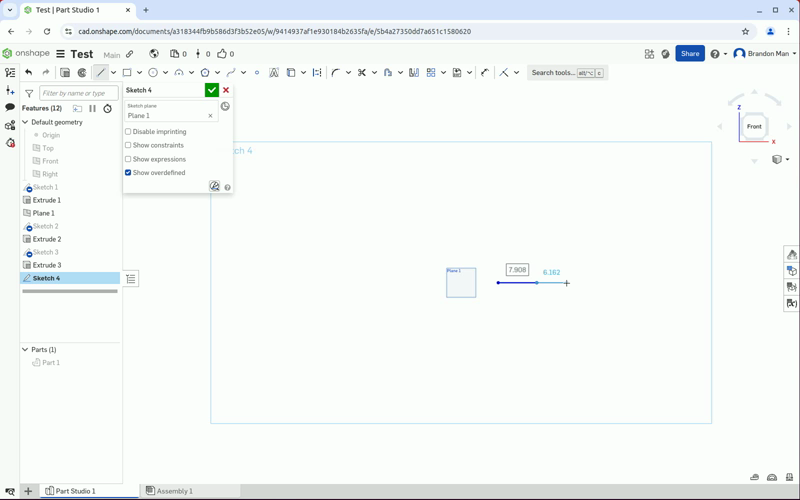
mouse_move(536, 263)
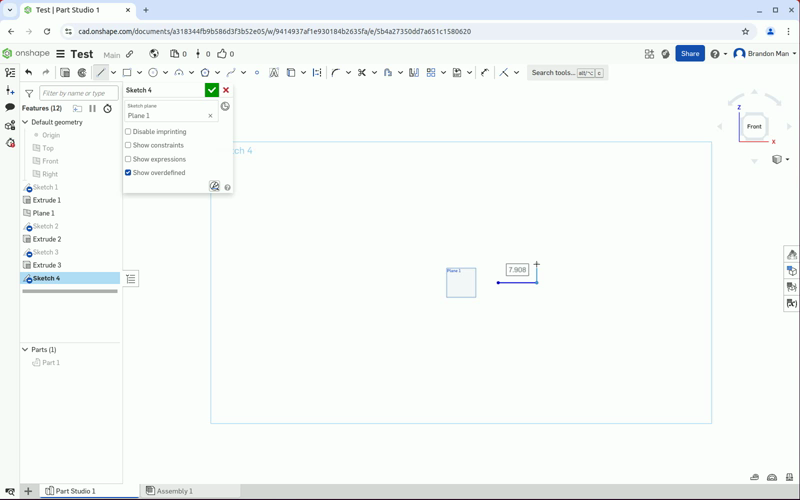
click(536, 263)
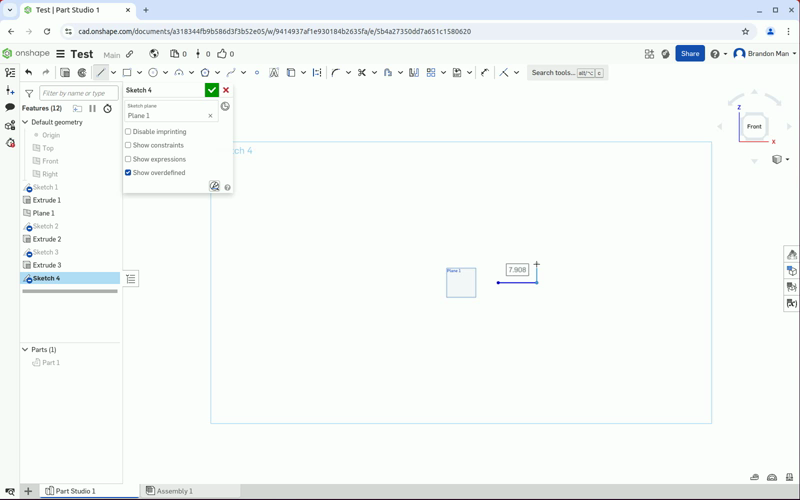
key_up(shift)
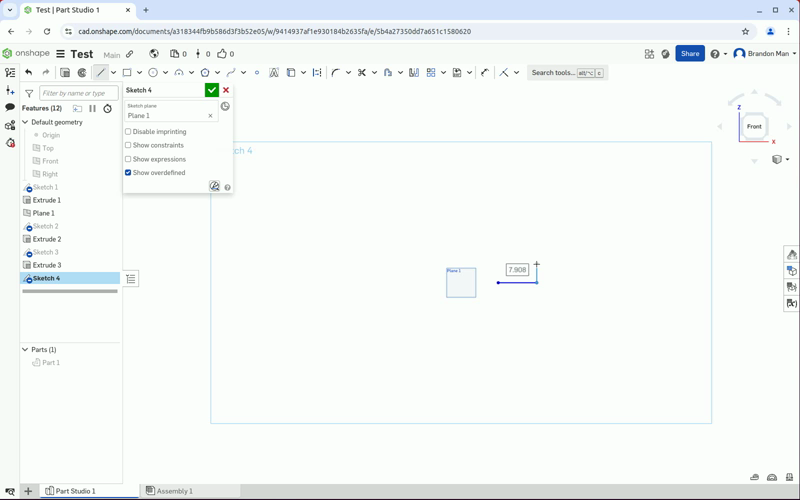
key_down(shift)
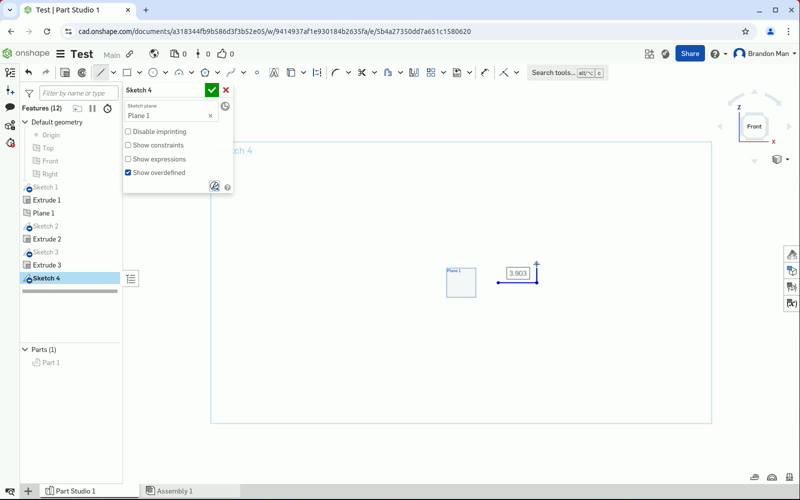
mouse_move(566, 263)
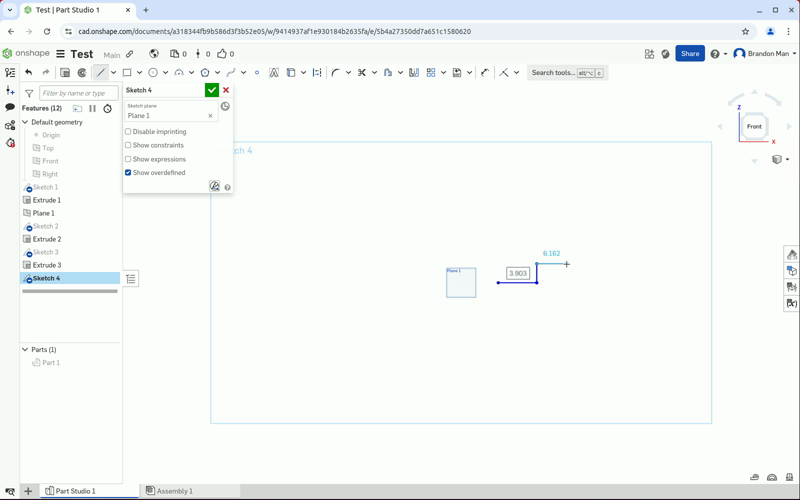
mouse_move(498, 263)
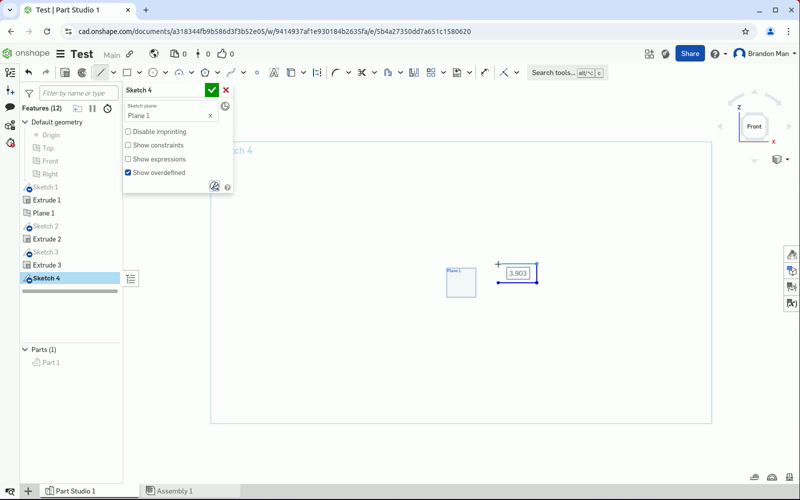
click(498, 263)
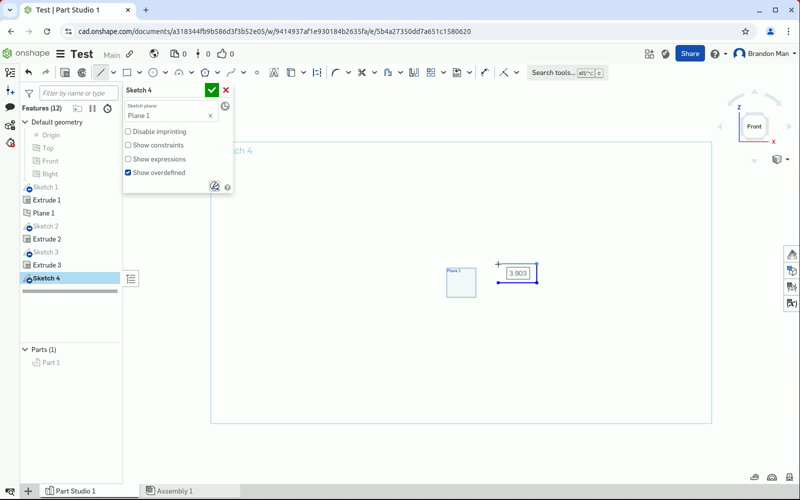
key_up(shift)
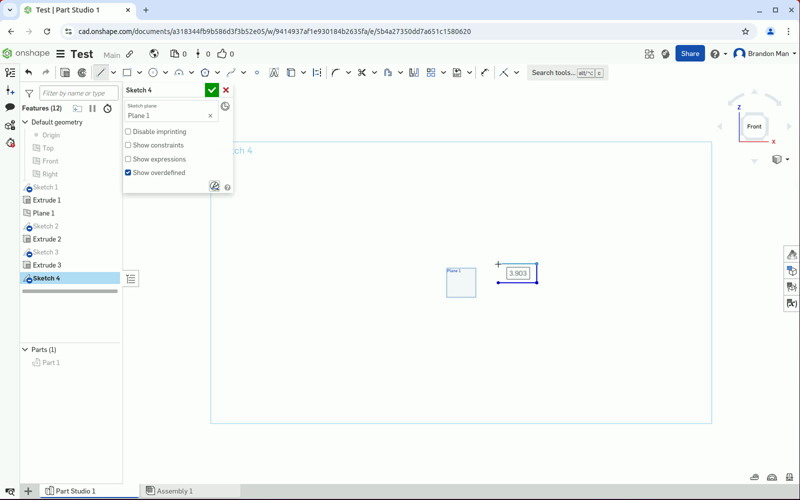
mouse_move(528, 263)
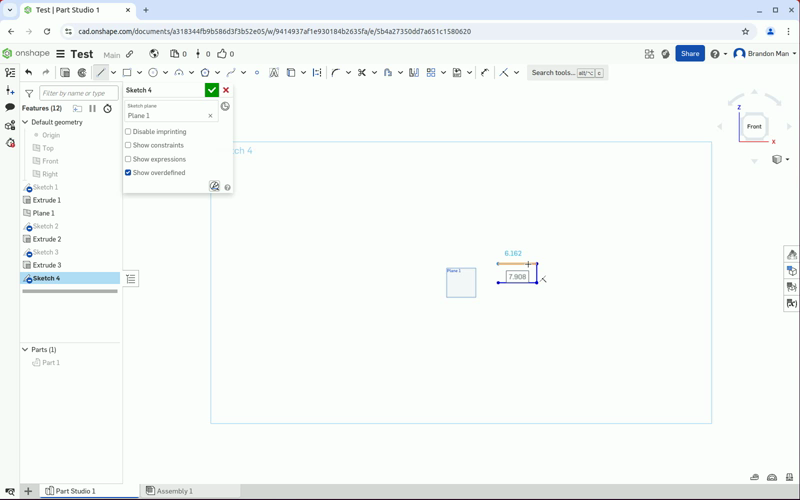
key_down(shift)
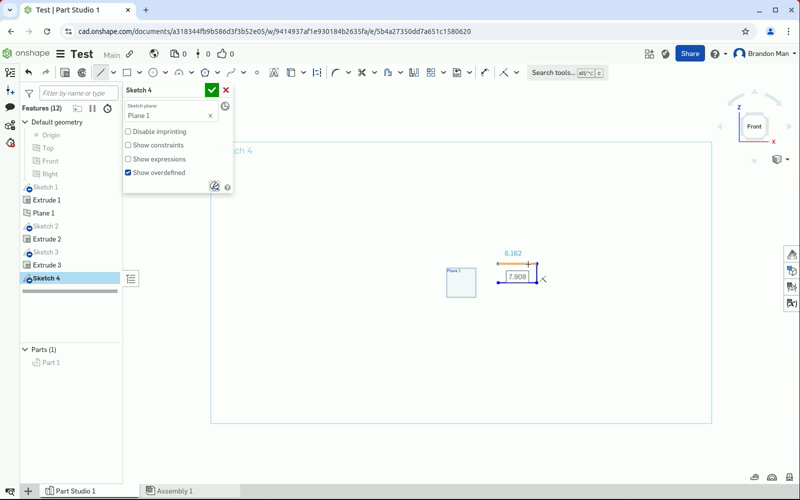
mouse_move(498, 282)
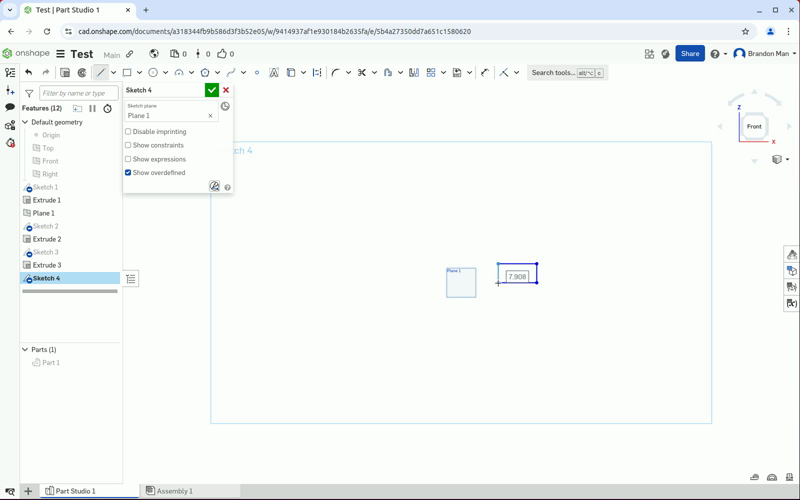
key_up(shift)
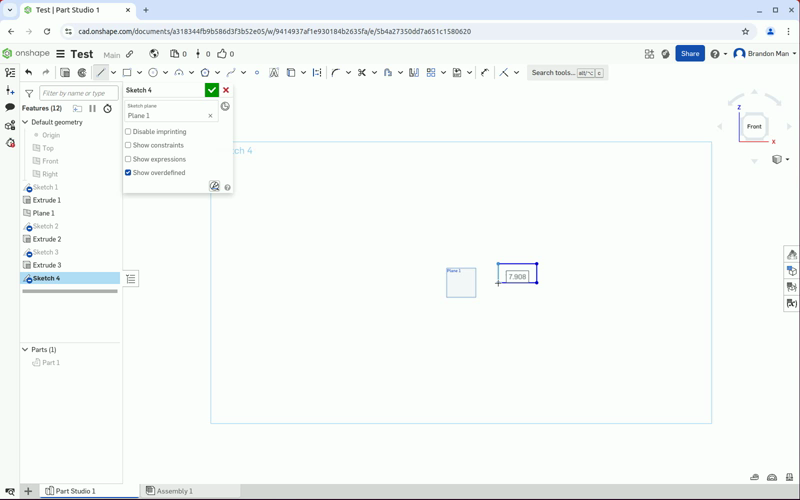
click(498, 282)
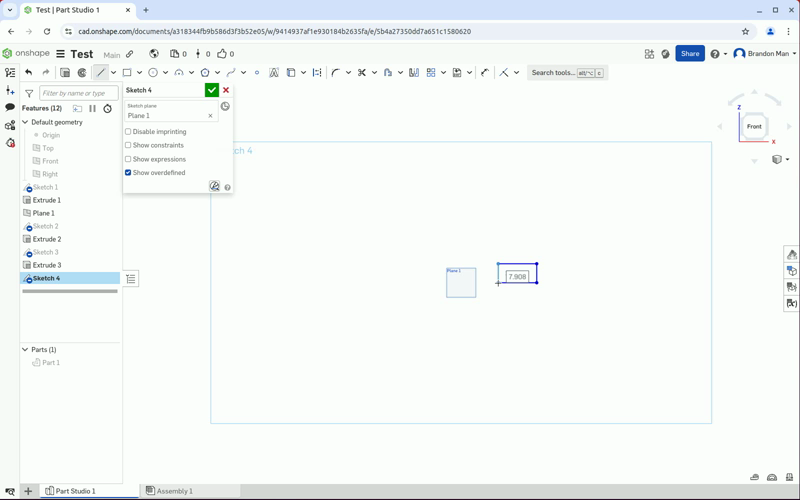
key(esc)
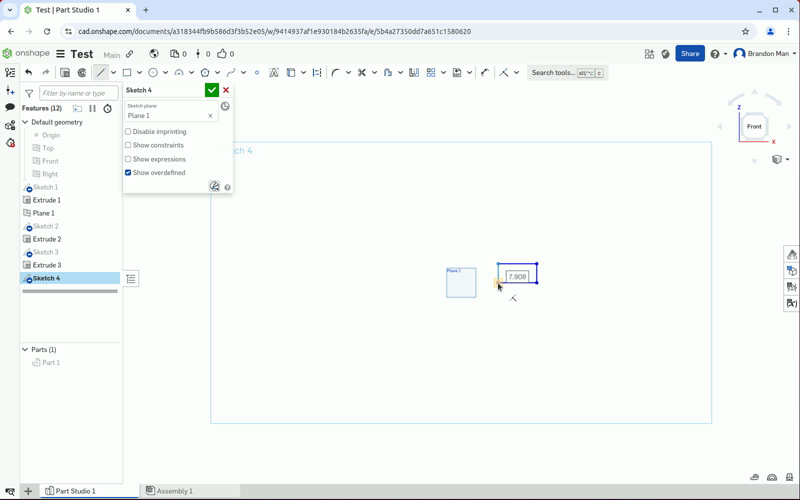
mouse_move(526, 272)
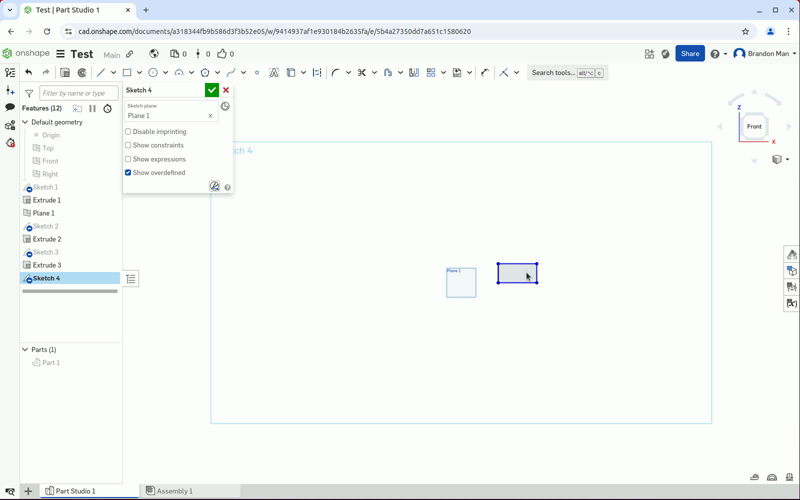
scroll(6)
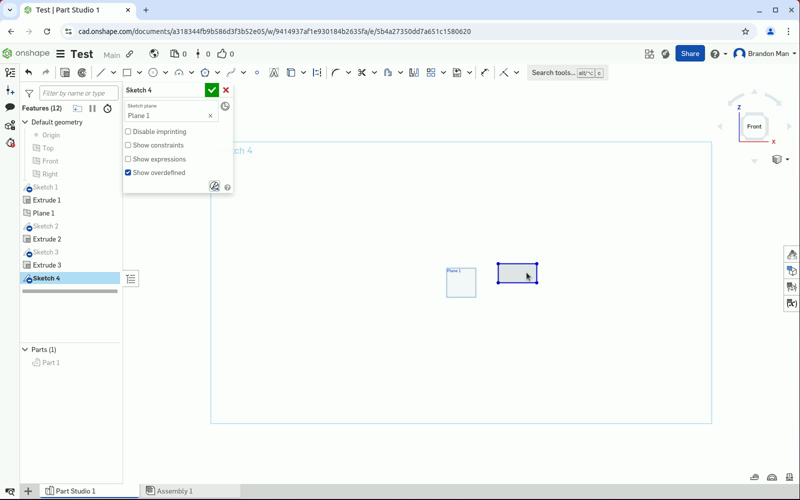
scroll(6)
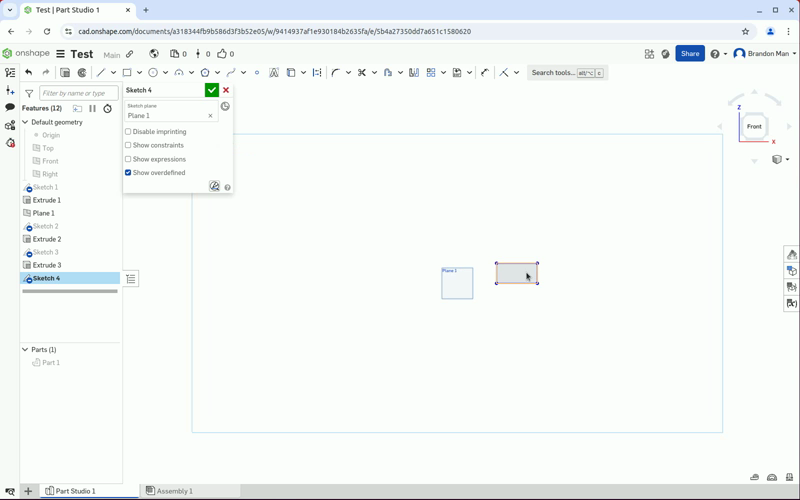
scroll(6)
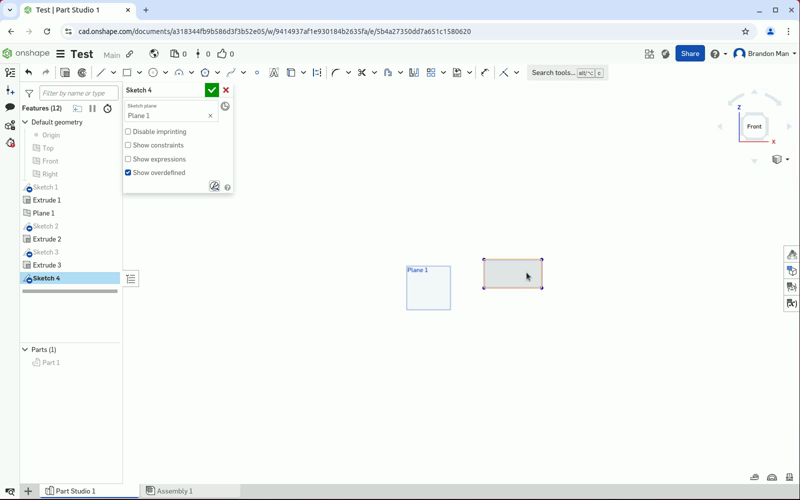
scroll(6)
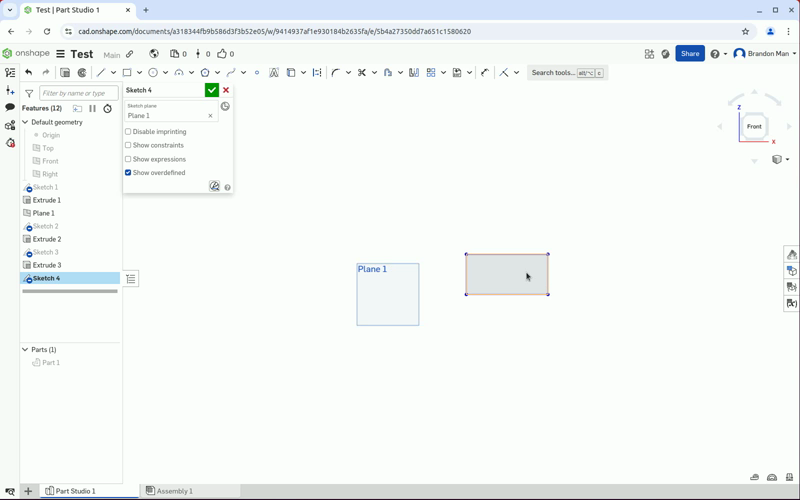
scroll(6)
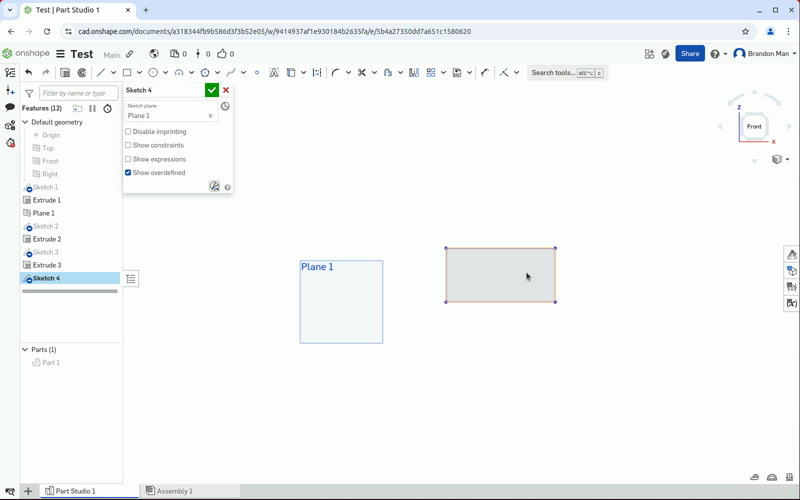
scroll(6)
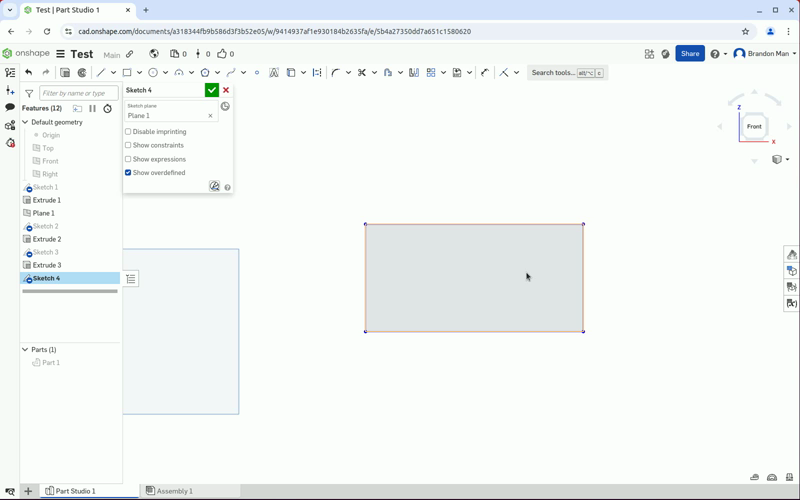
scroll(6)
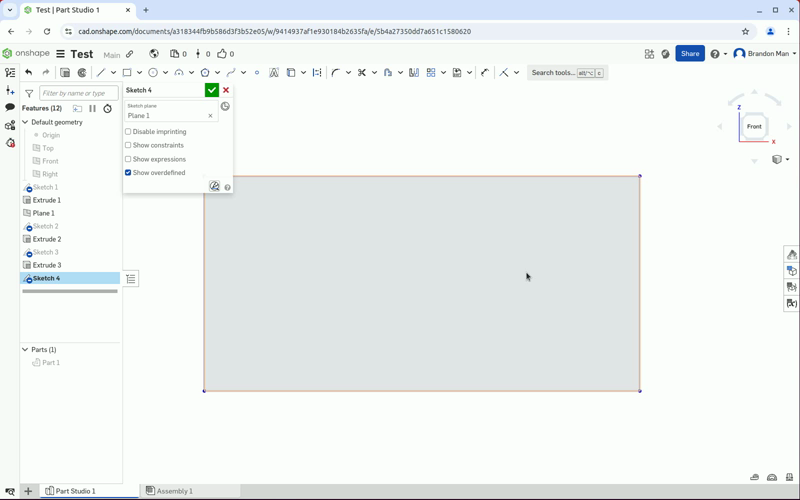
click(526, 272)
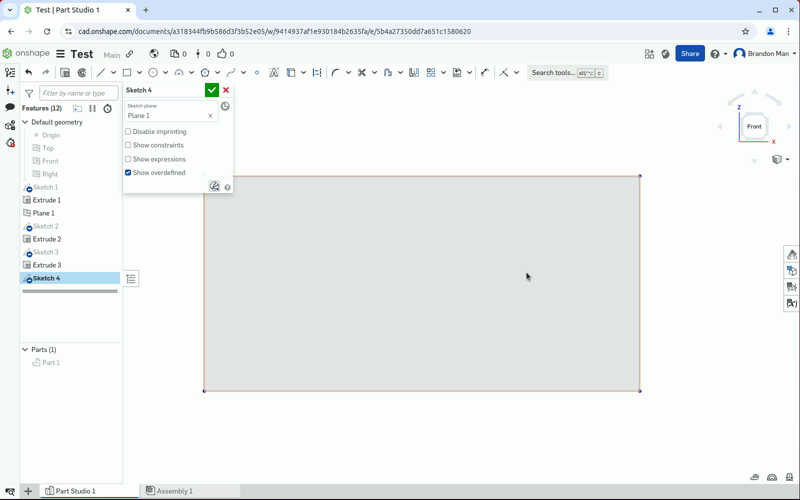
scroll(-6)
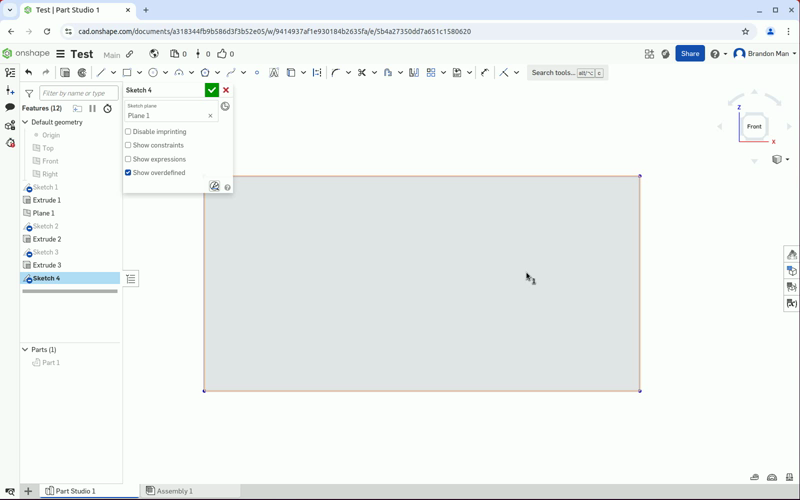
scroll(-6)
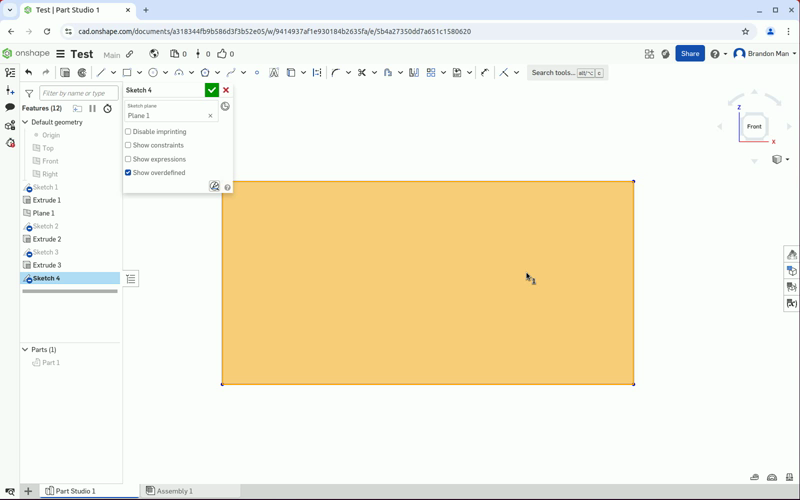
scroll(-6)
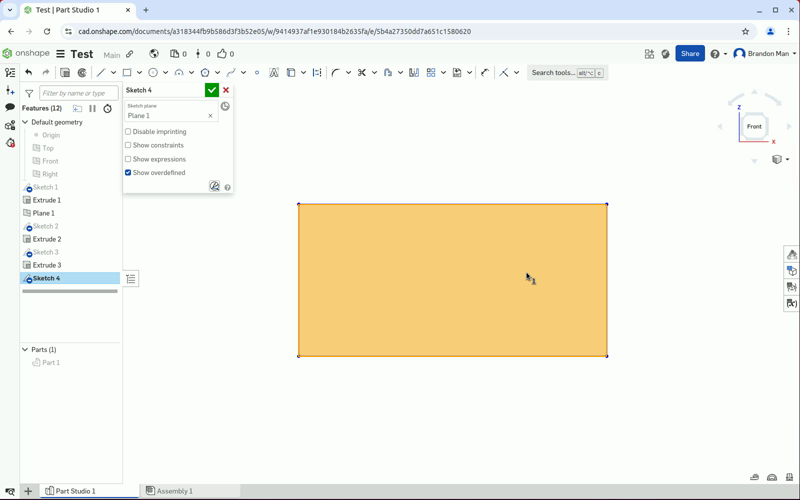
scroll(-6)
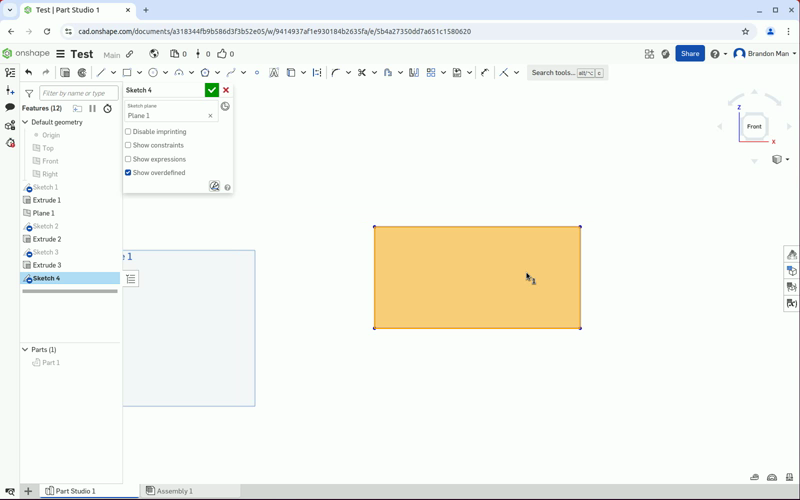
scroll(-6)
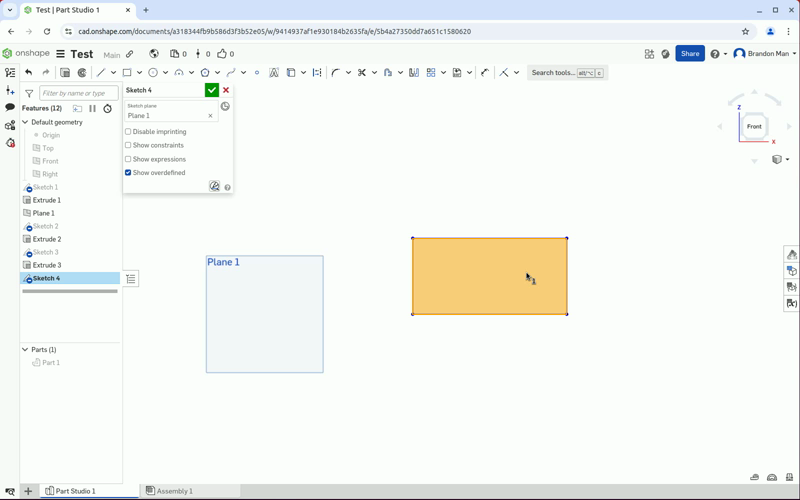
scroll(-6)
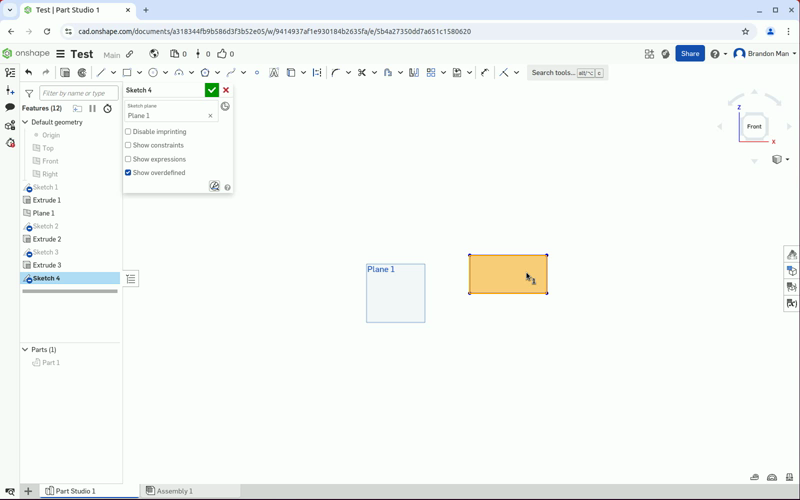
scroll(-6)
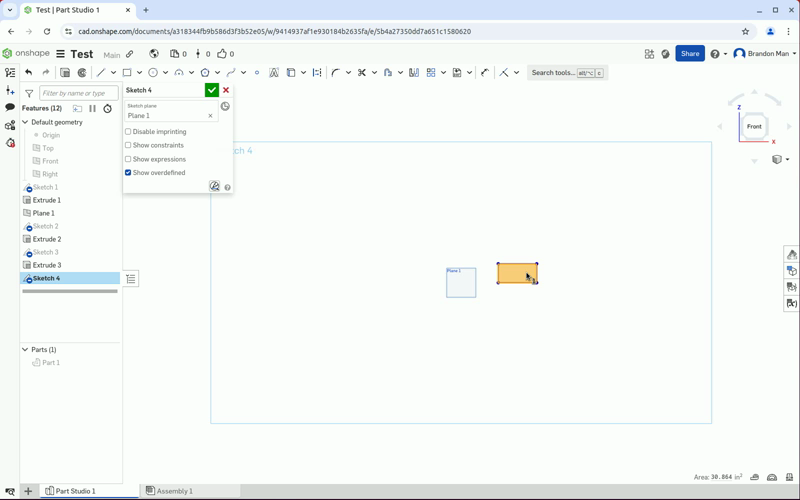
mouse_move(73, 352)
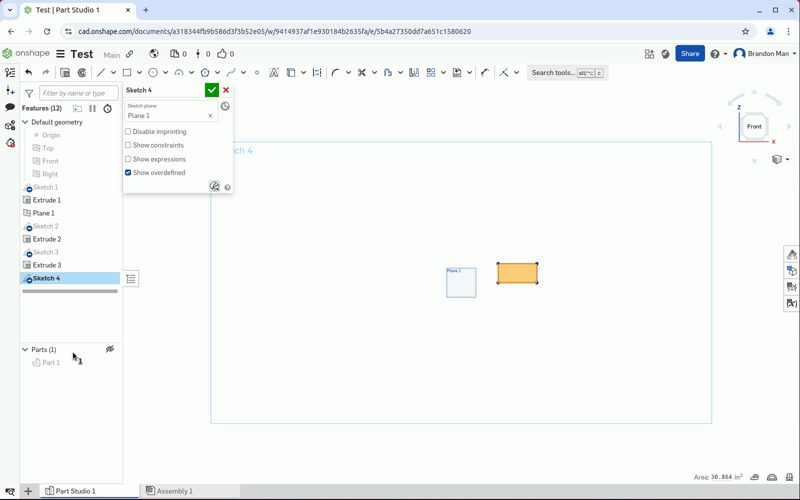
key(shift+y)
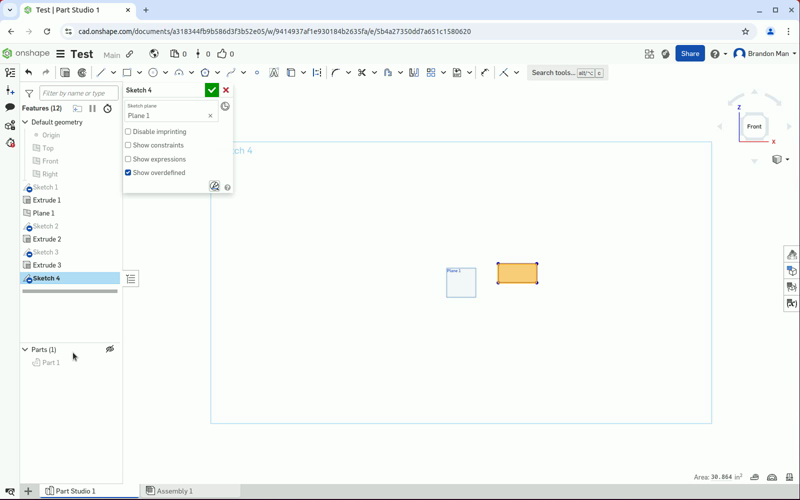
key(shift+e)
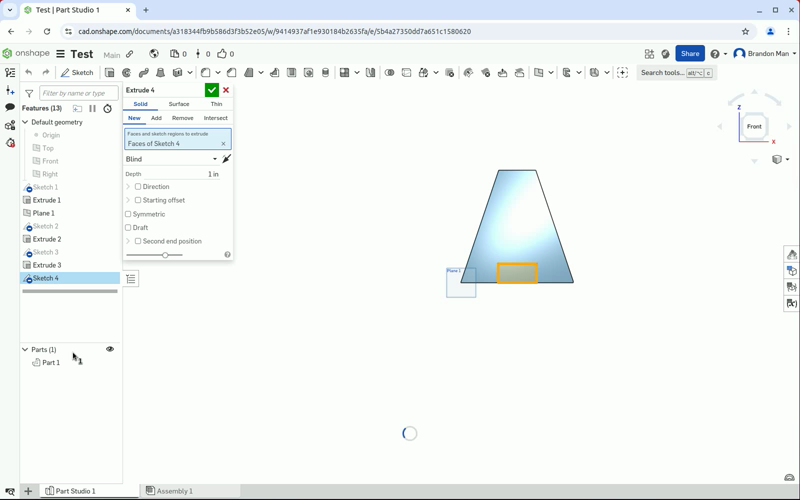
mouse_move(143, 106)
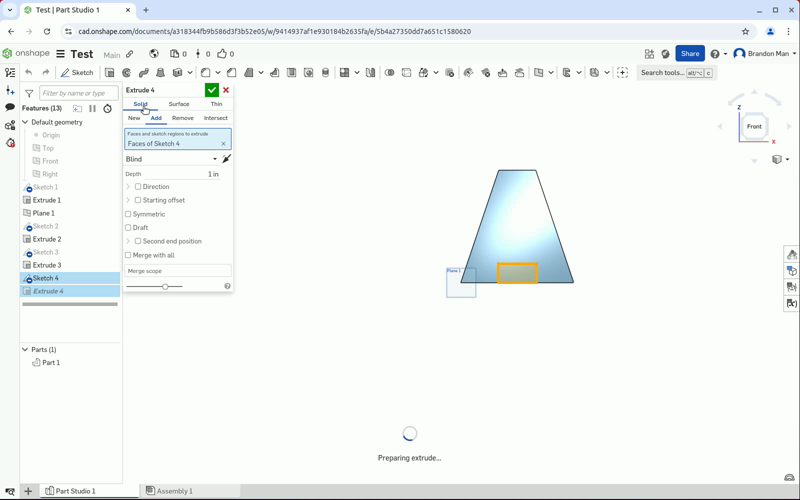
click(143, 106)
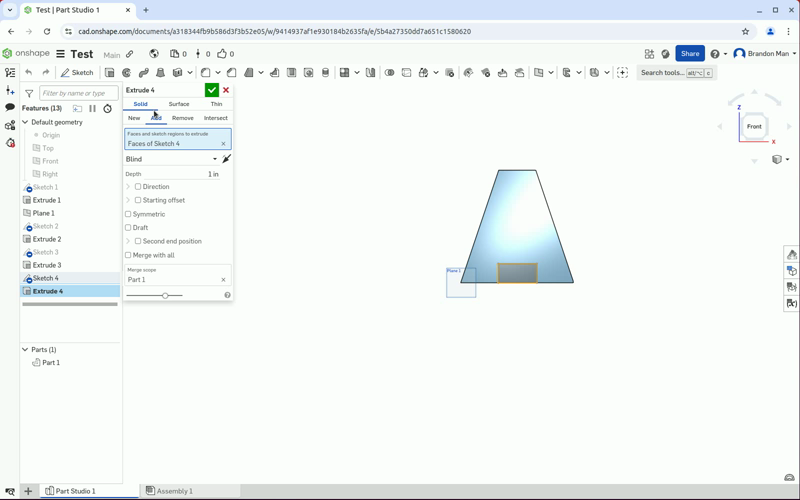
mouse_move(186, 120)
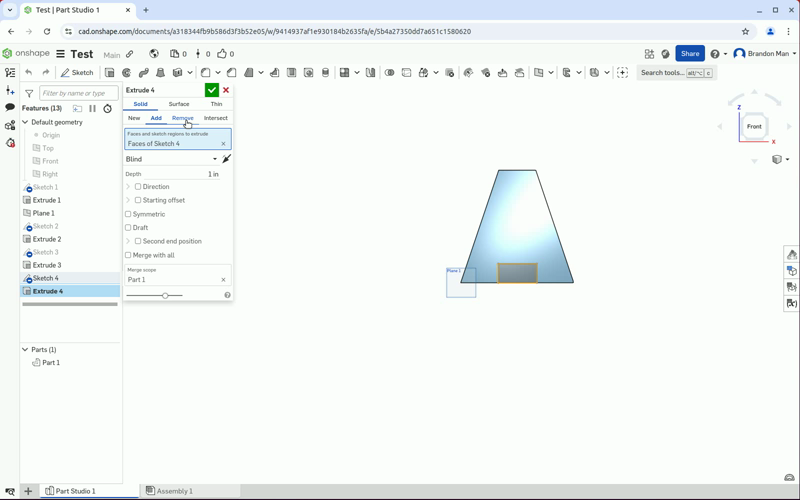
click(186, 120)
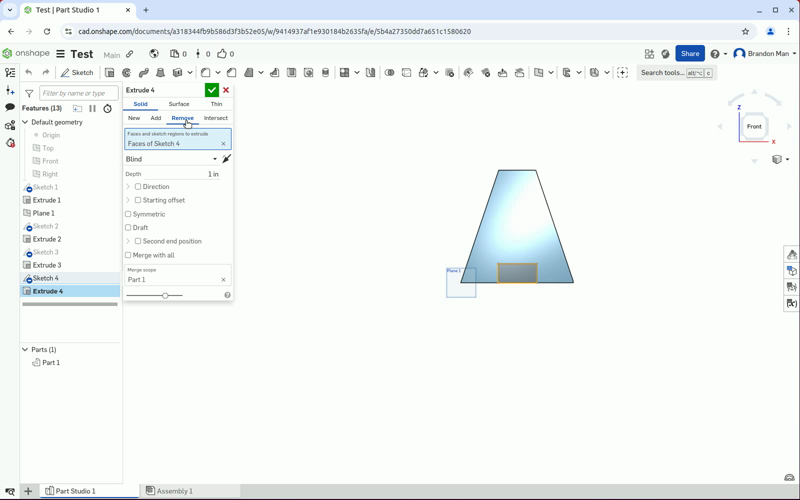
key(tab, 4)
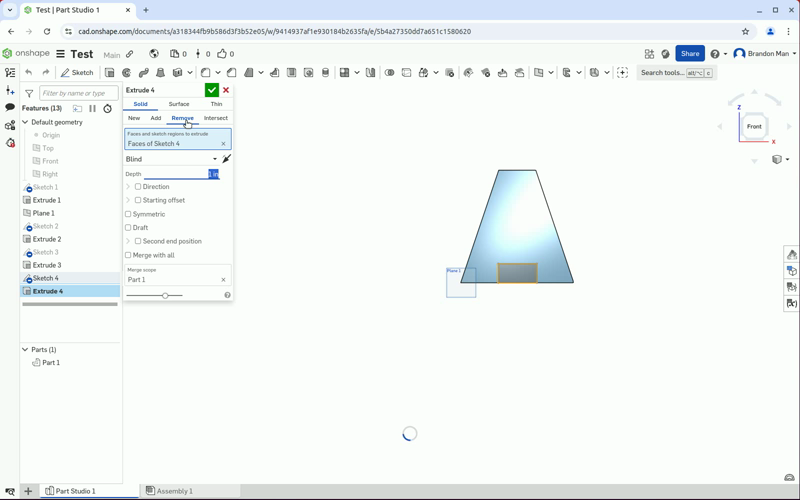
text(15.405)
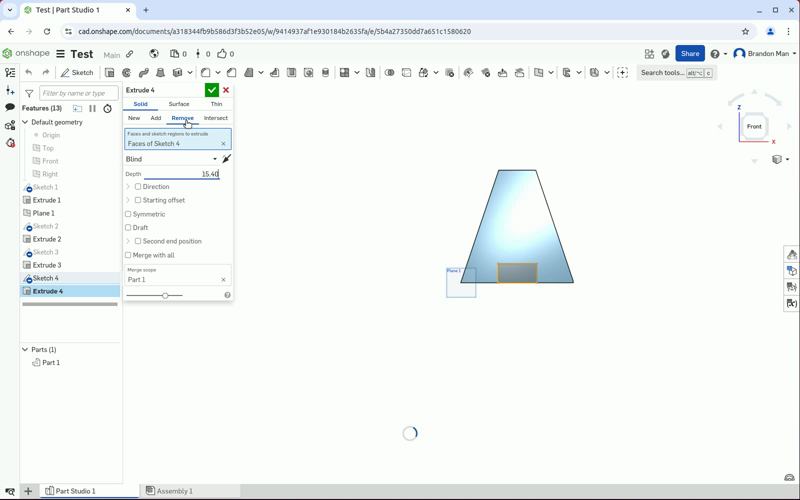
key(tab, 6)
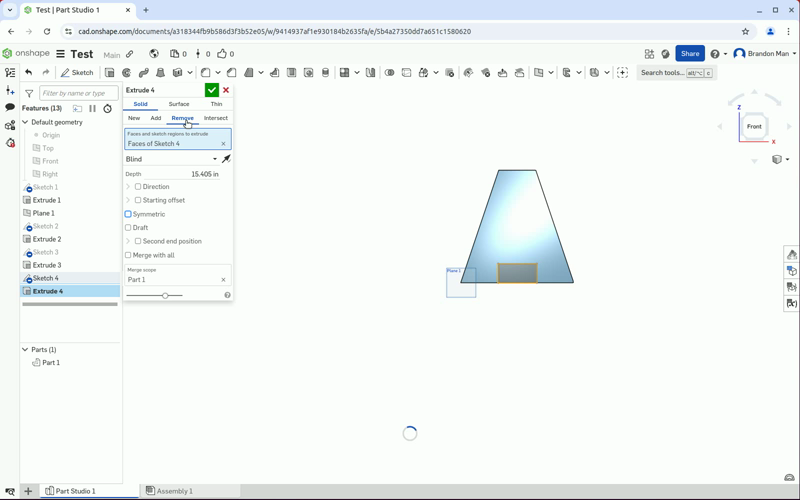
key(space)
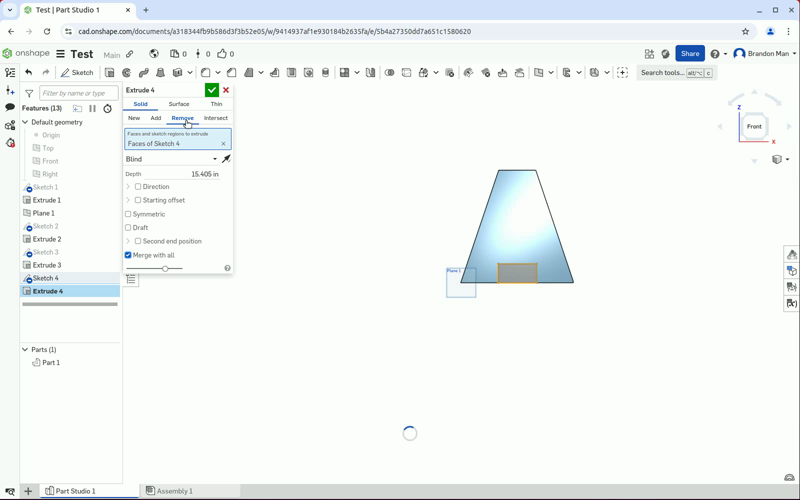
key(enter)
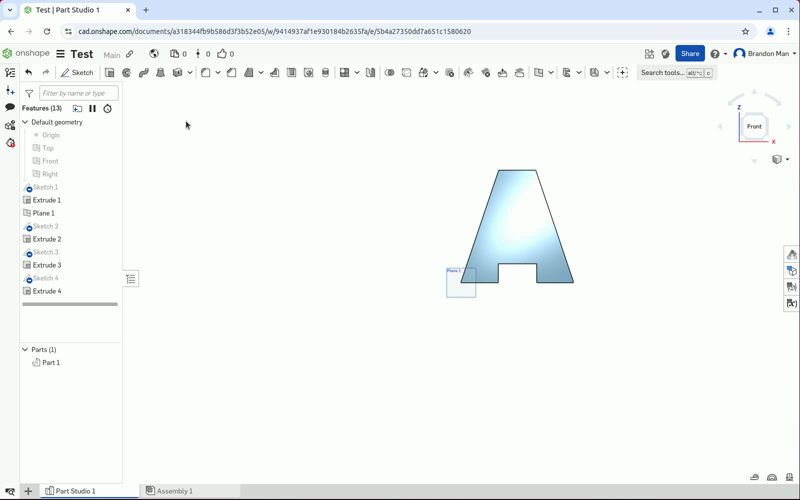
key(shift+h)
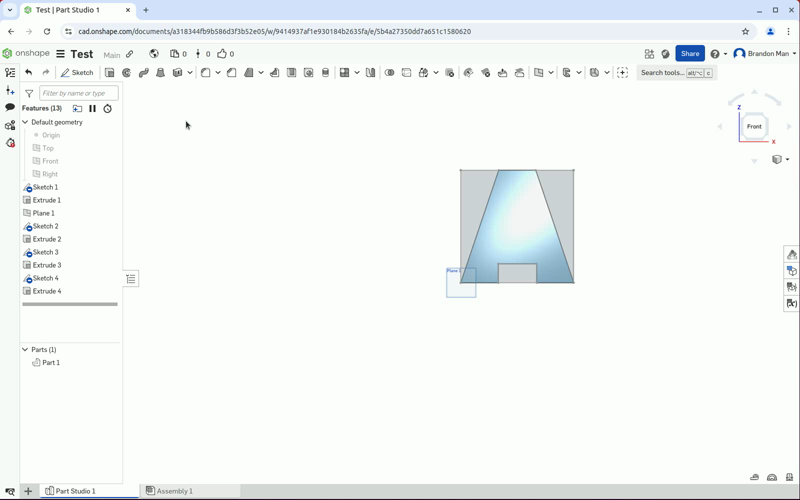
key(shift+h)
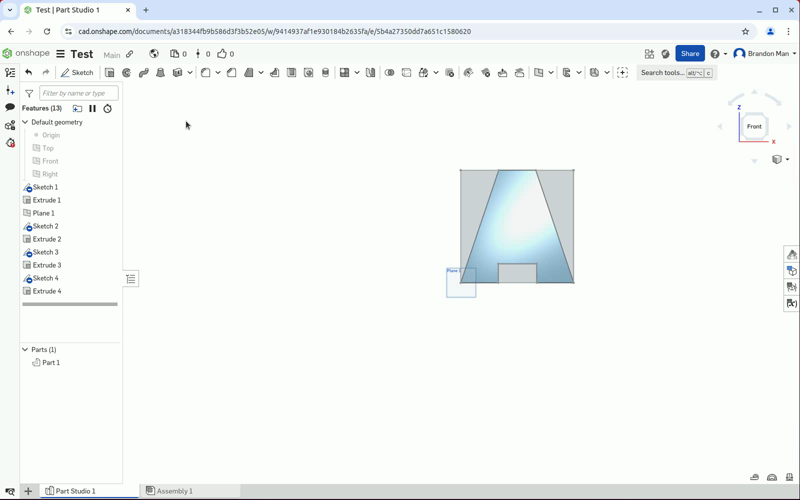
key(shift+7)
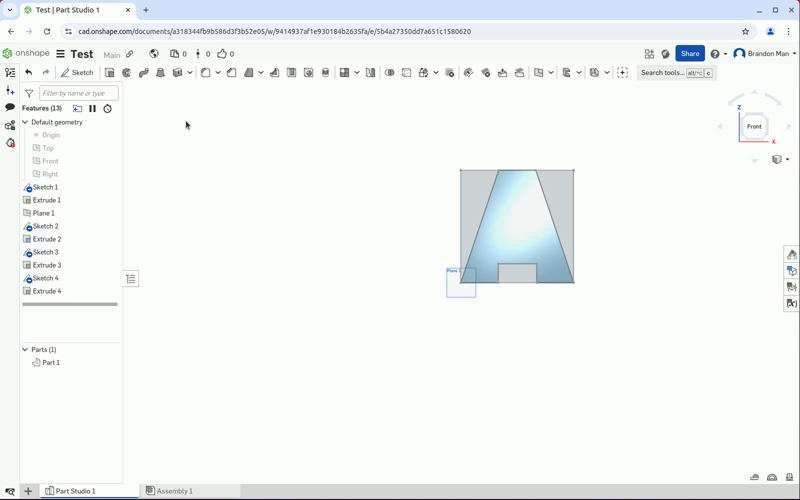
key(left, 2)
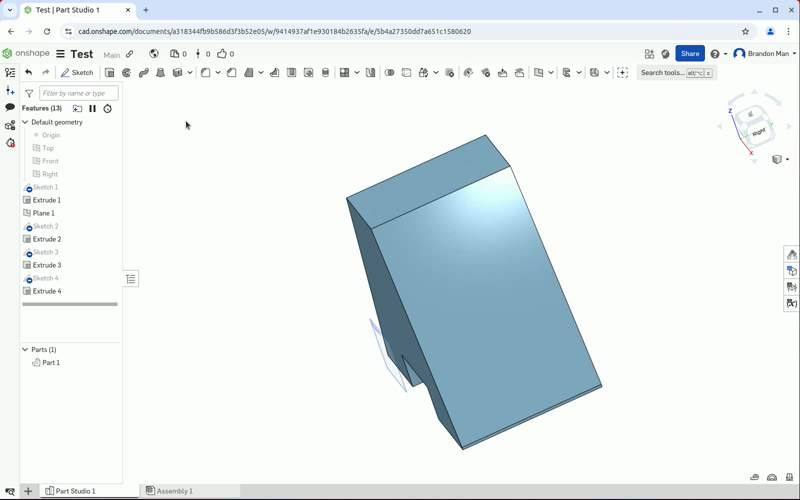
key(down, 2)
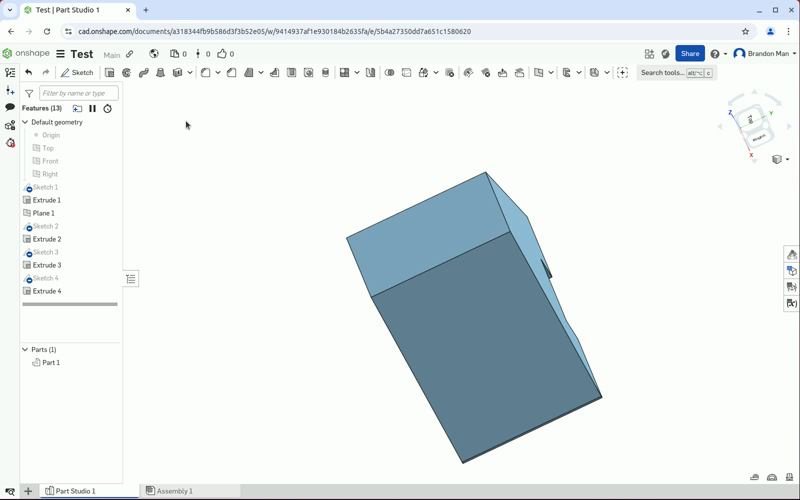
key(up, 2)
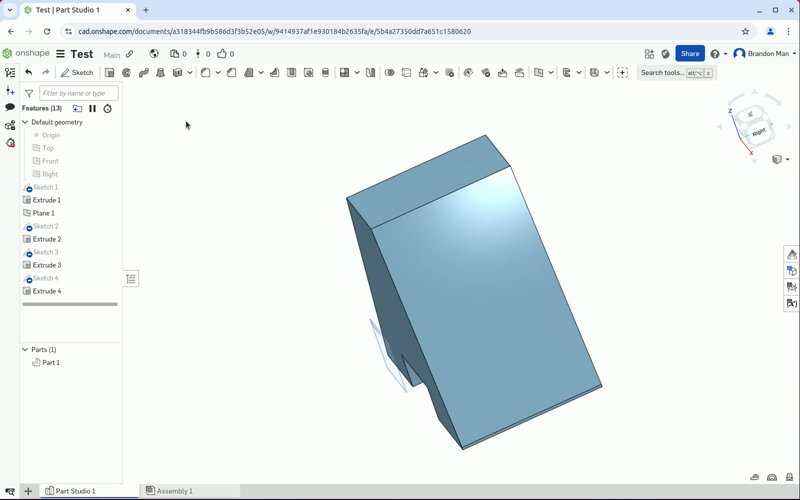
key(right, 2)
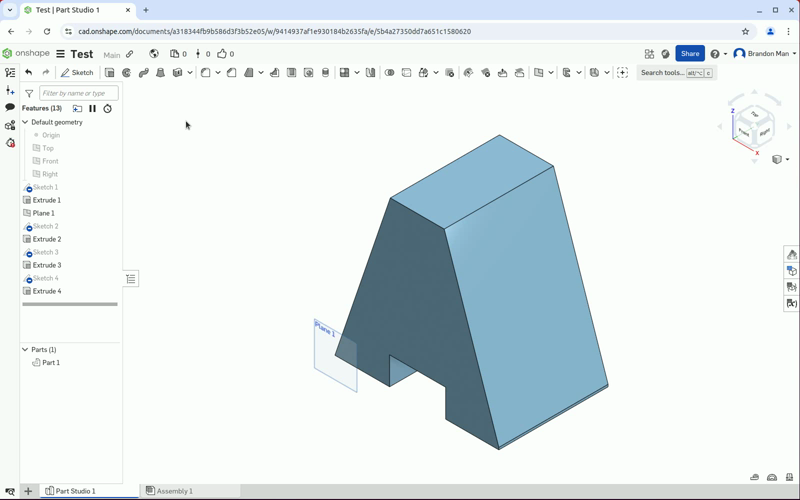
mouse_move(73, 189)
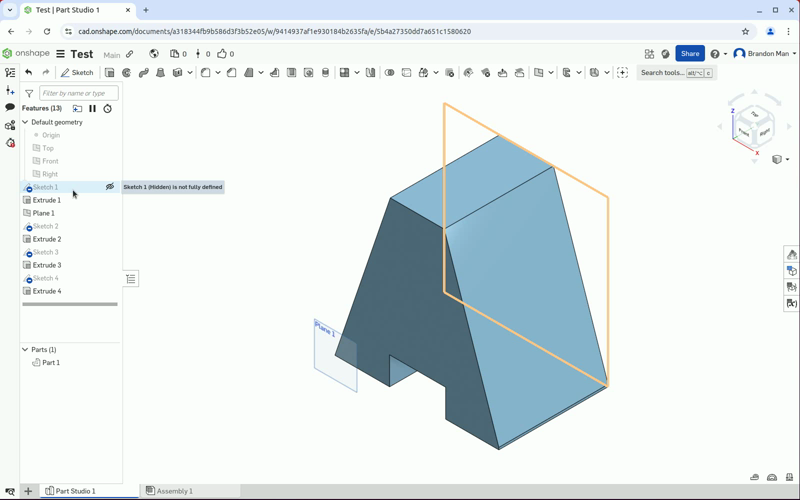
click(73, 189)